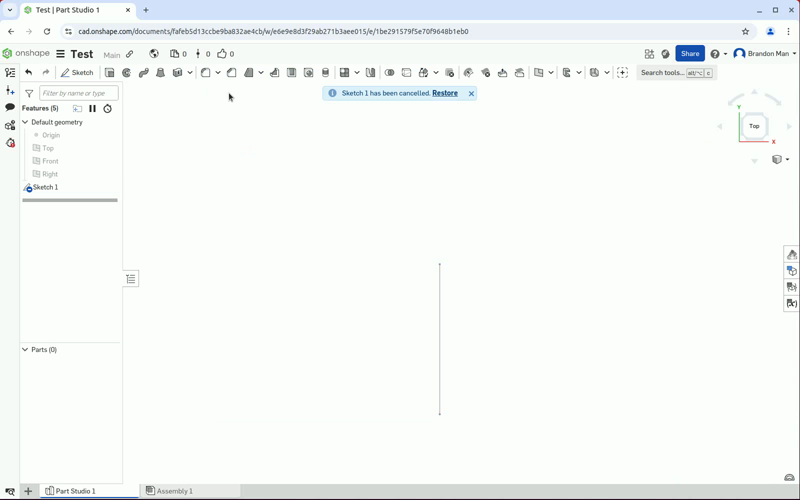
key(shift+h)
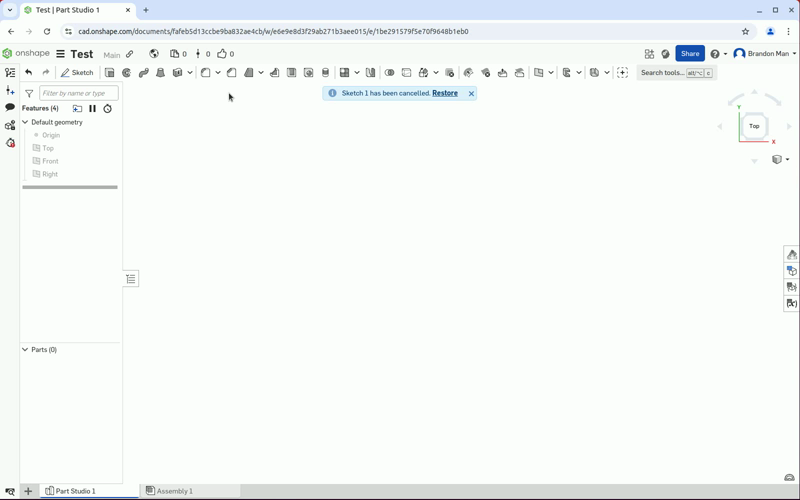
key(shift+s)
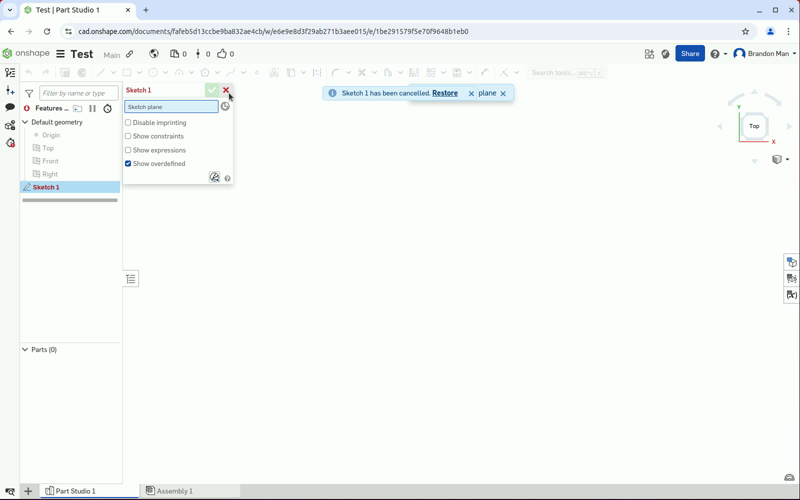
mouse_move(73, 150)
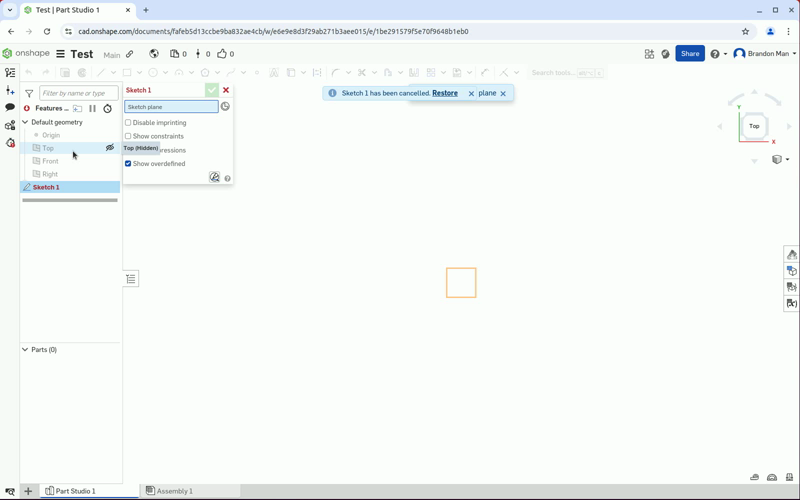
click(73, 150)
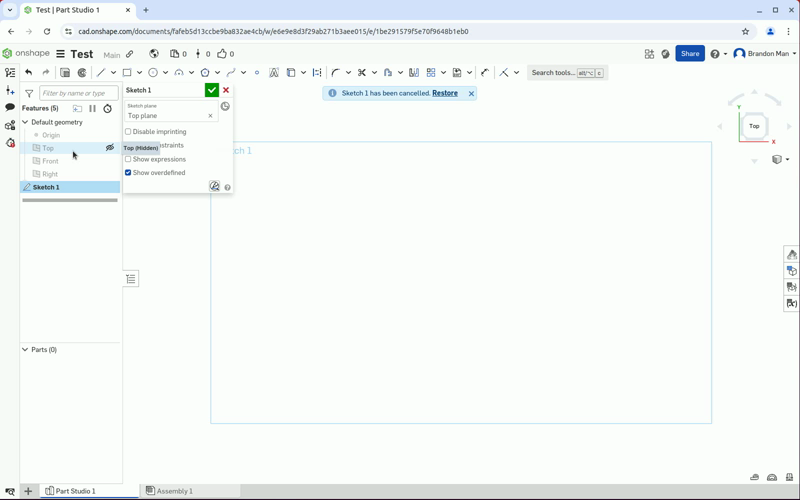
mouse_move(73, 352)
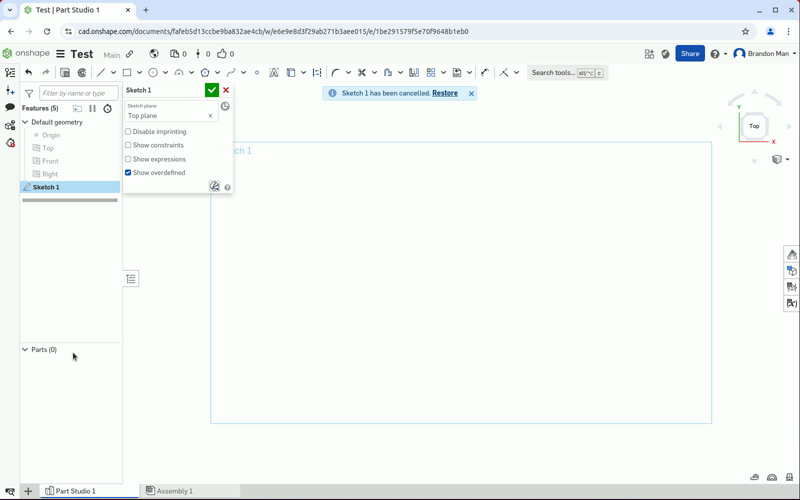
key(y)
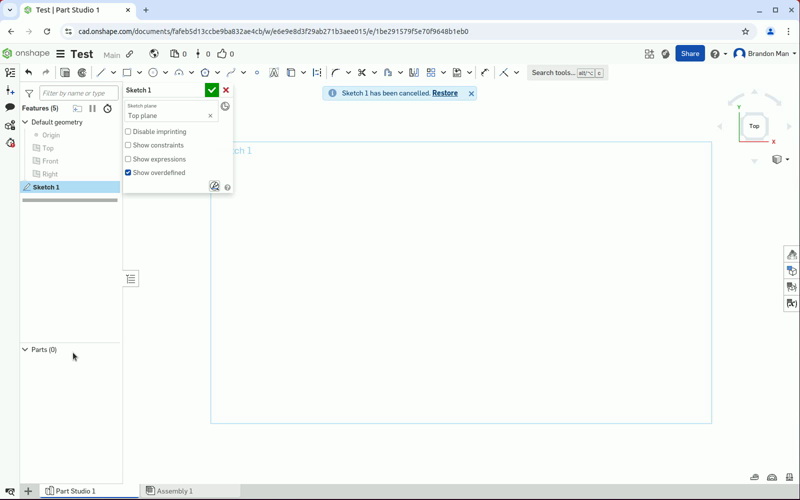
key(c)
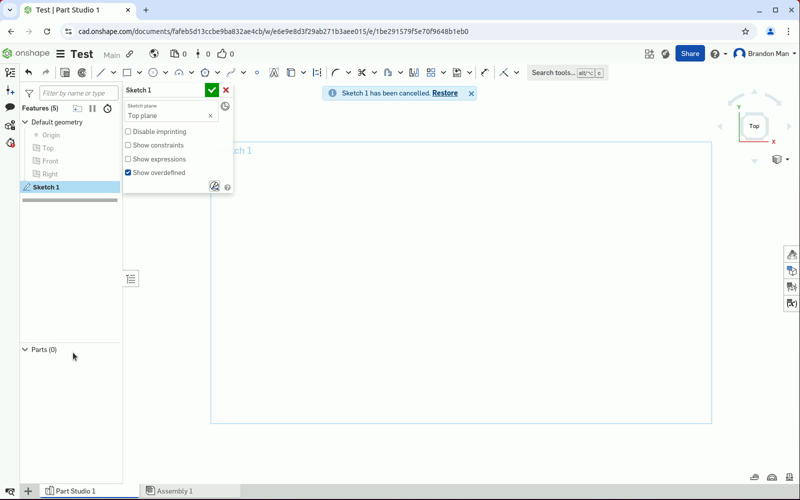
key_down(shift)
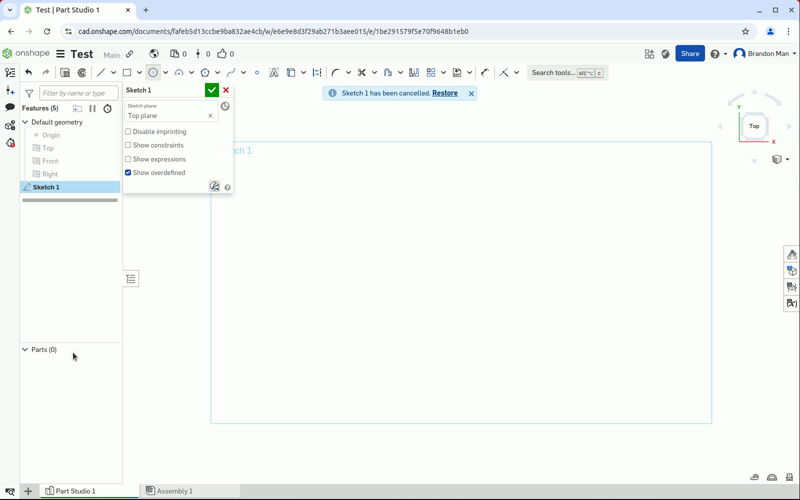
mouse_move(460, 282)
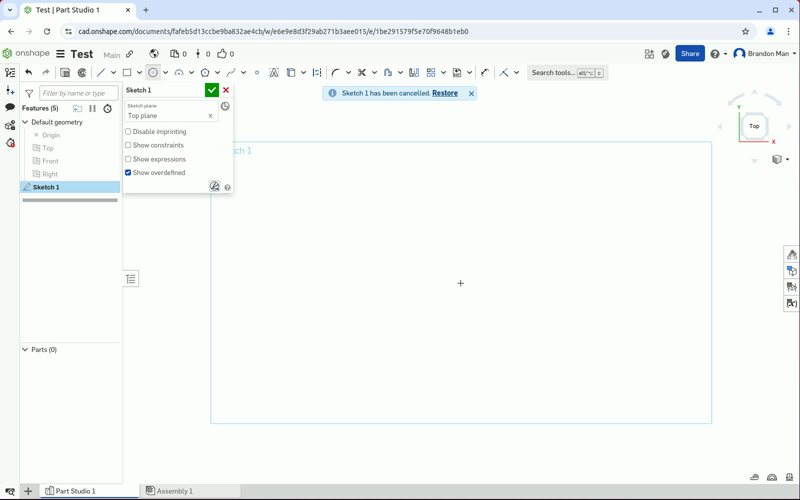
click(460, 282)
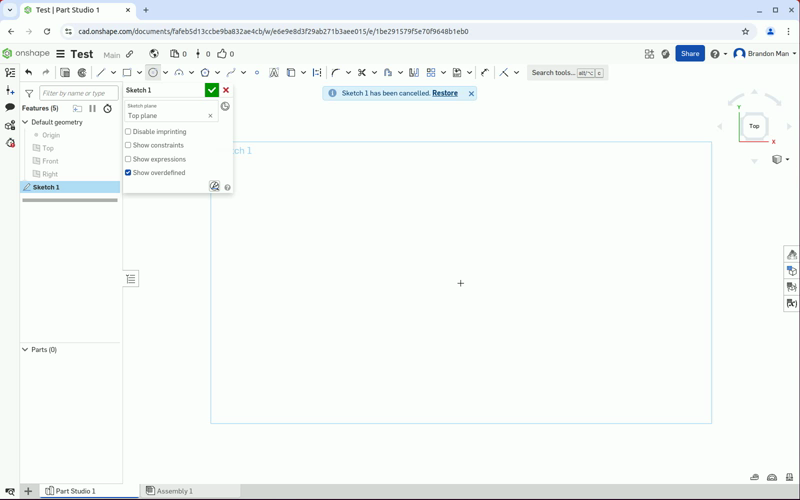
key_up(shift)
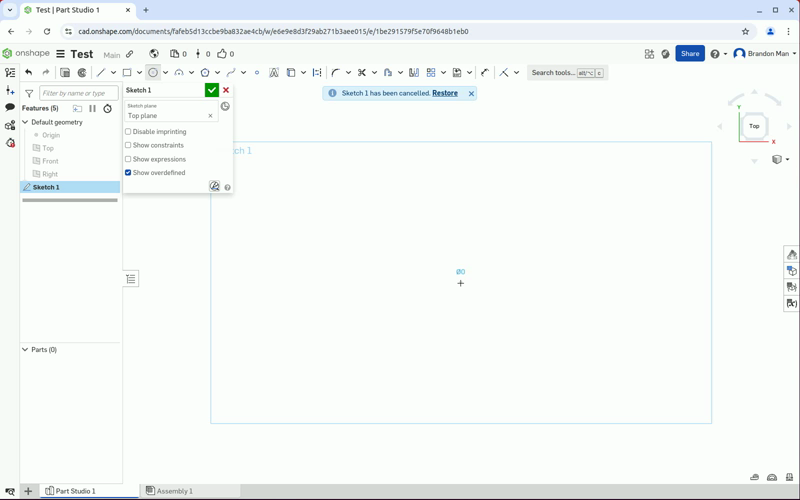
mouse_move(501, 282)
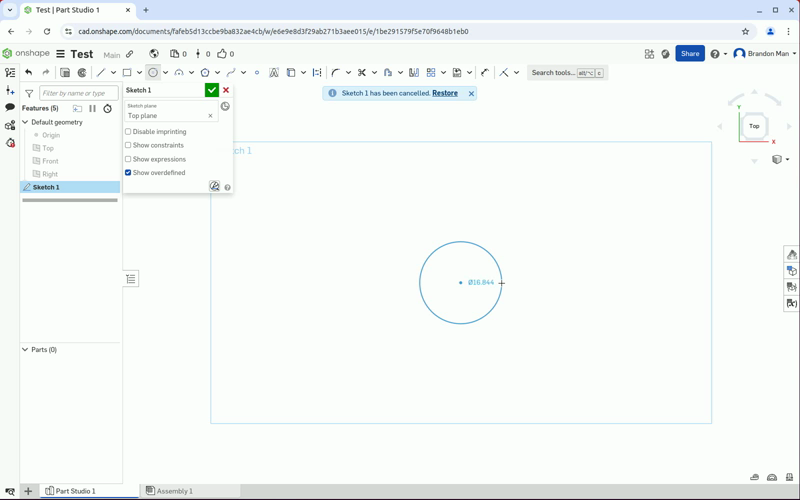
click(501, 282)
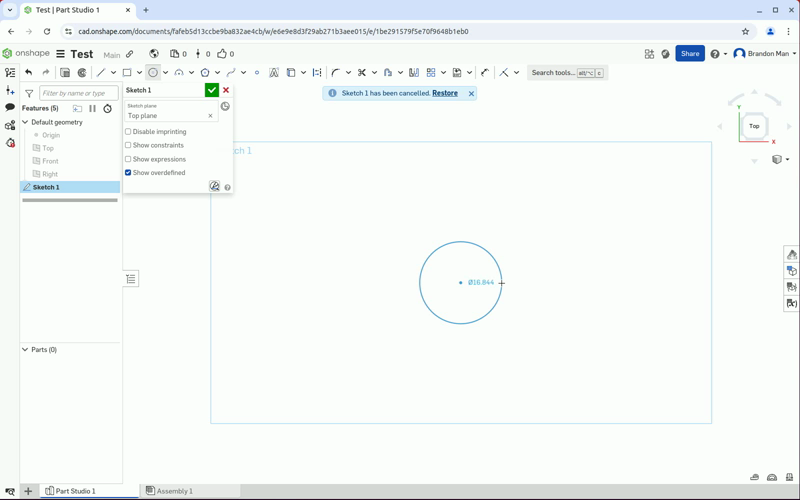
key(esc)
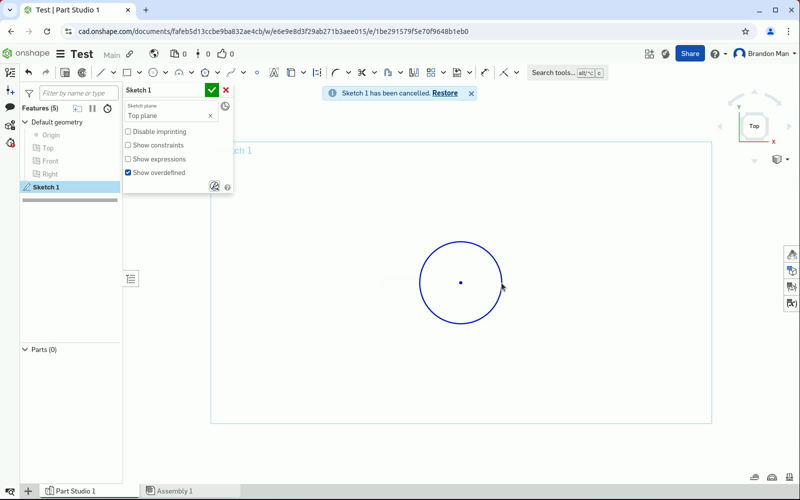
mouse_move(483, 299)
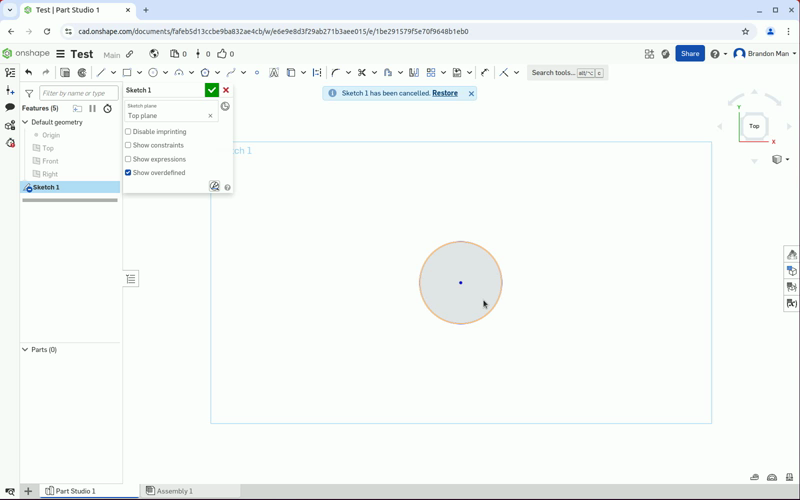
click(483, 299)
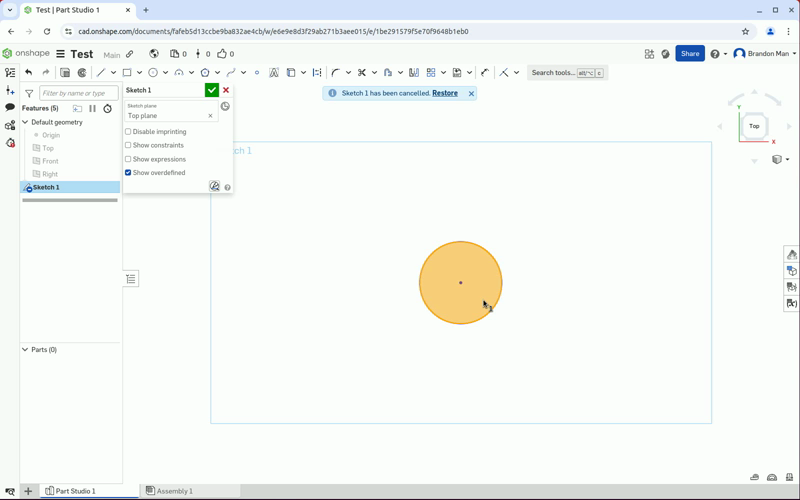
mouse_move(73, 352)
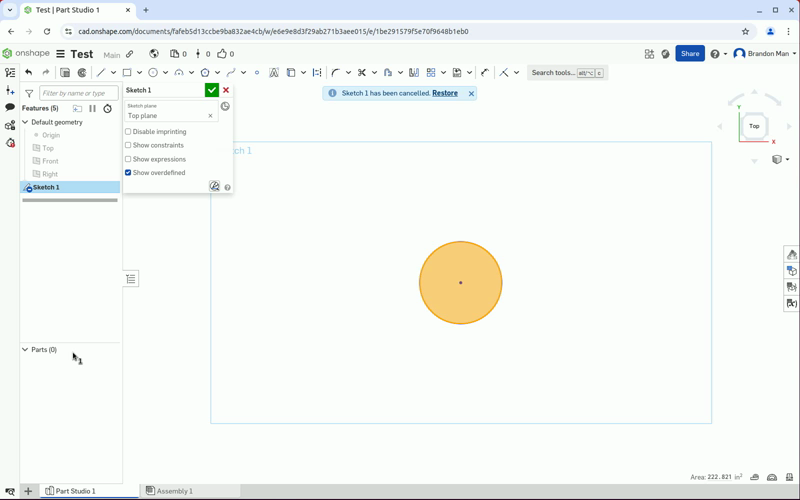
key(shift+y)
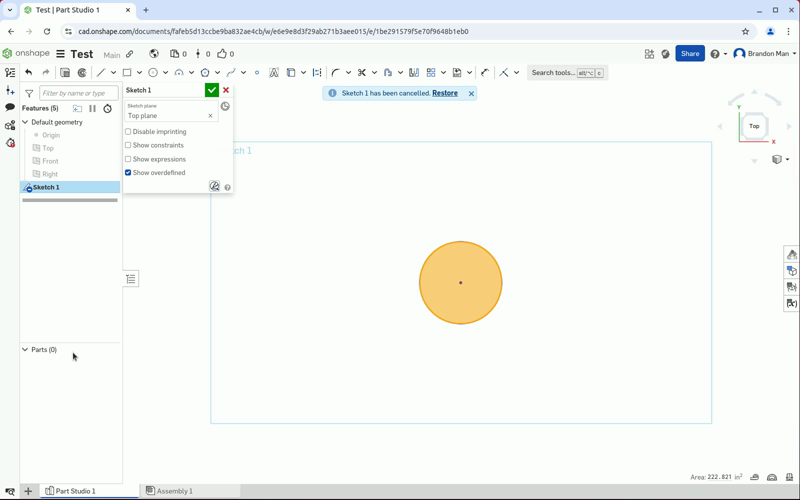
key(shift+e)
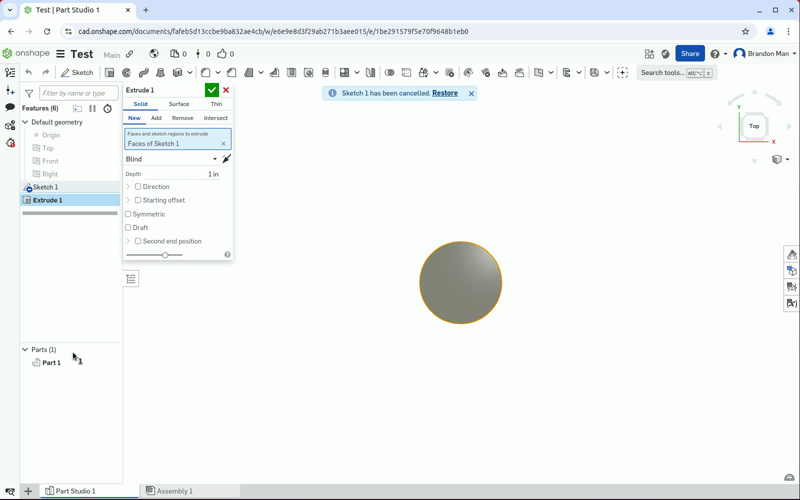
mouse_move(143, 106)
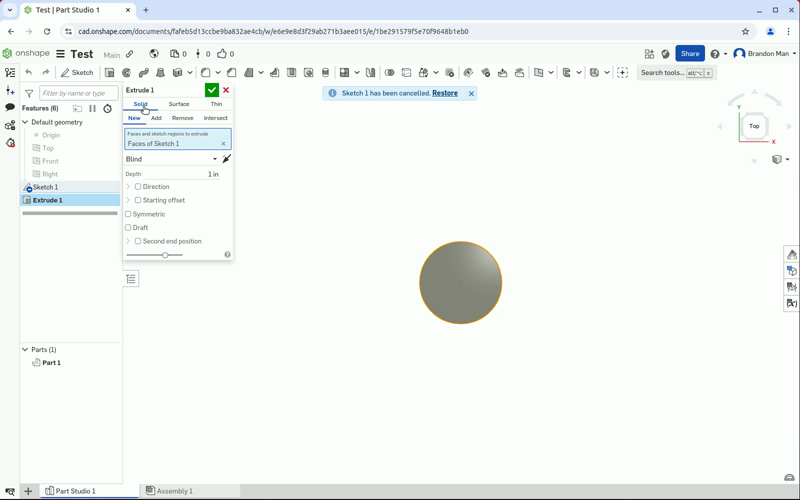
click(143, 106)
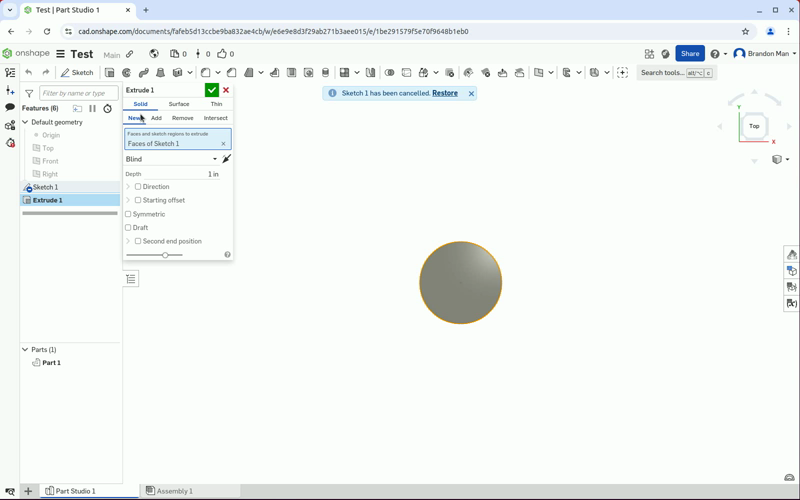
mouse_move(137, 120)
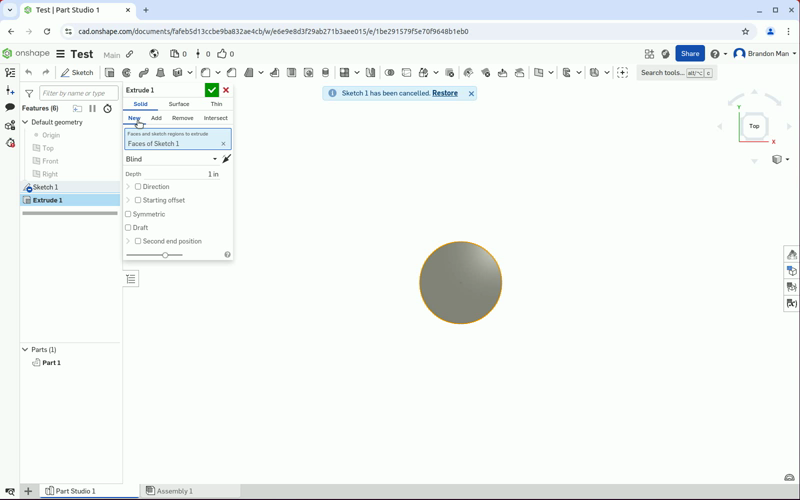
click(137, 120)
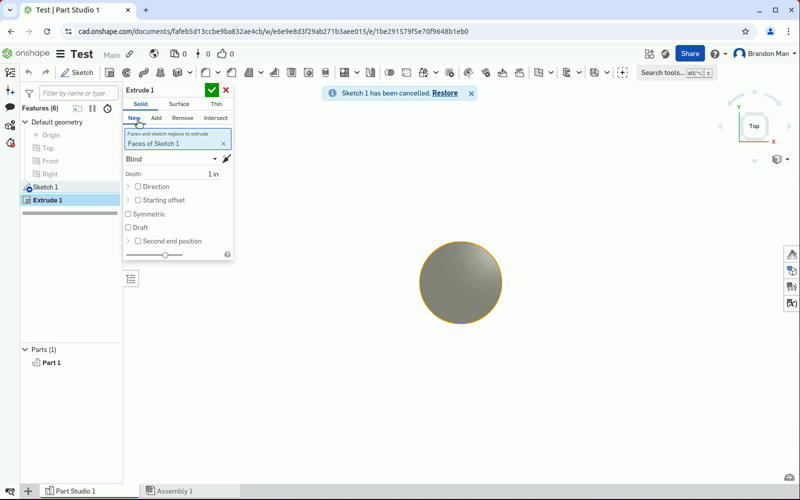
key(tab, 4)
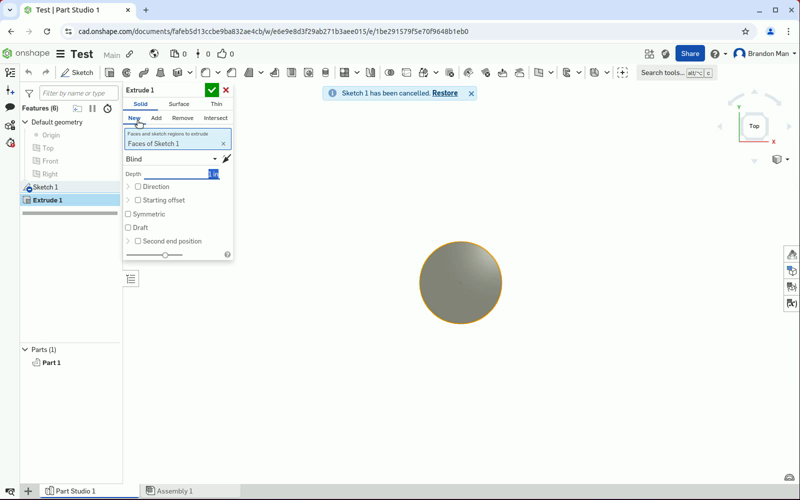
text(10.351)
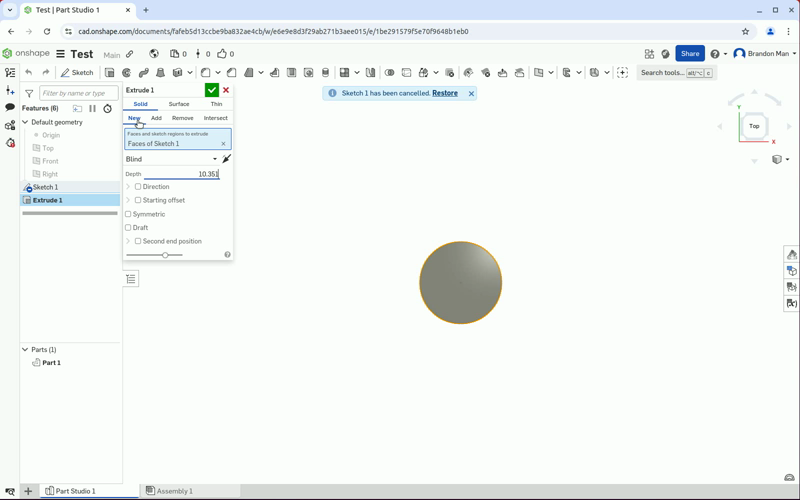
key(enter)
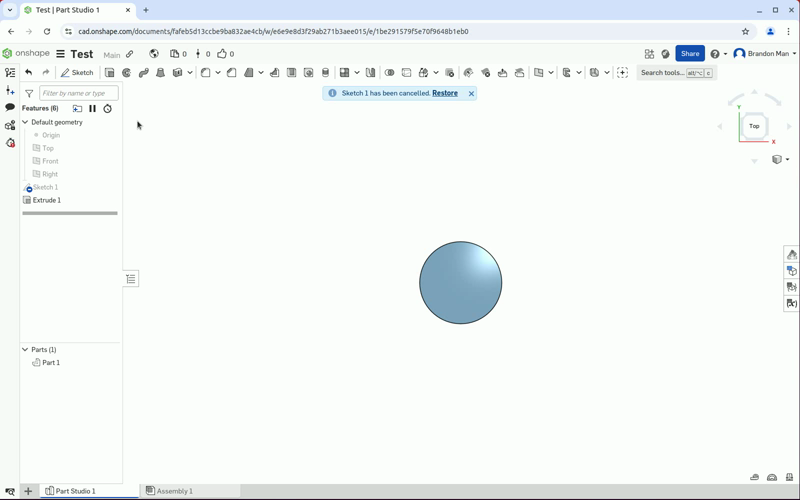
key(shift+h)
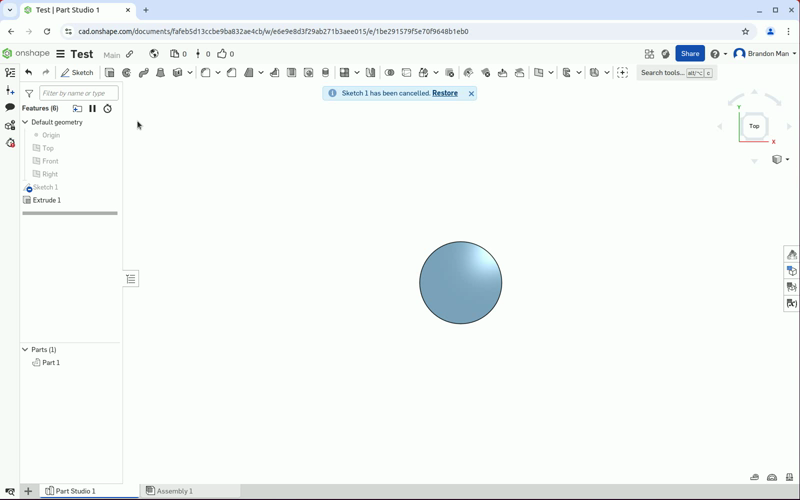
key(shift+h)
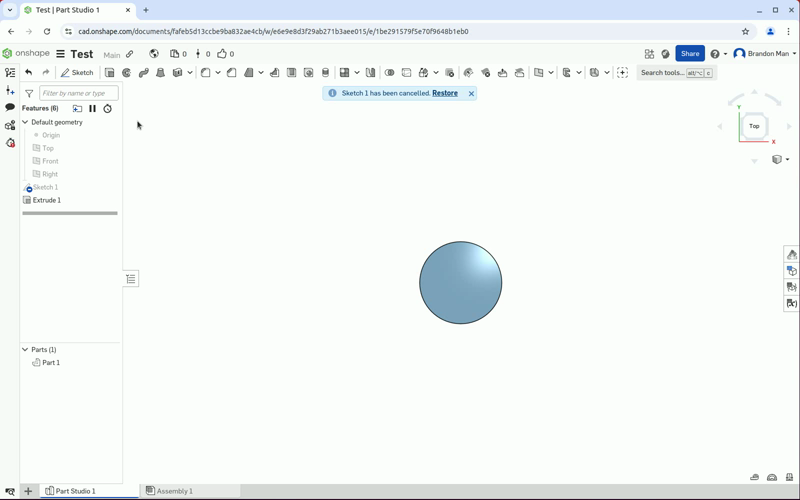
mouse_move(73, 189)
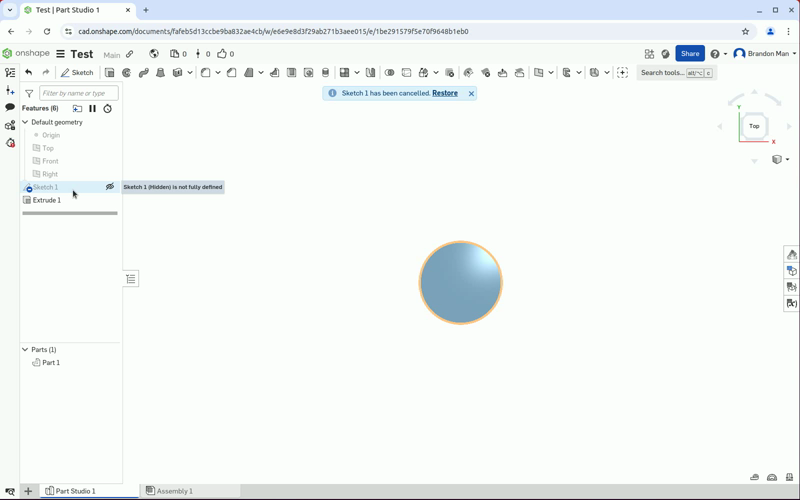
click(73, 189)
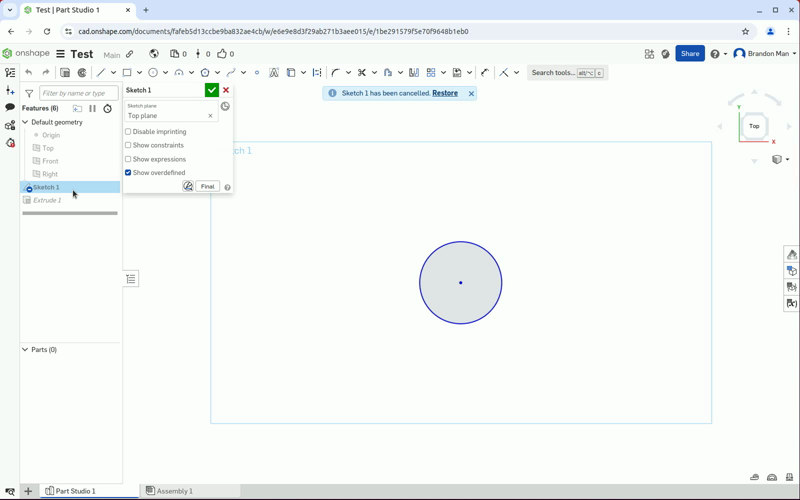
mouse_move(229, 92)
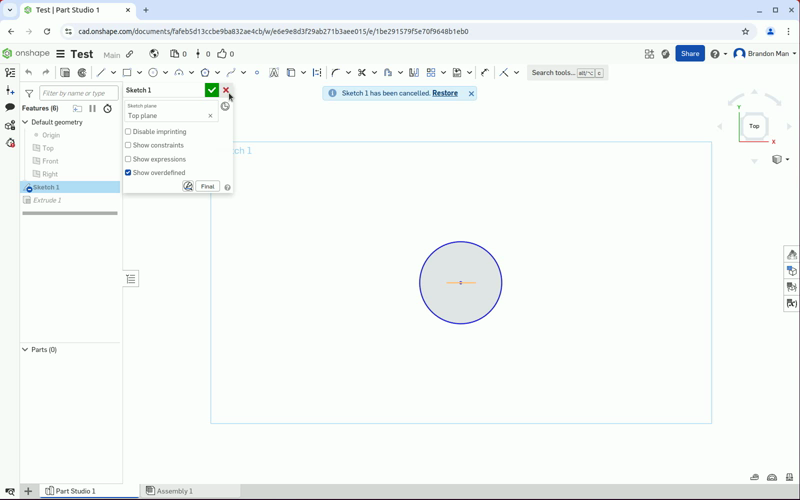
click(229, 92)
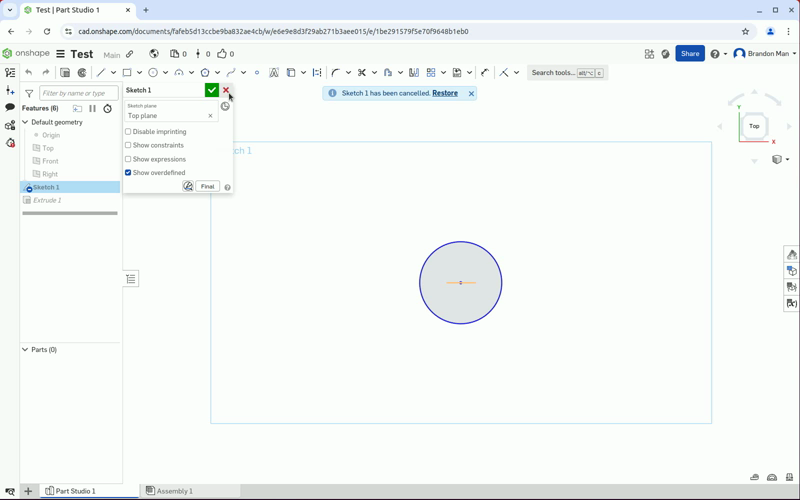
key(shift+s)
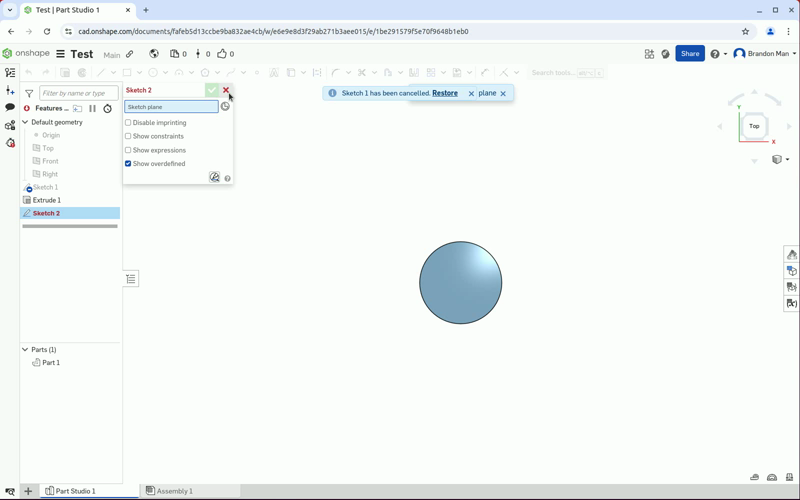
mouse_move(73, 150)
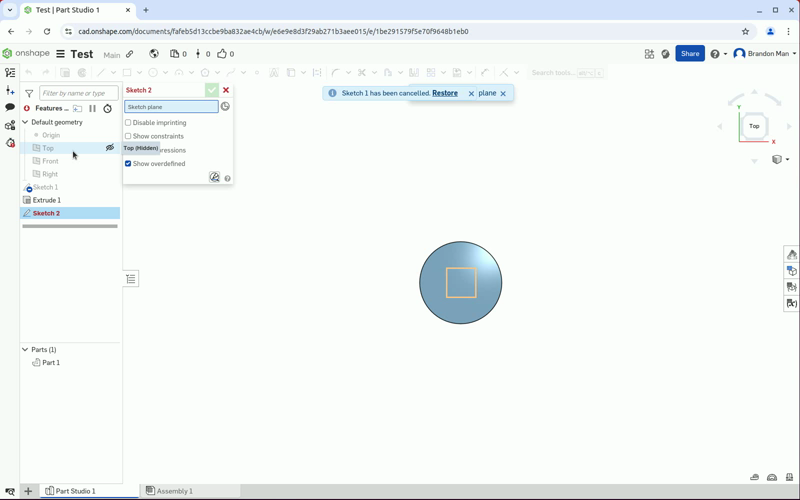
click(73, 150)
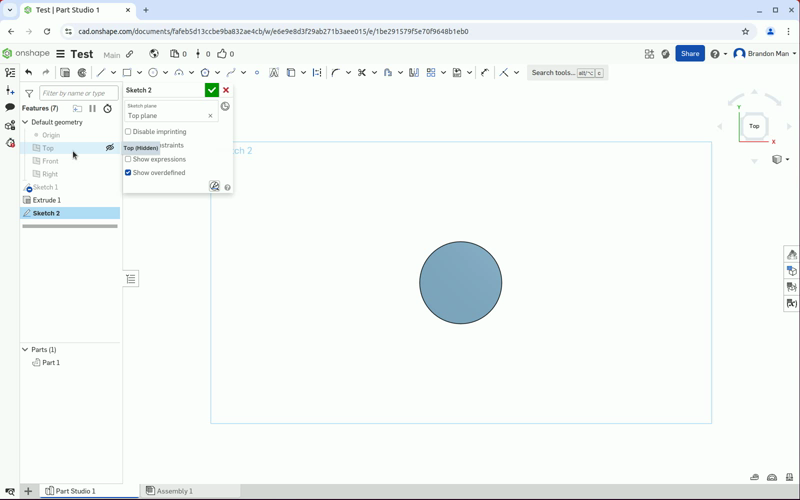
mouse_move(73, 352)
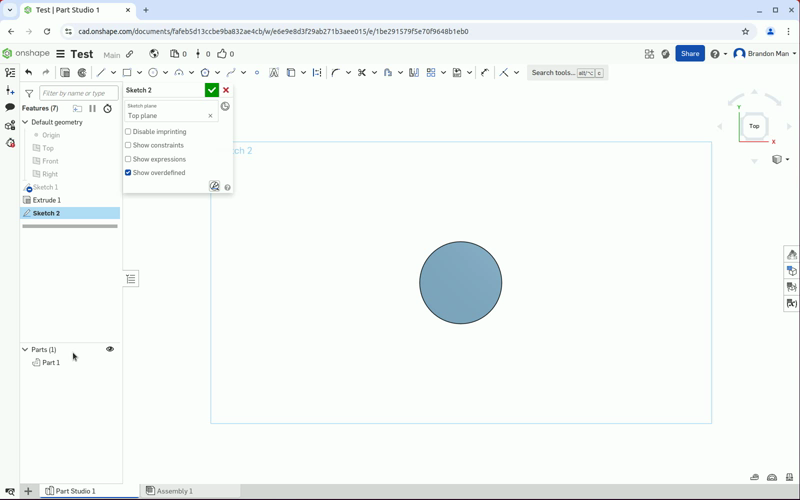
key(y)
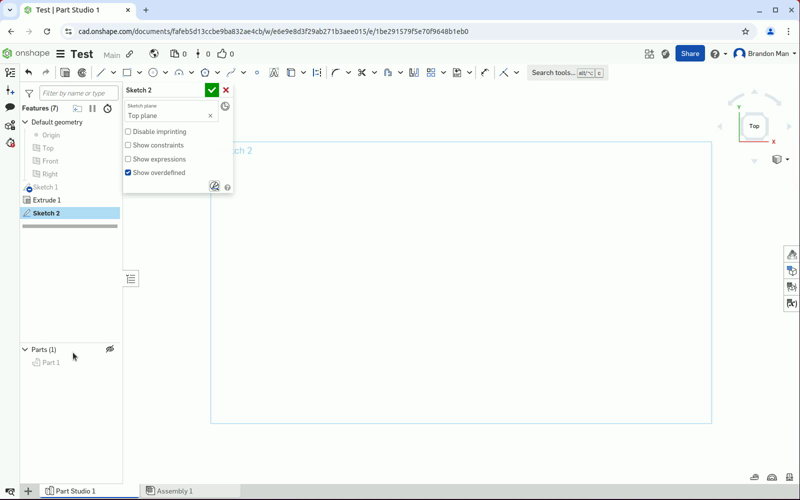
key(c)
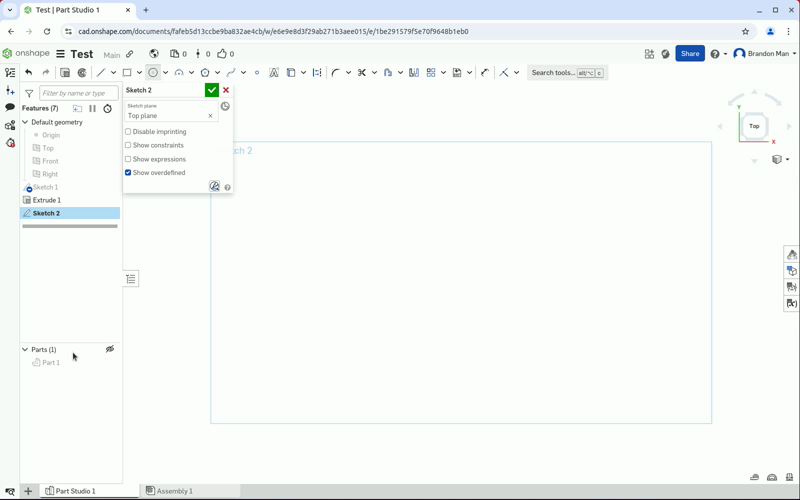
key_down(shift)
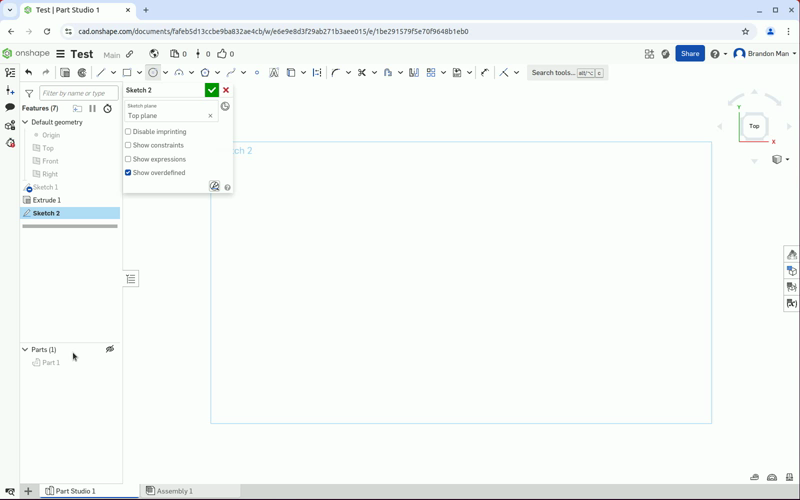
mouse_move(461, 262)
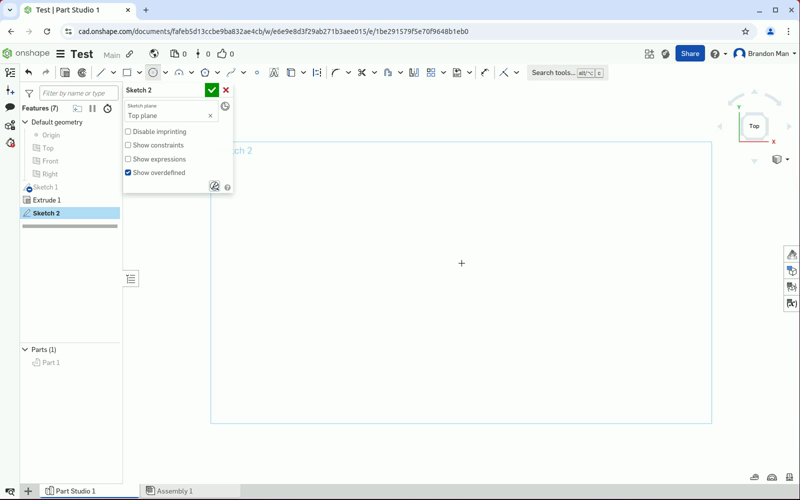
click(461, 262)
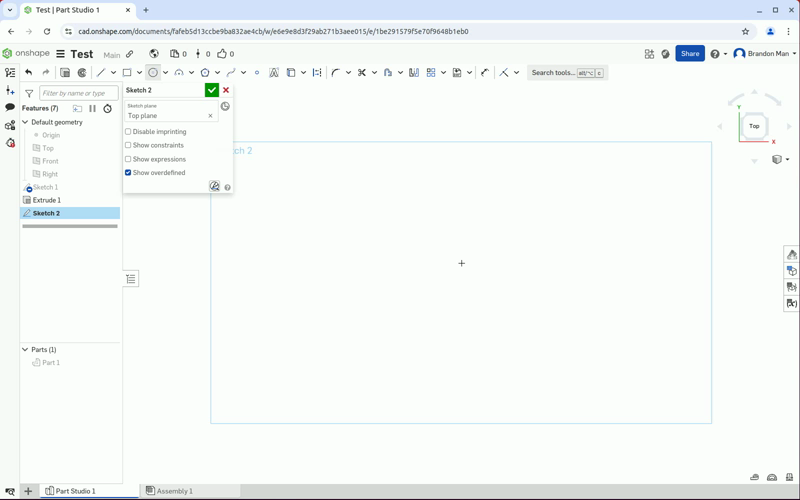
key_up(shift)
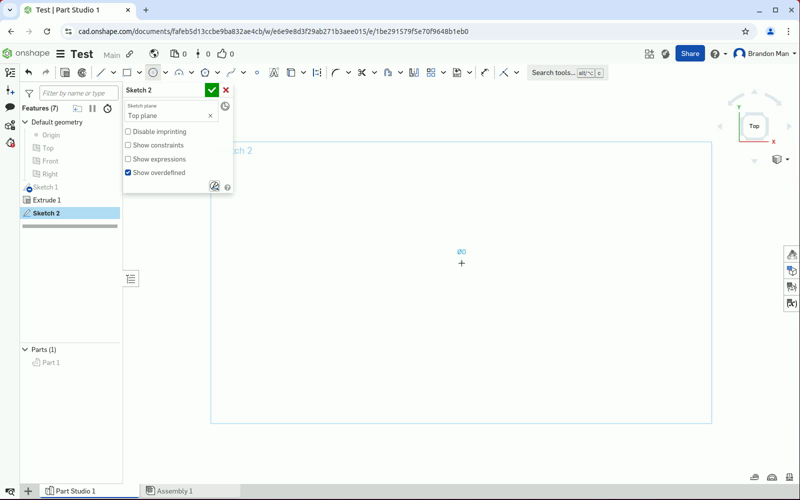
mouse_move(476, 262)
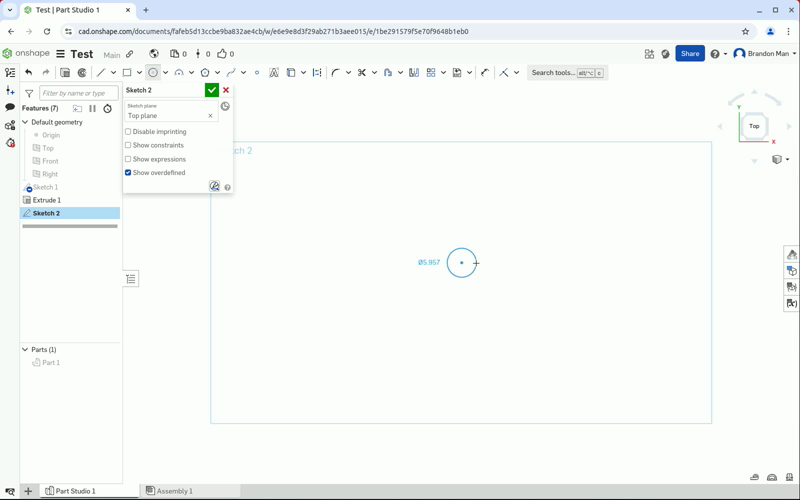
click(476, 262)
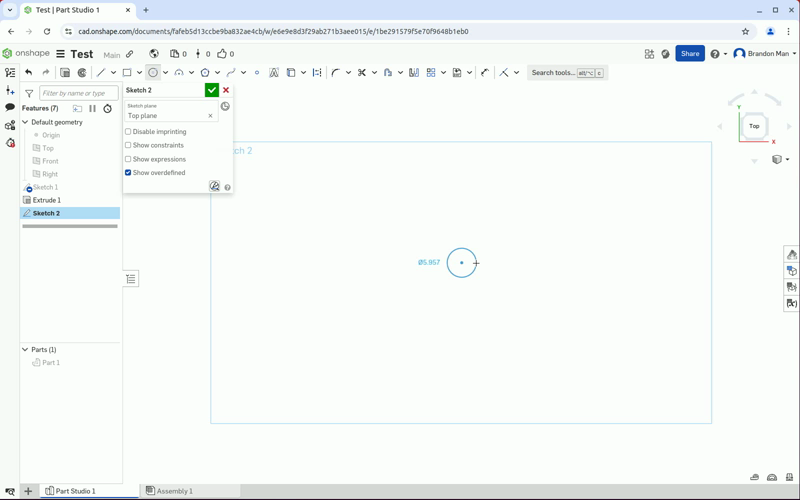
key(esc)
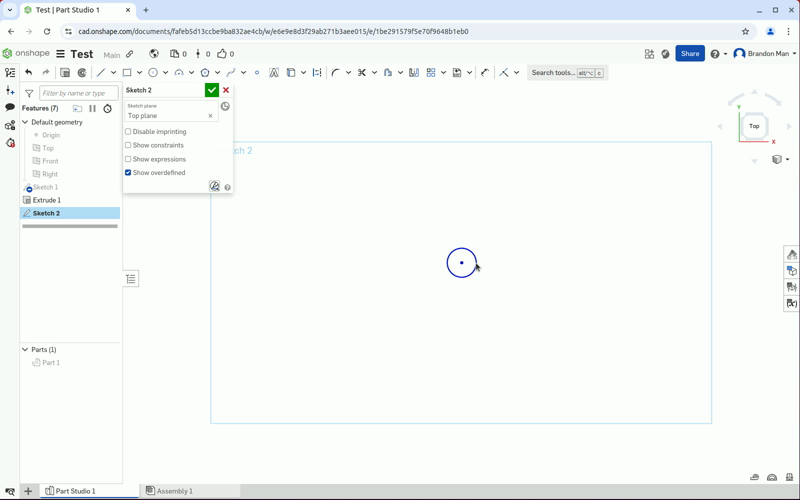
mouse_move(462, 264)
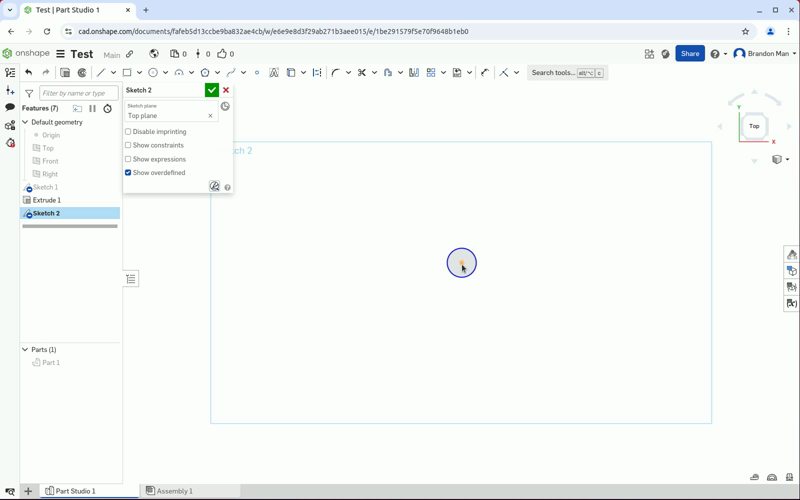
scroll(6)
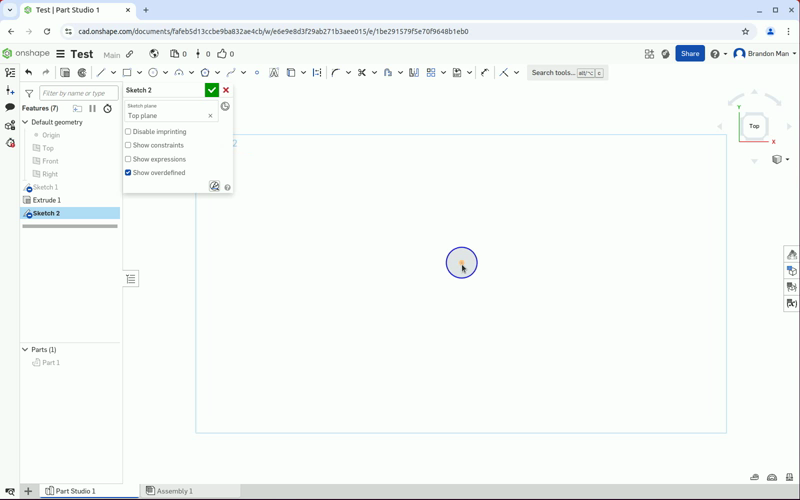
scroll(6)
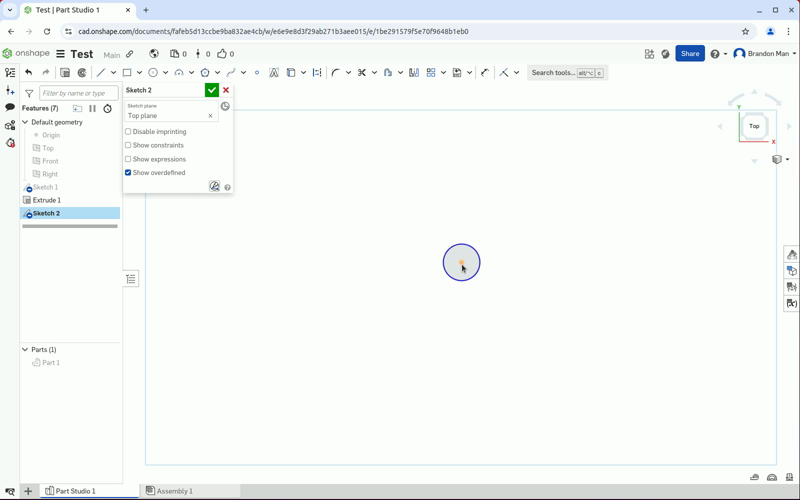
scroll(6)
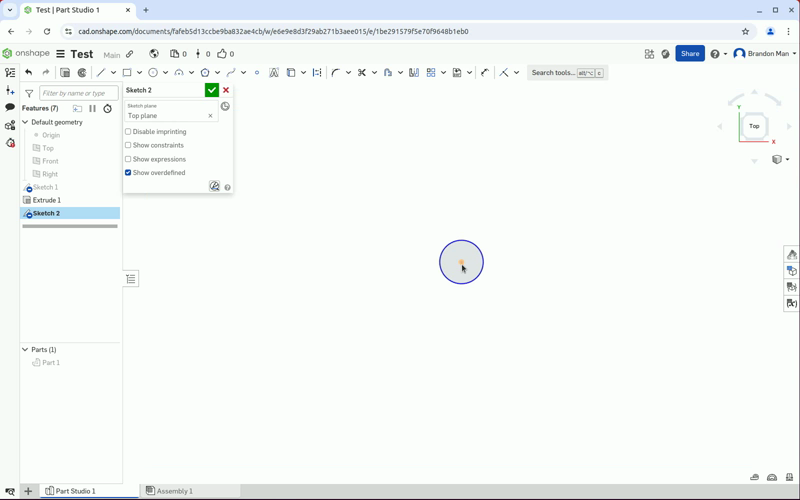
scroll(6)
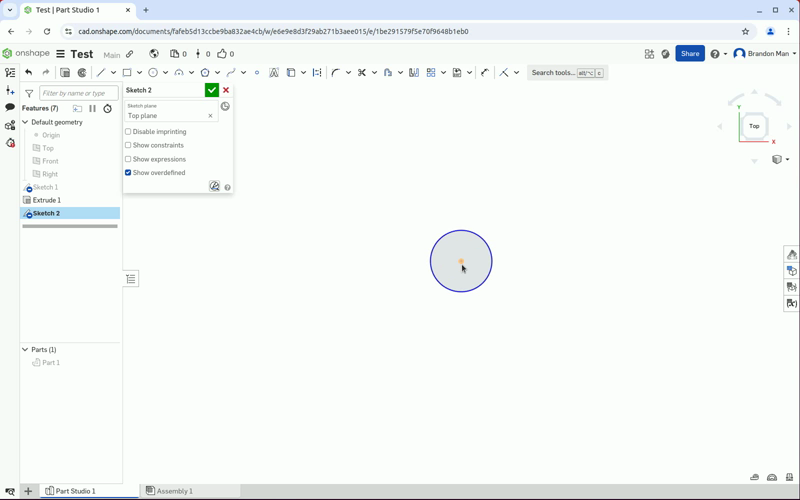
scroll(6)
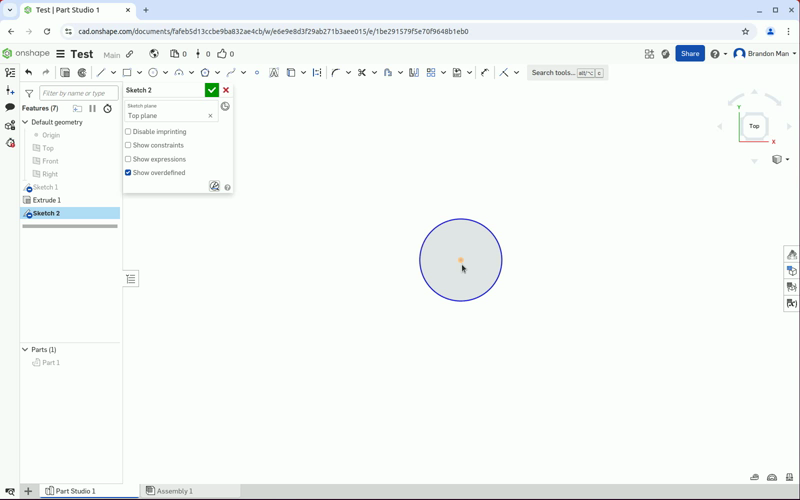
scroll(6)
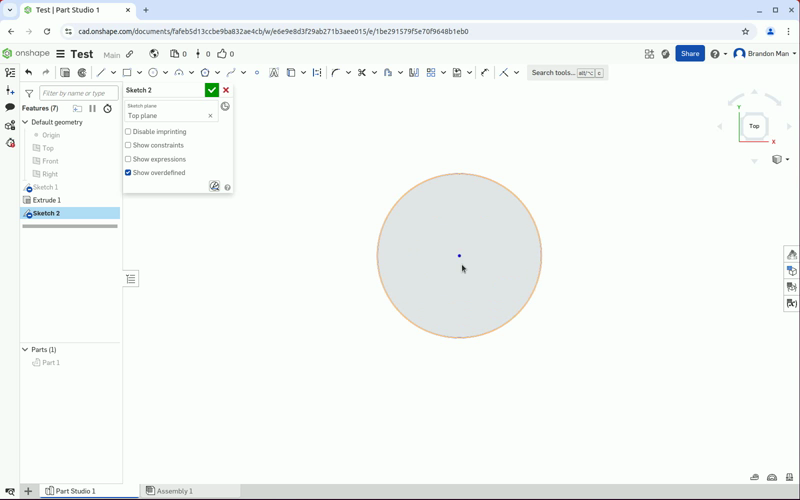
scroll(6)
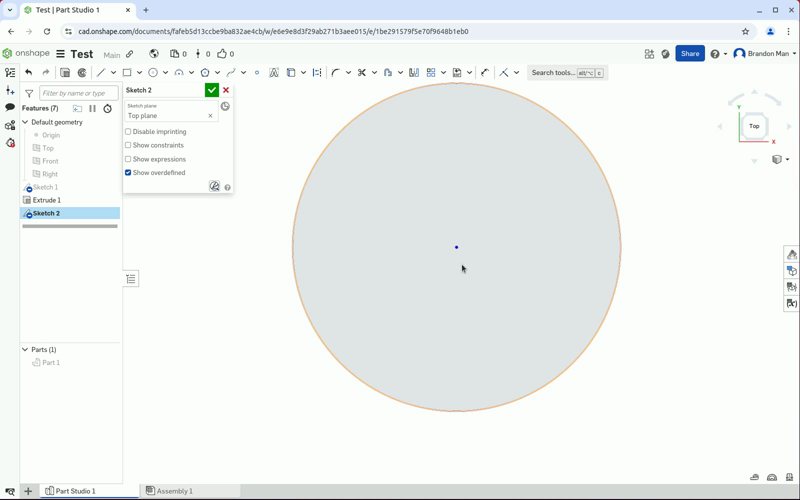
click(462, 264)
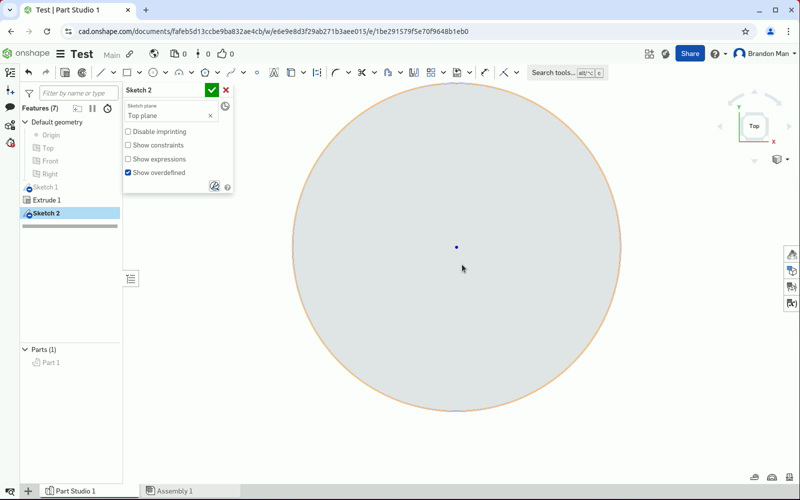
scroll(-6)
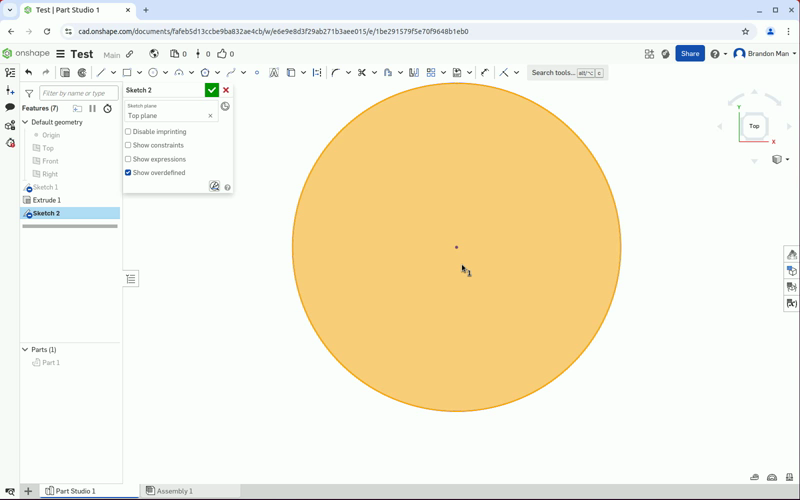
scroll(-6)
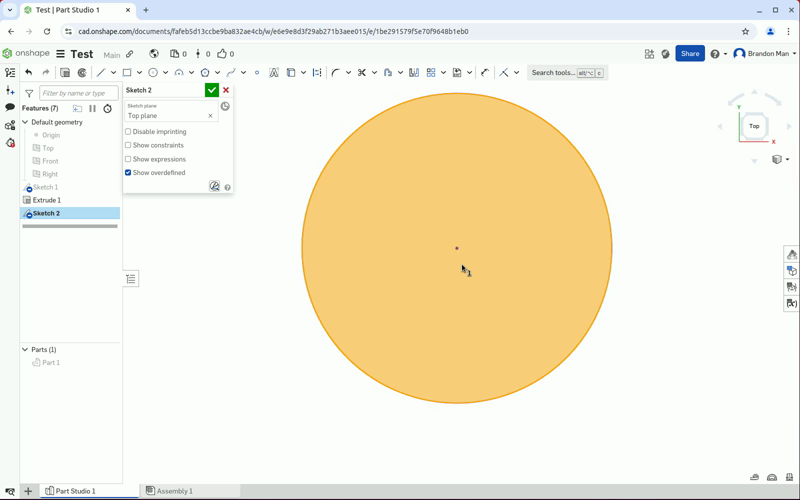
scroll(-6)
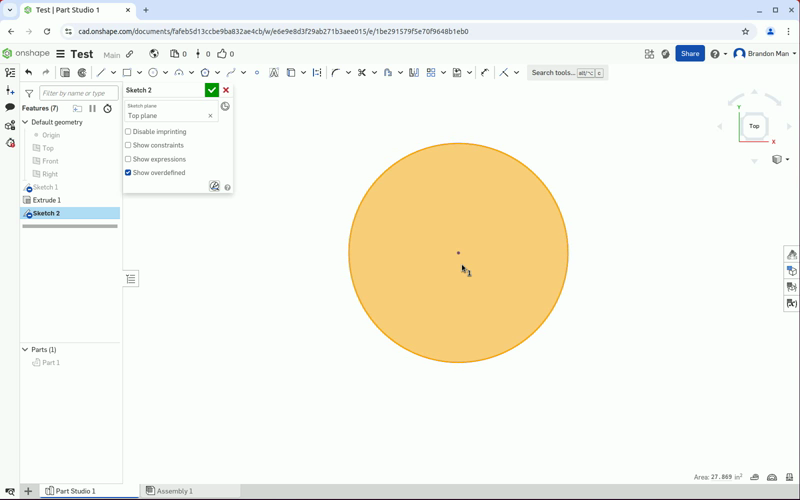
scroll(-6)
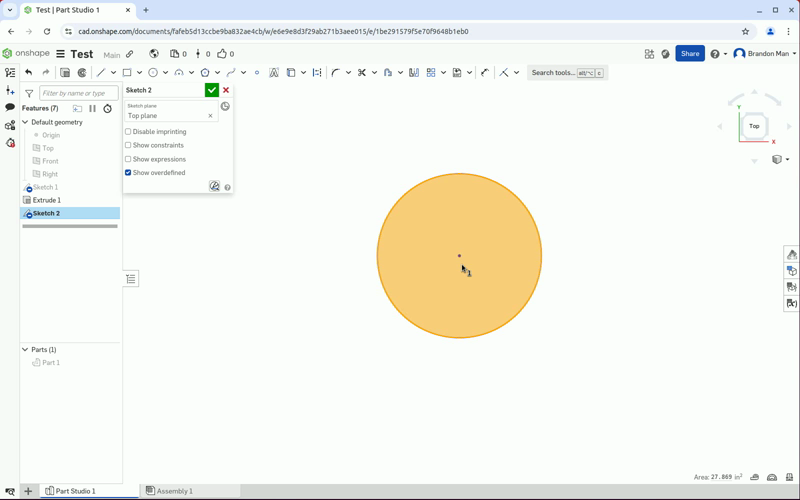
scroll(-6)
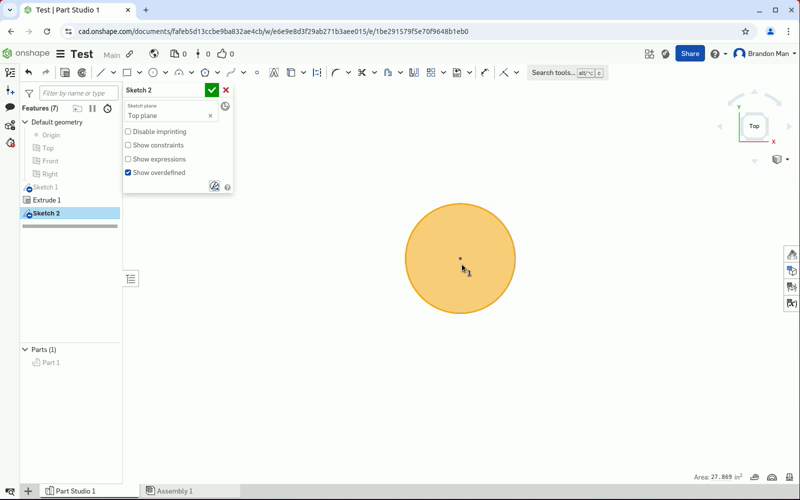
scroll(-6)
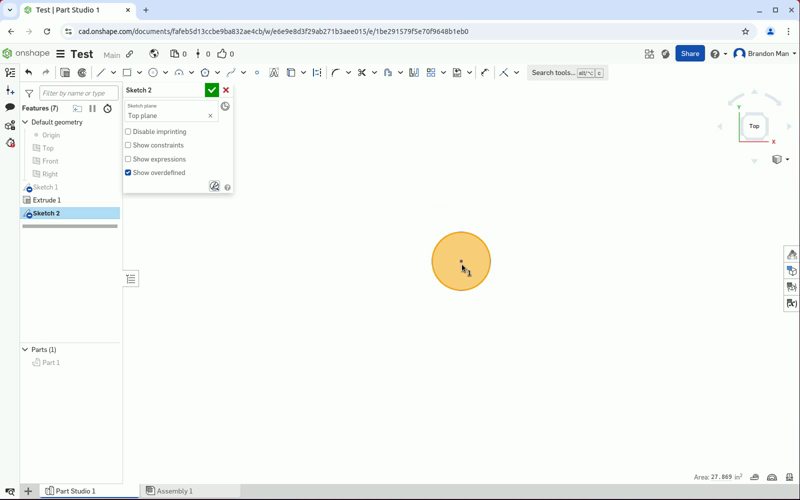
scroll(-6)
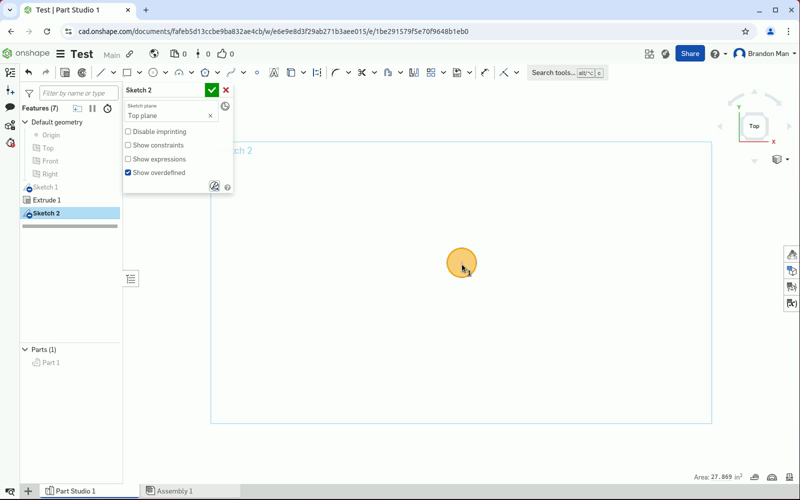
mouse_move(73, 352)
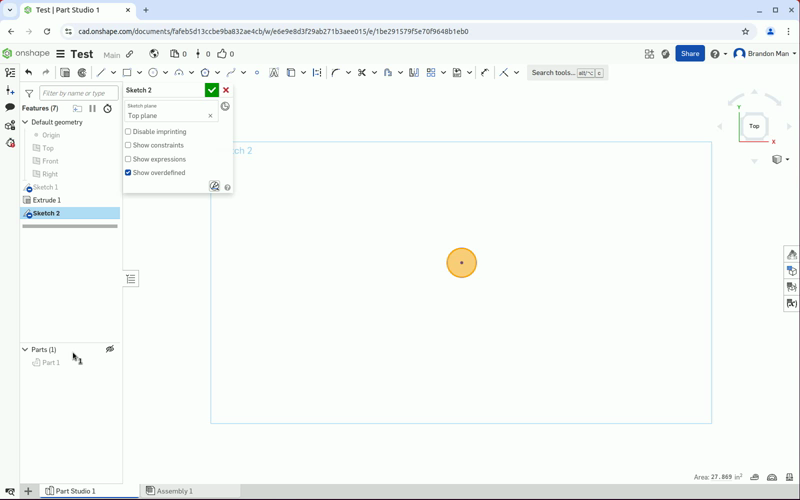
key(shift+y)
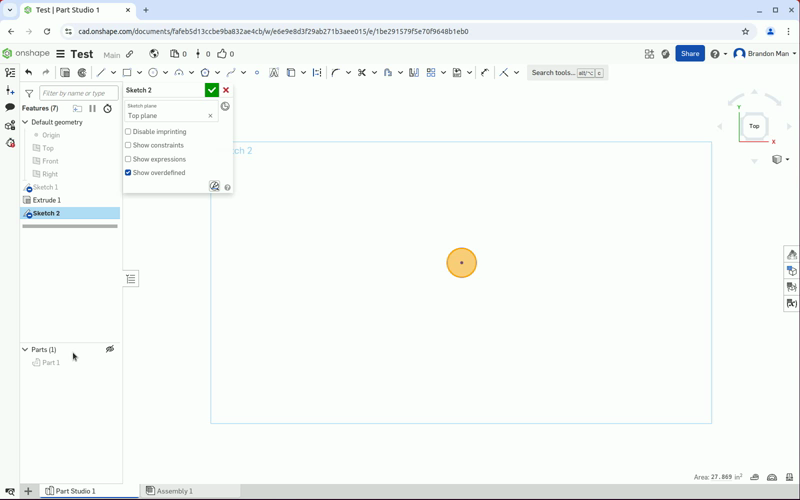
key(shift+e)
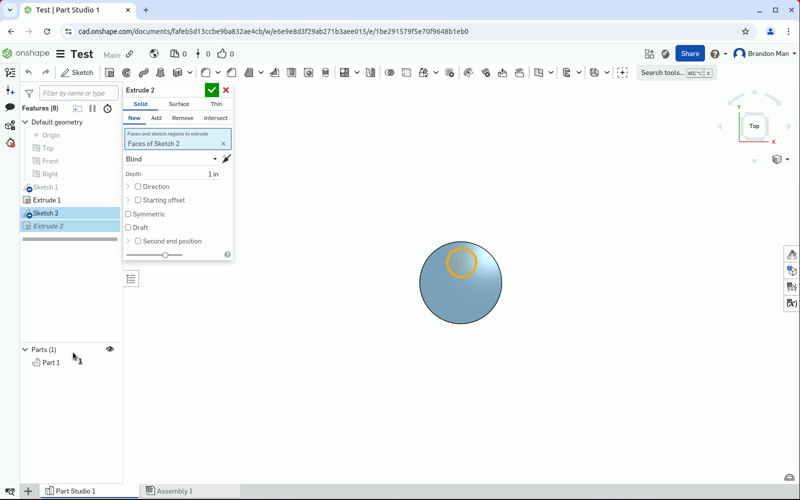
mouse_move(143, 106)
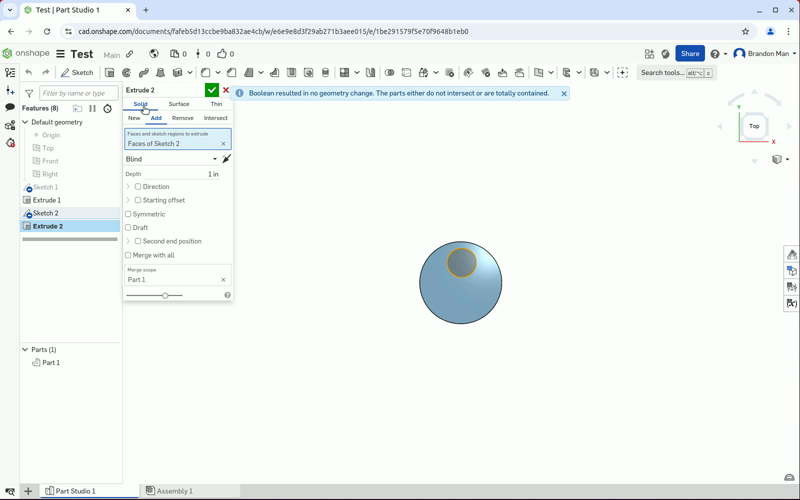
click(143, 106)
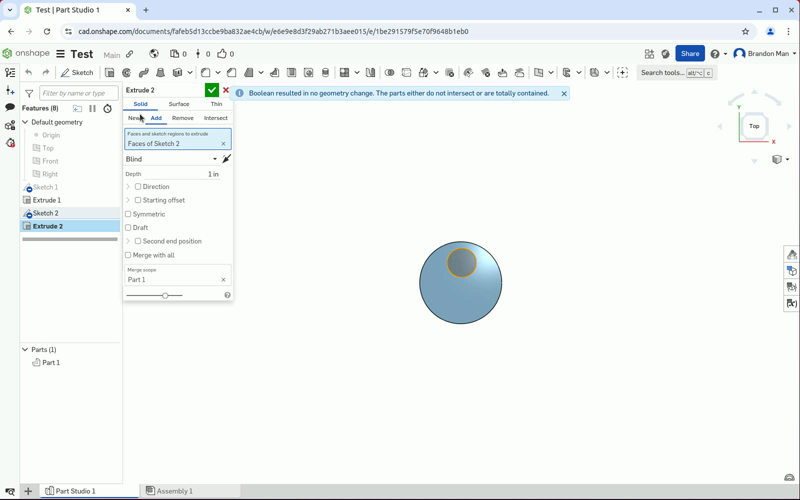
mouse_move(137, 120)
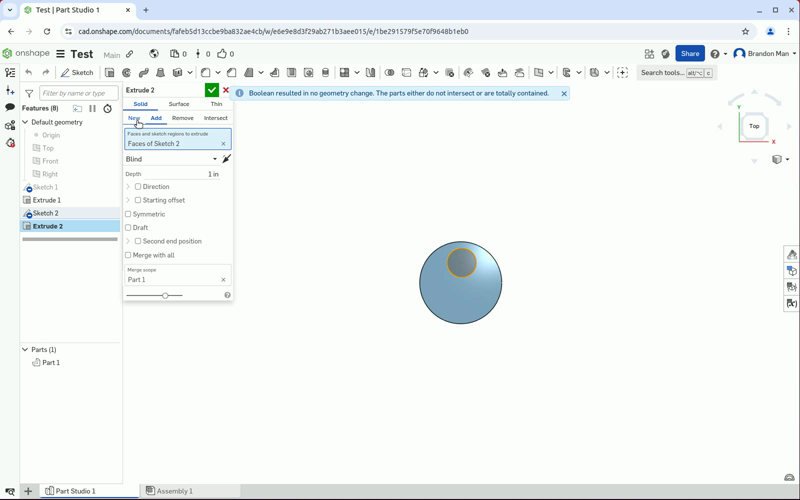
click(137, 120)
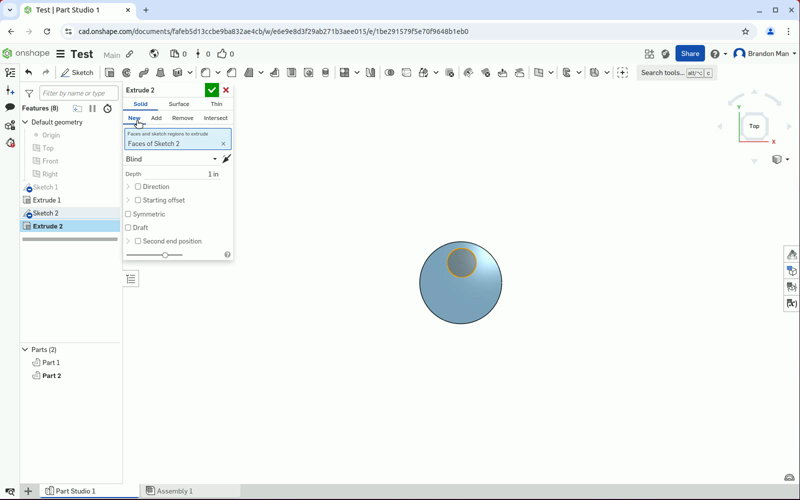
key(tab, 4)
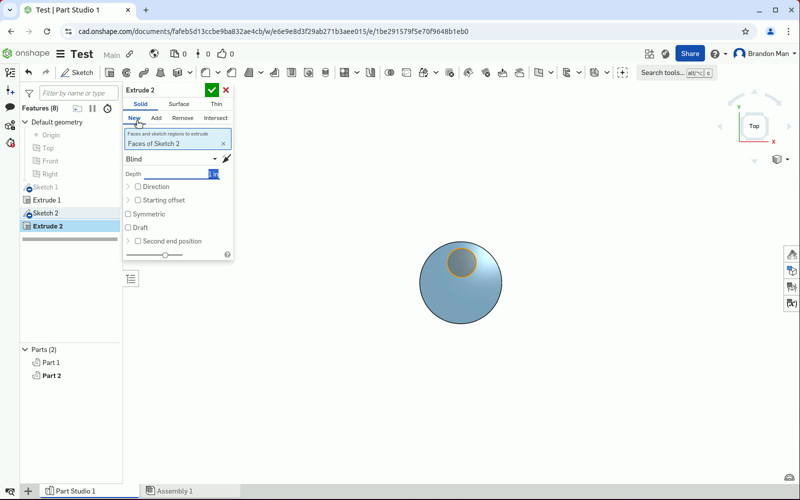
text(12.758)
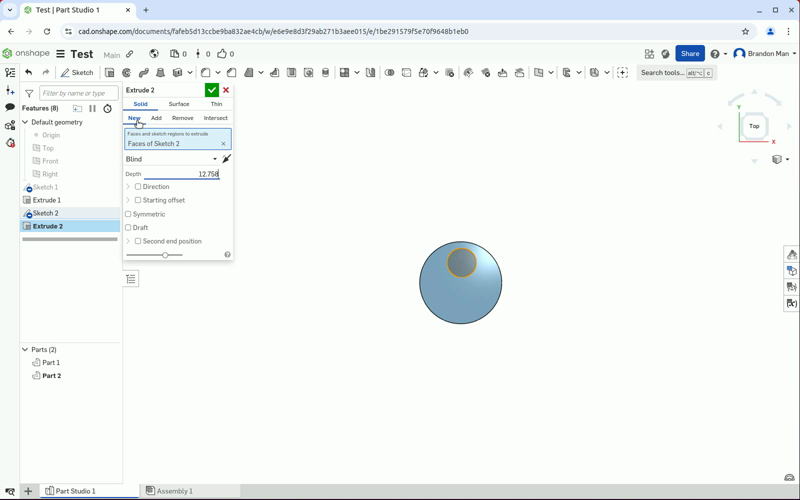
key(enter)
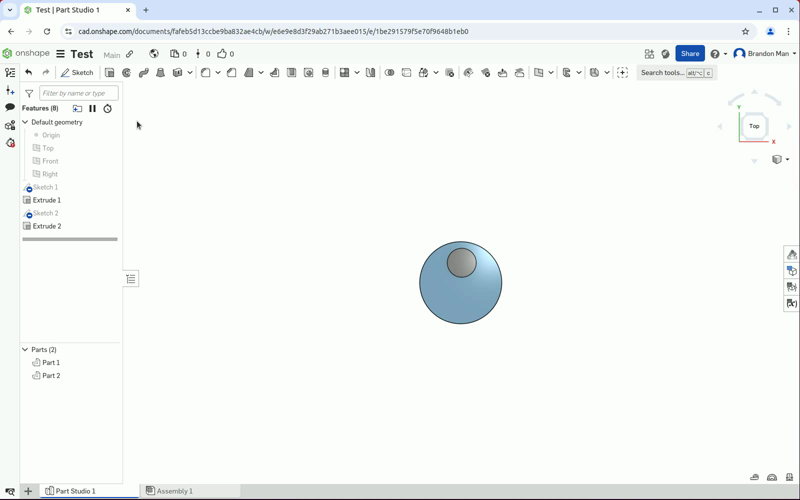
key(shift+h)
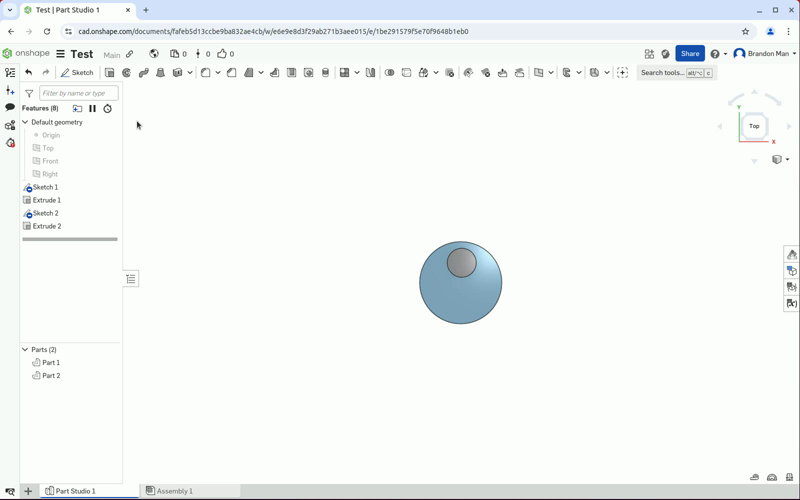
key(shift+h)
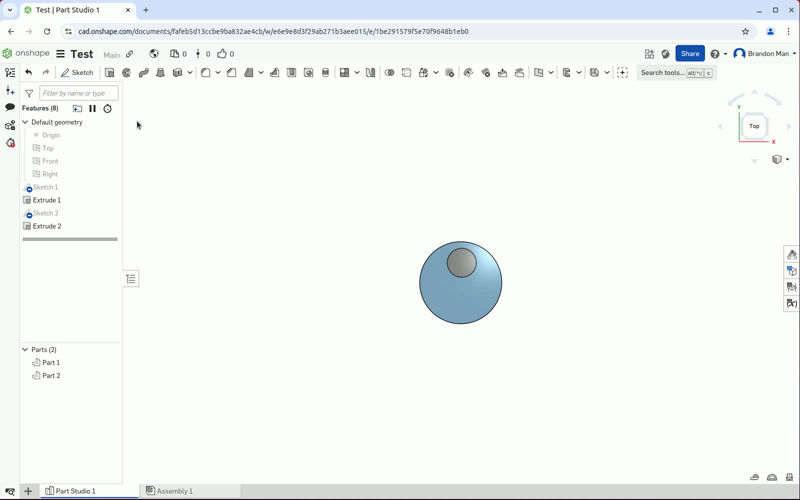
mouse_move(73, 189)
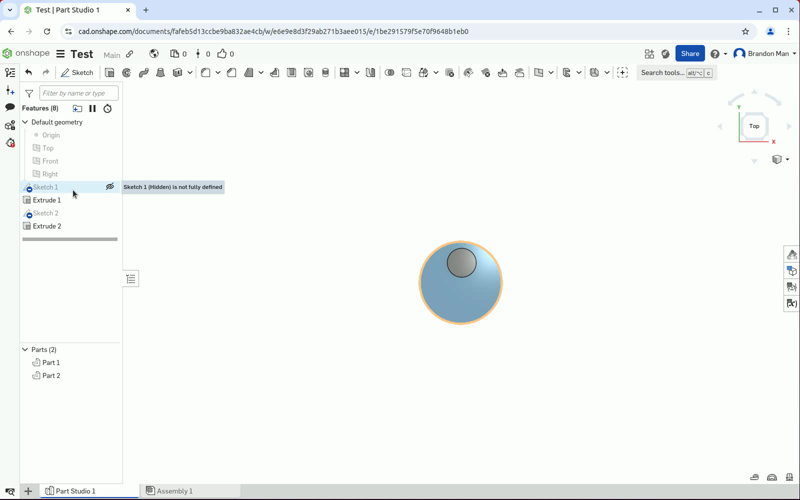
click(73, 189)
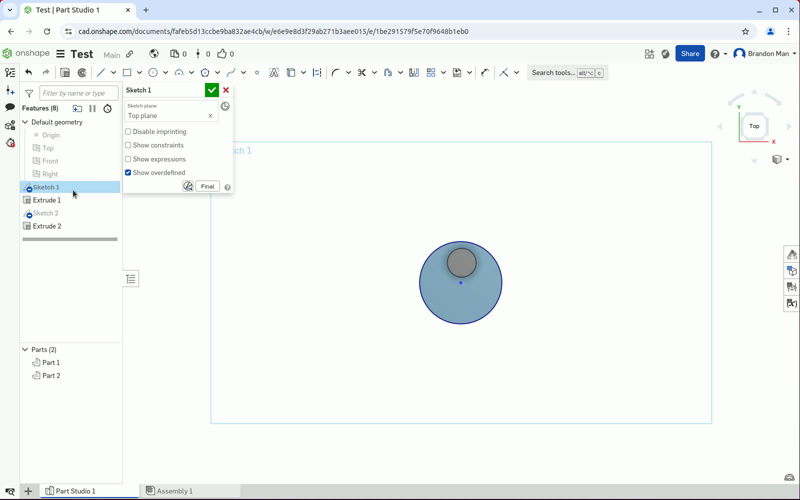
mouse_move(229, 92)
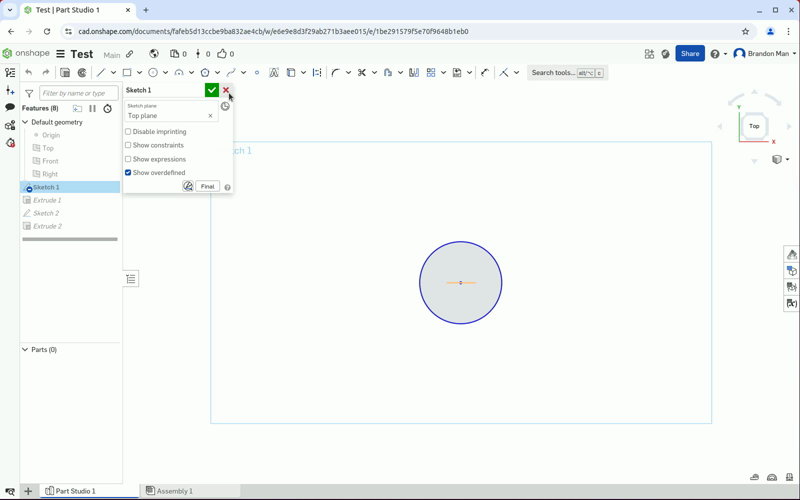
click(229, 92)
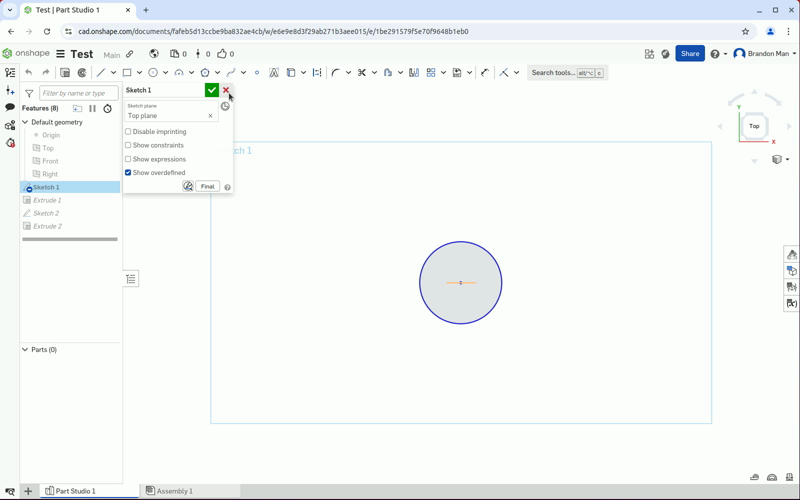
key(shift+s)
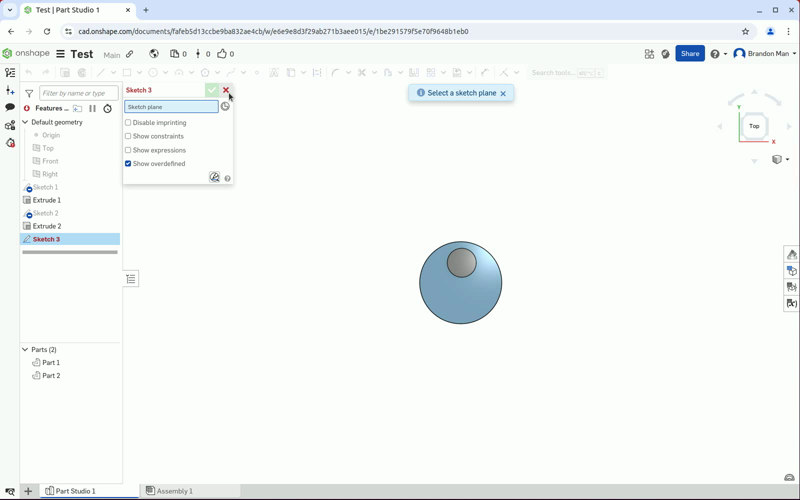
mouse_move(73, 150)
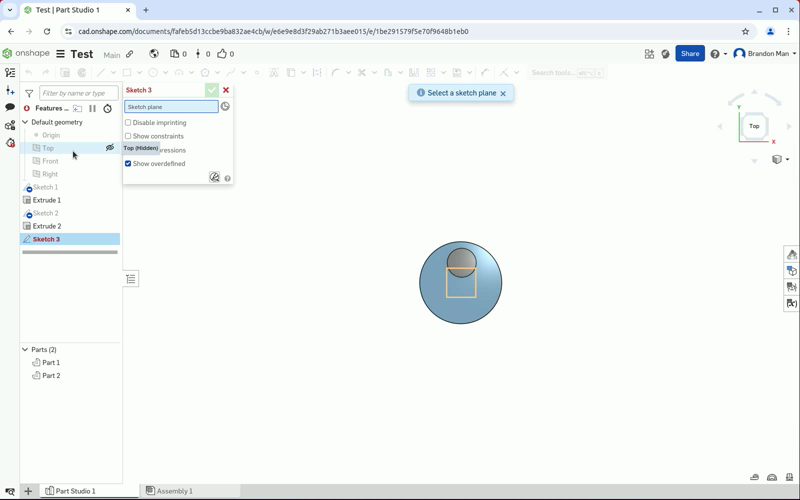
click(73, 150)
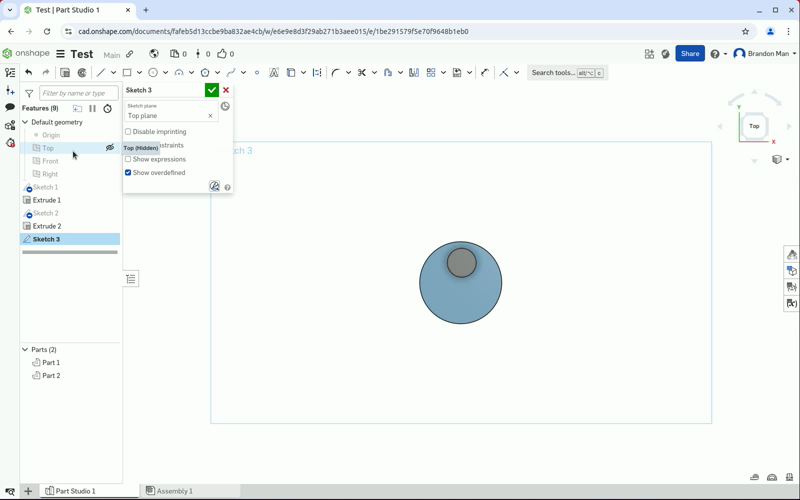
mouse_move(73, 352)
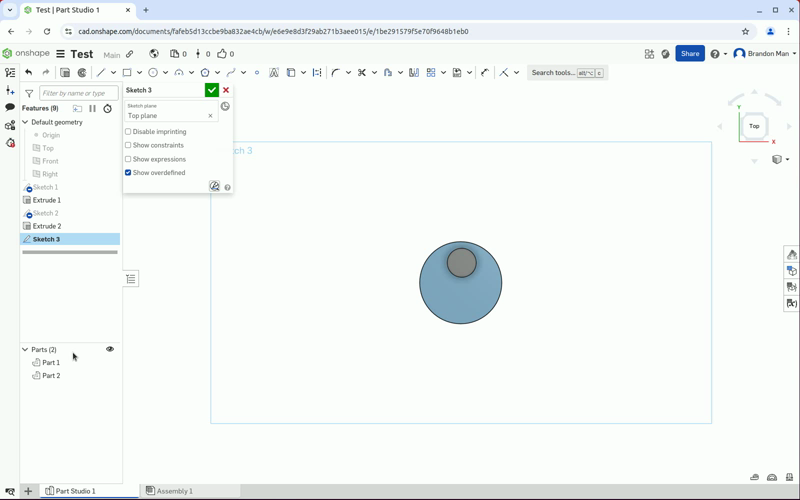
key(y)
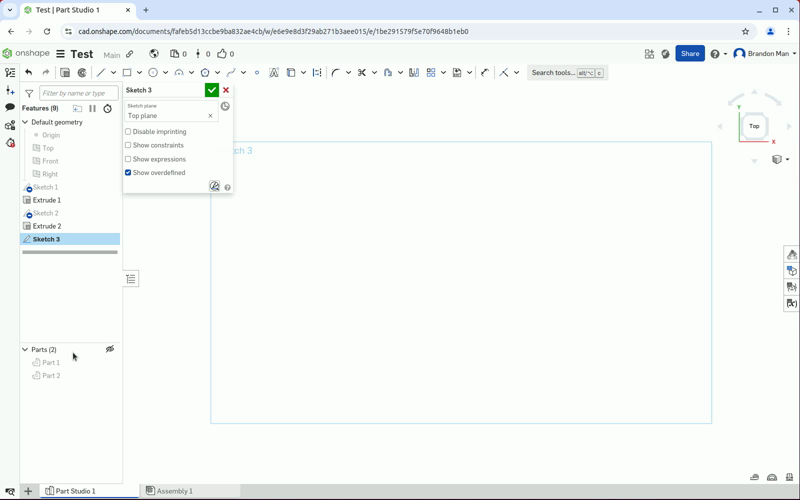
key(c)
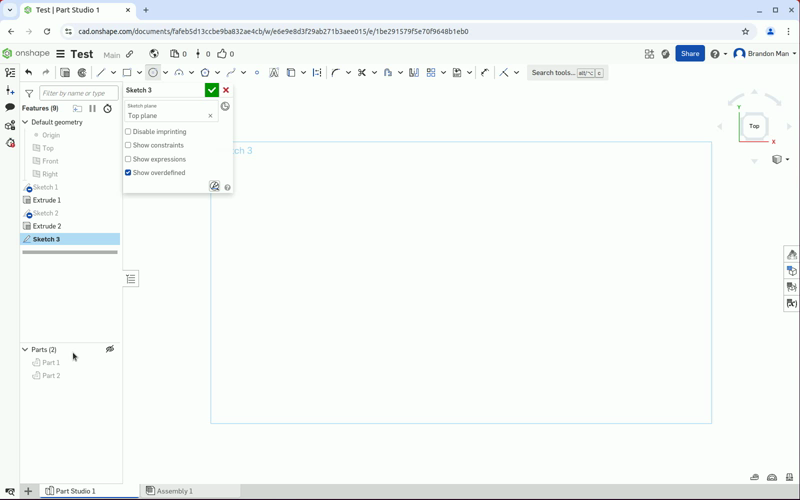
key_down(shift)
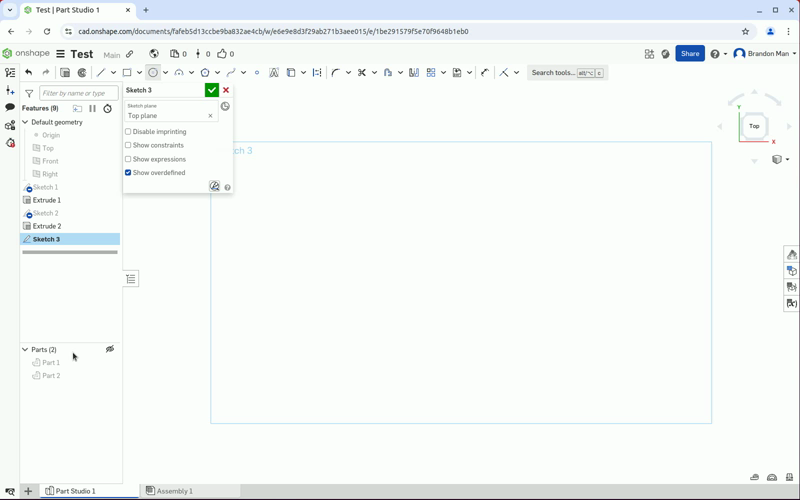
mouse_move(460, 262)
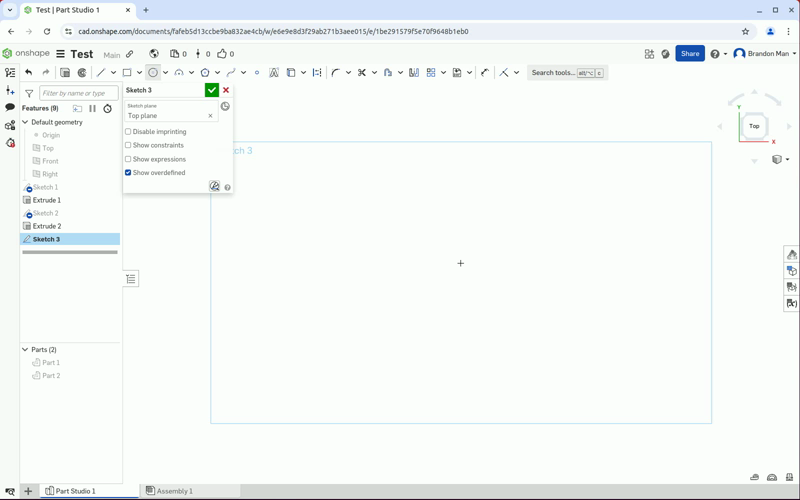
click(460, 262)
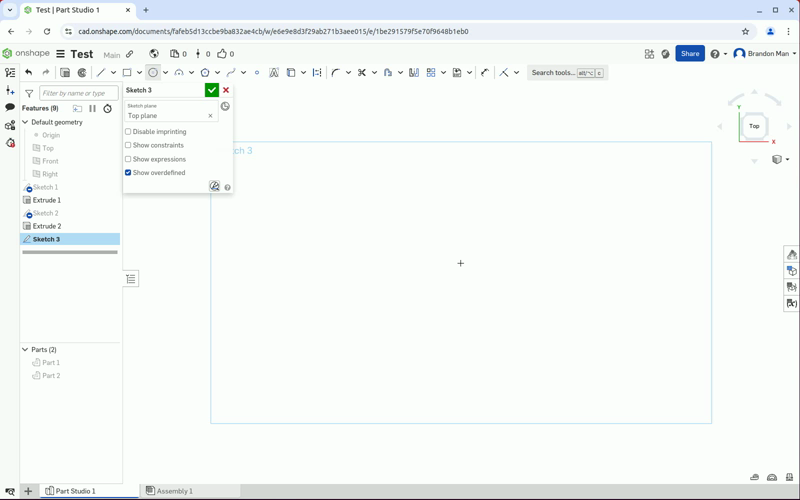
key_up(shift)
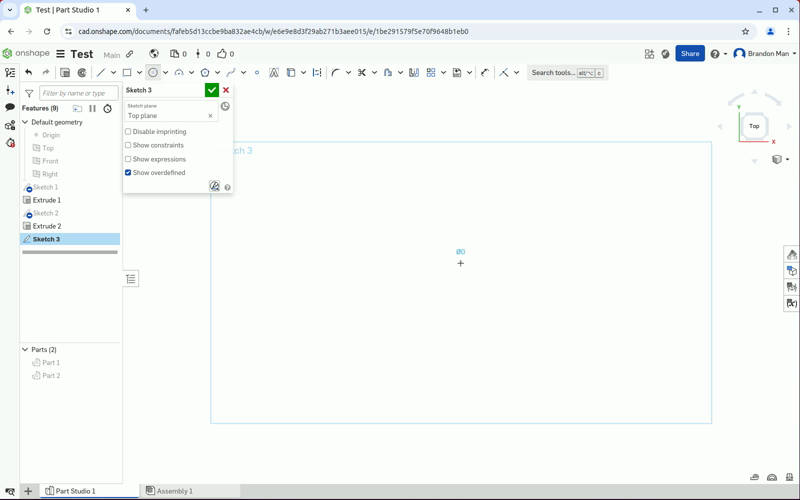
mouse_move(467, 262)
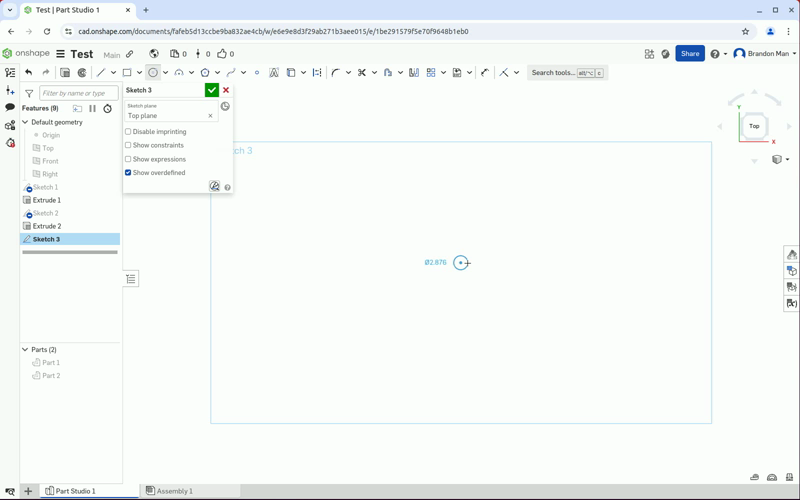
click(467, 262)
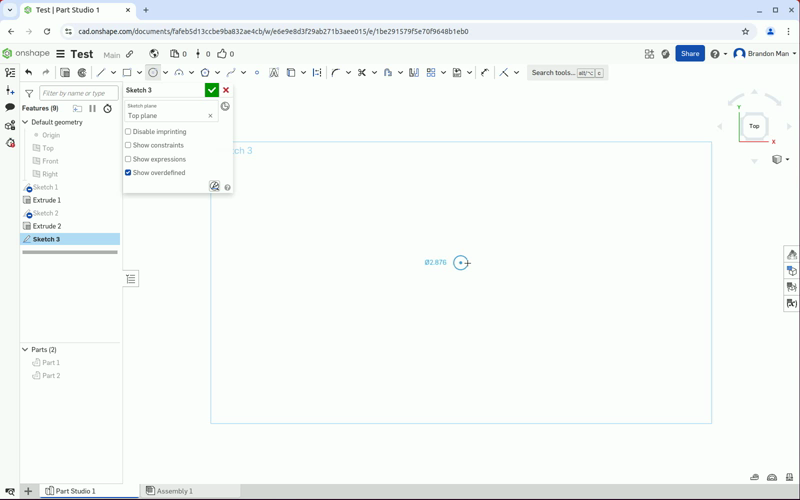
key(esc)
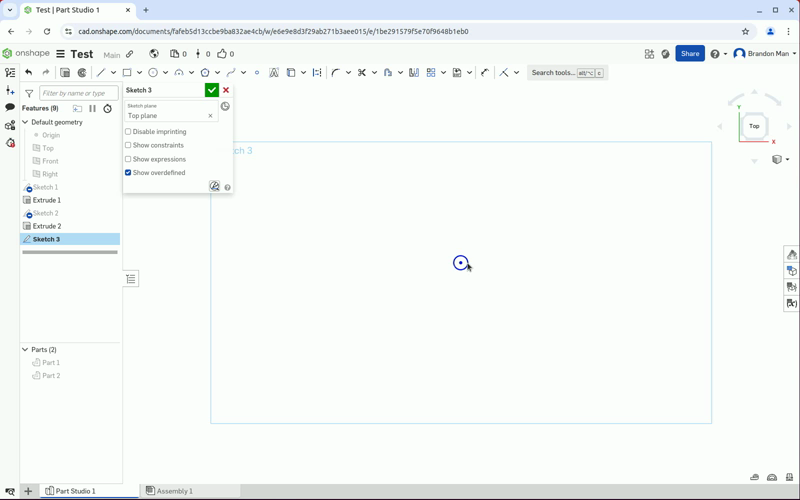
mouse_move(455, 263)
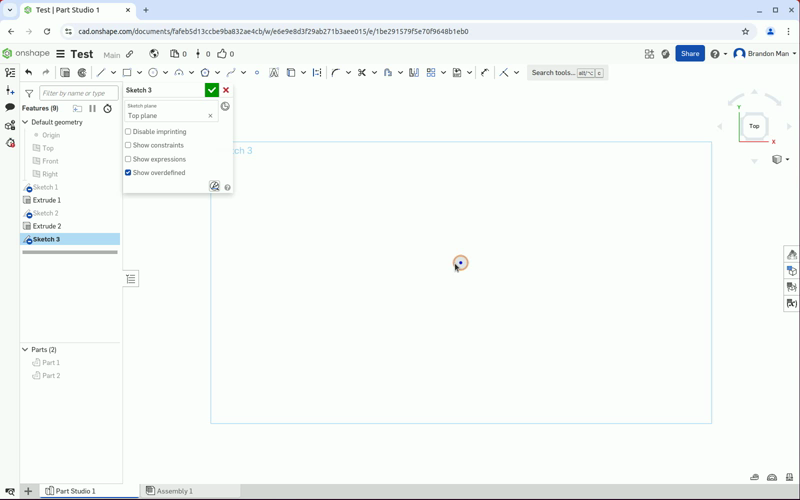
scroll(6)
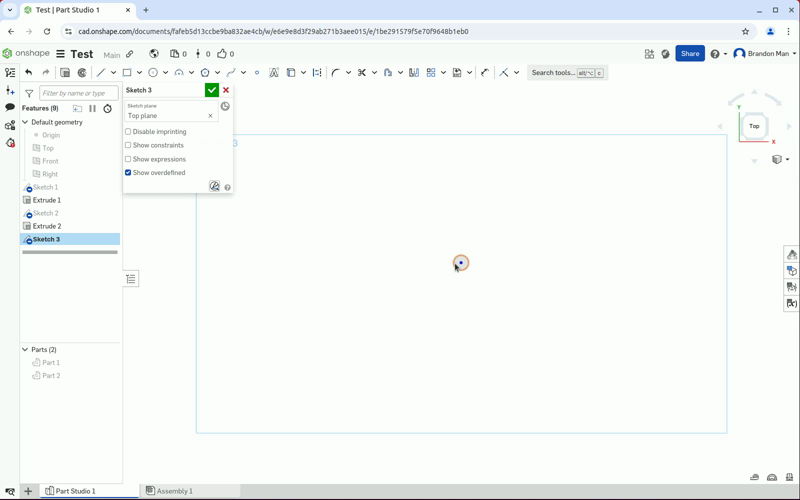
scroll(6)
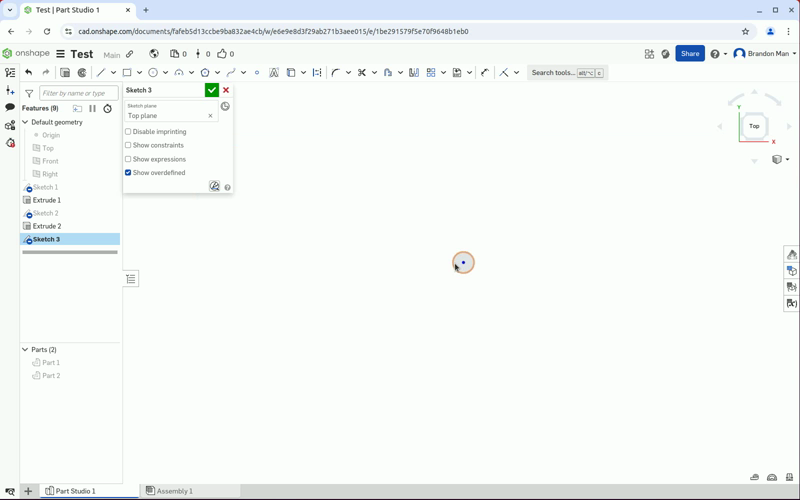
scroll(6)
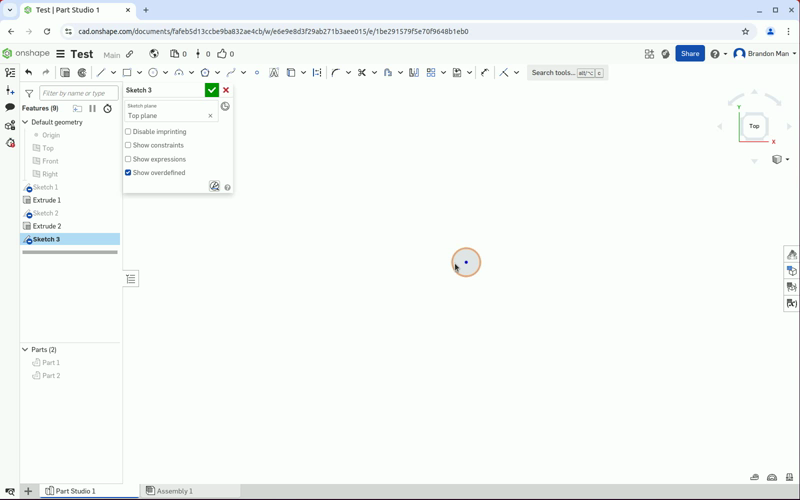
scroll(6)
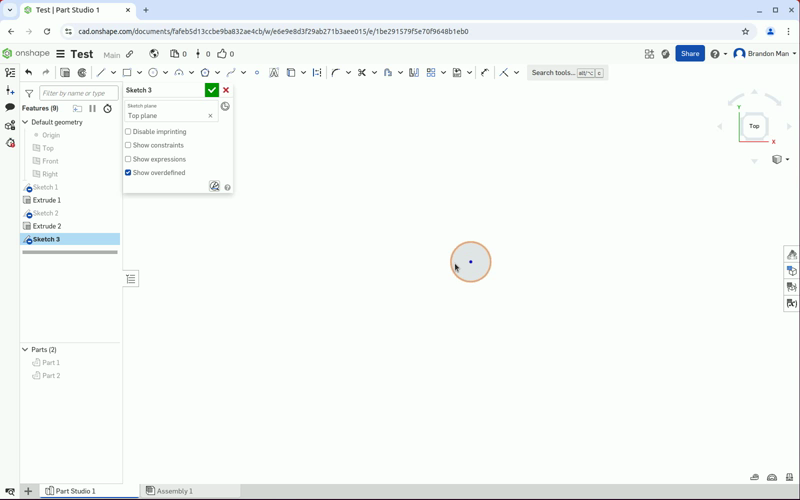
scroll(6)
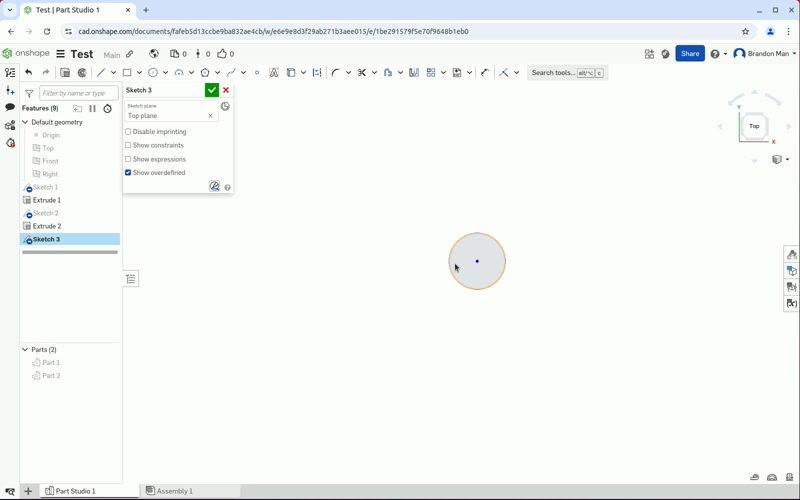
scroll(6)
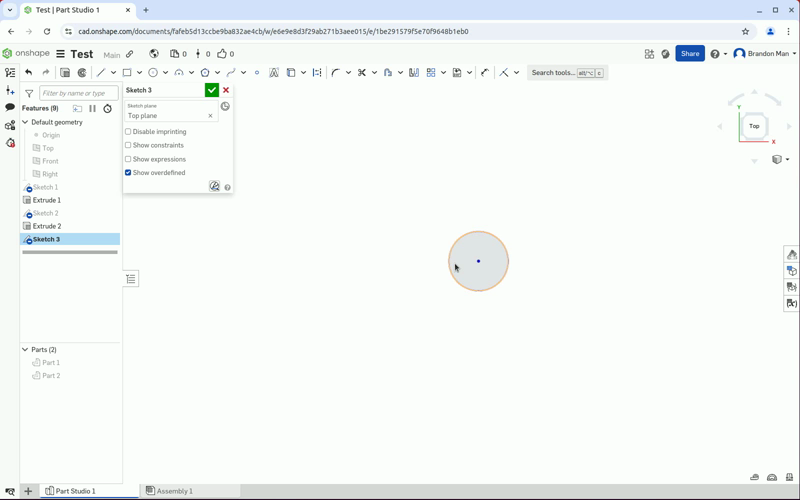
scroll(6)
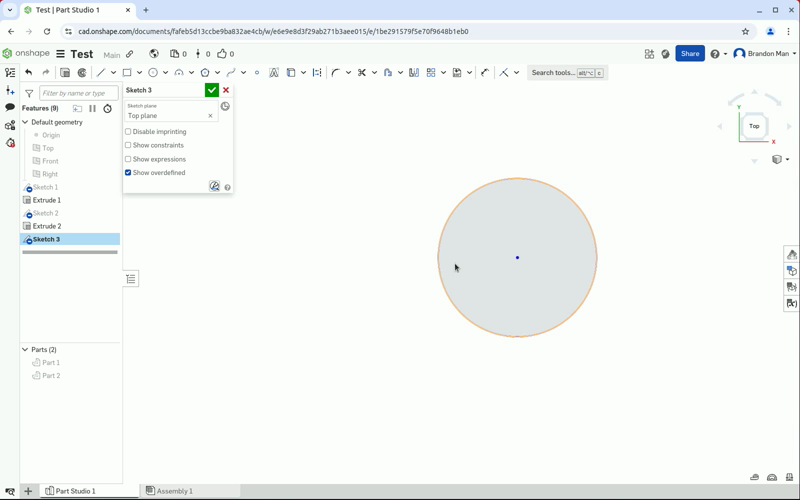
click(455, 263)
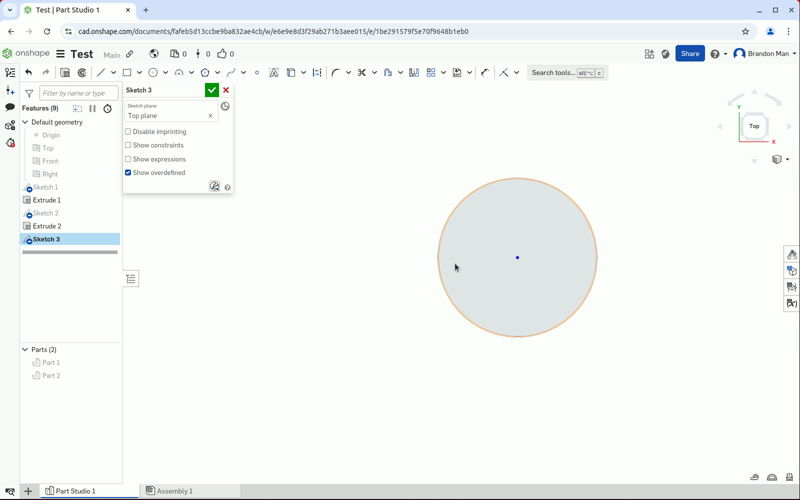
scroll(-6)
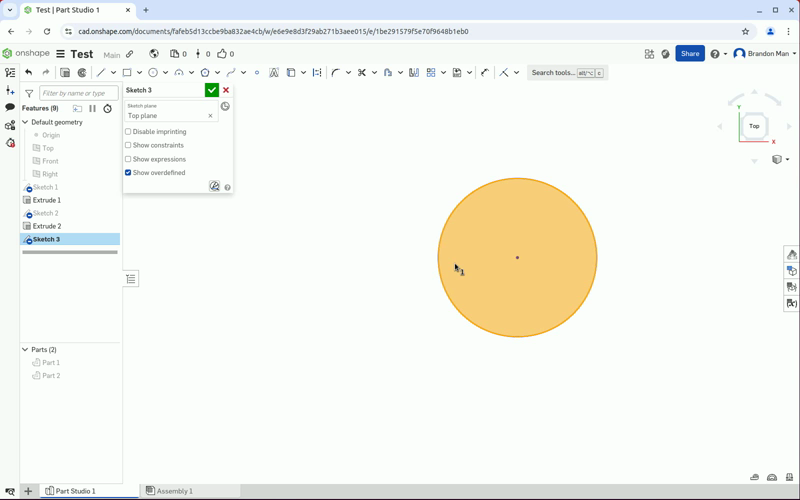
scroll(-6)
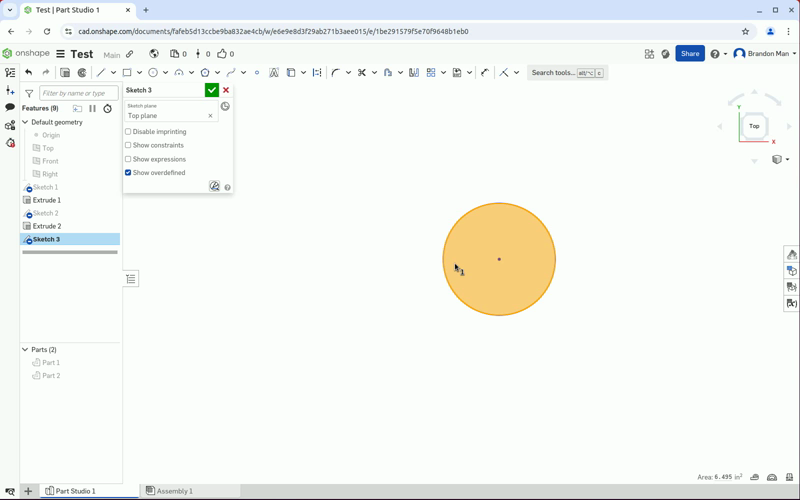
scroll(-6)
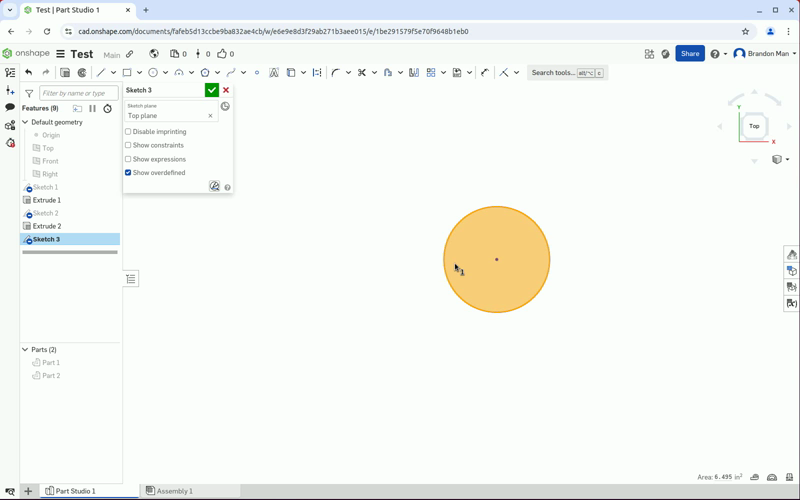
scroll(-6)
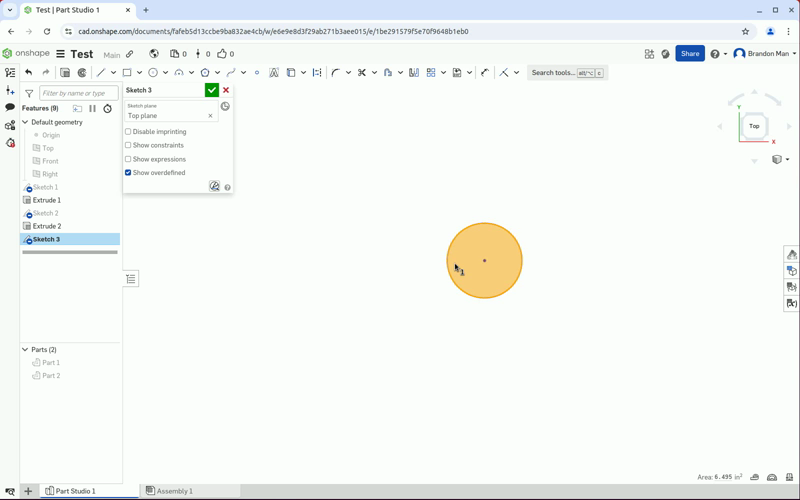
scroll(-6)
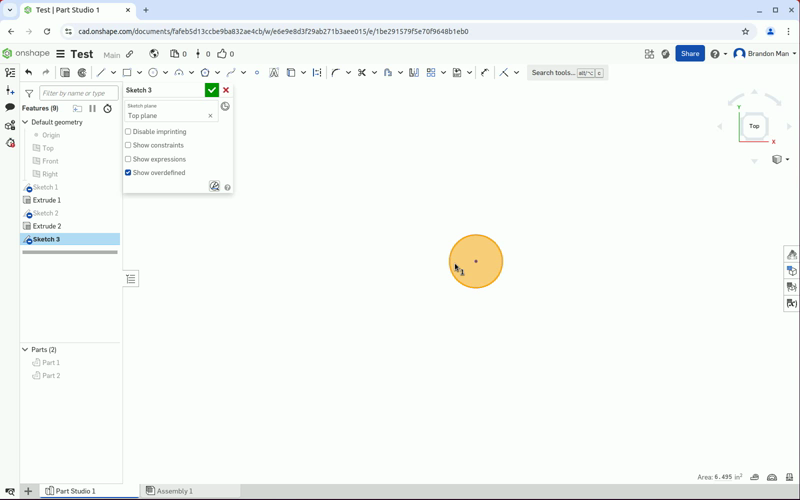
scroll(-6)
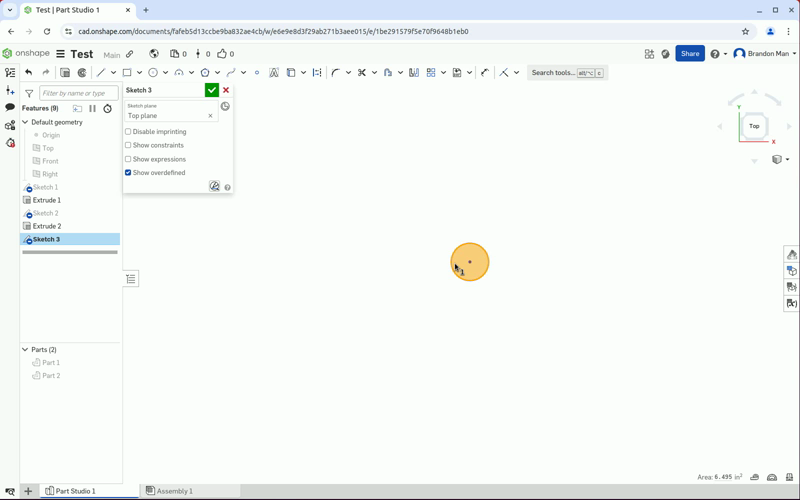
scroll(-6)
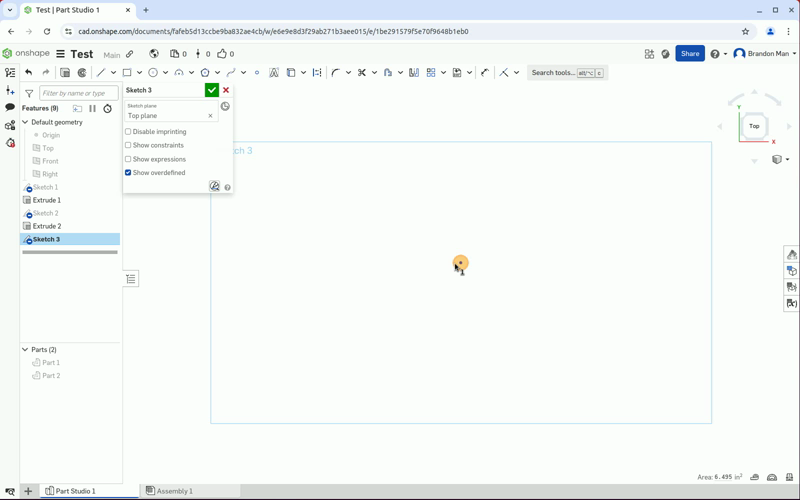
mouse_move(73, 352)
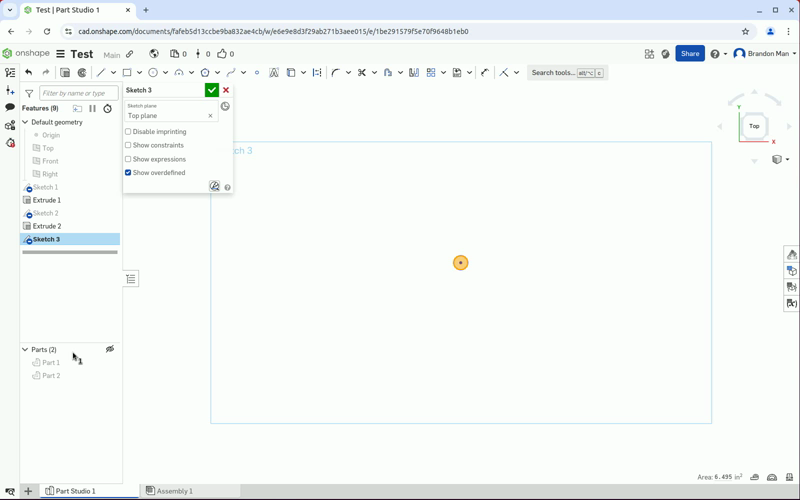
key(shift+y)
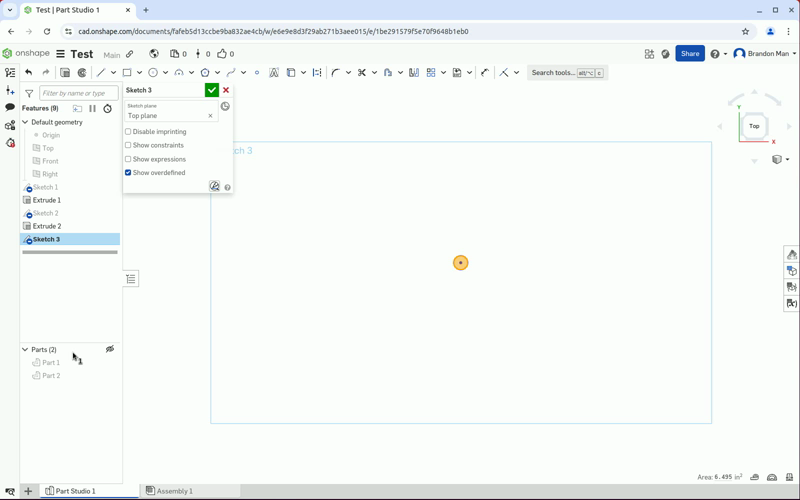
key(shift+e)
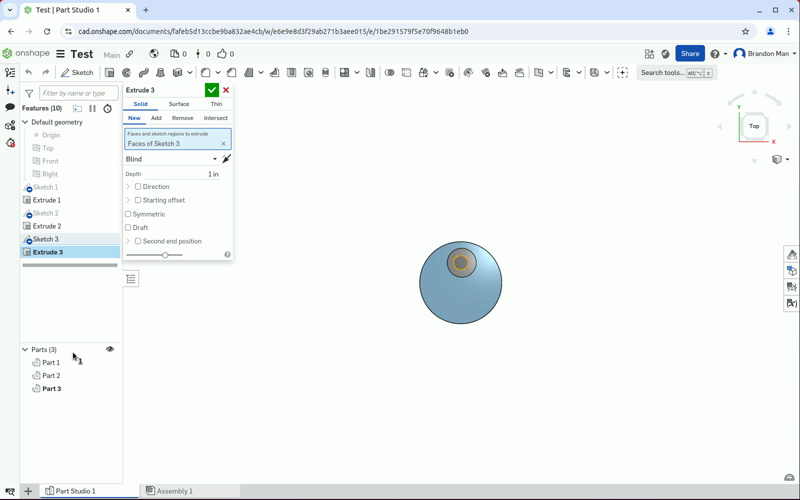
mouse_move(143, 106)
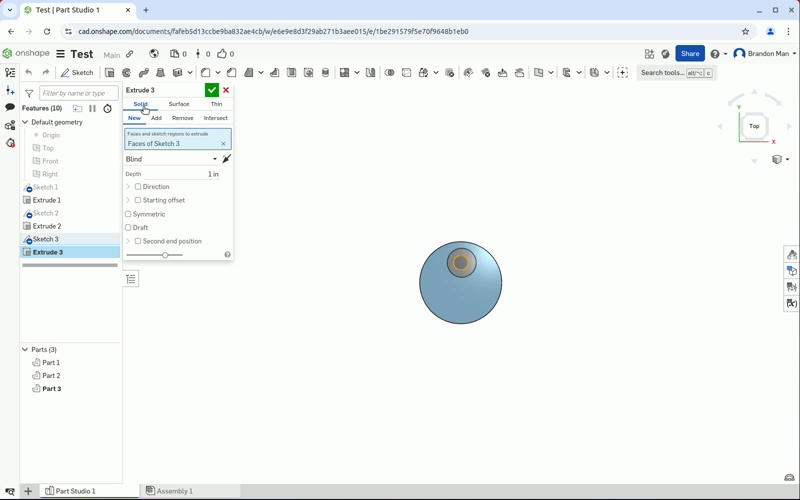
click(143, 106)
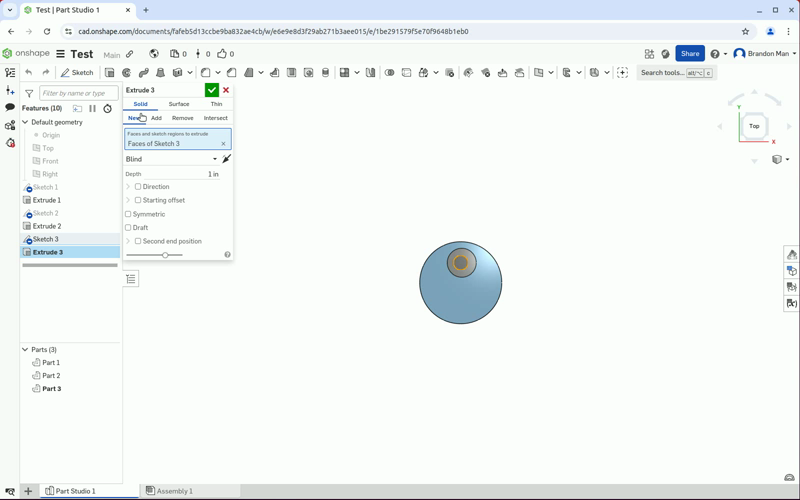
mouse_move(137, 120)
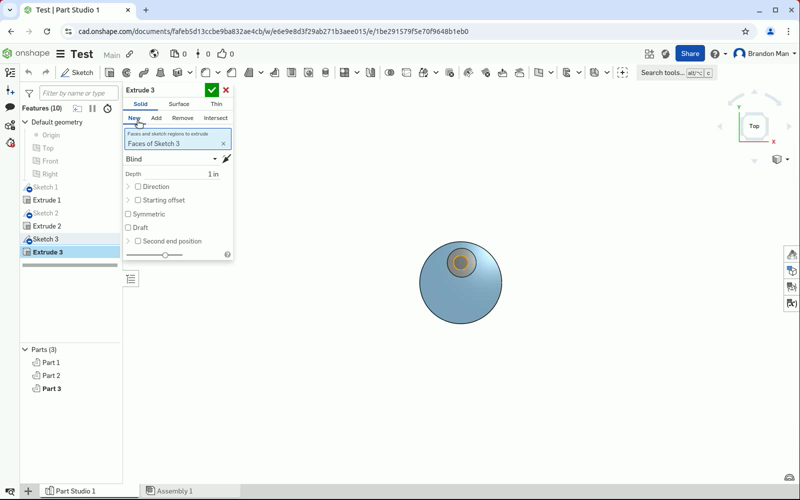
click(137, 120)
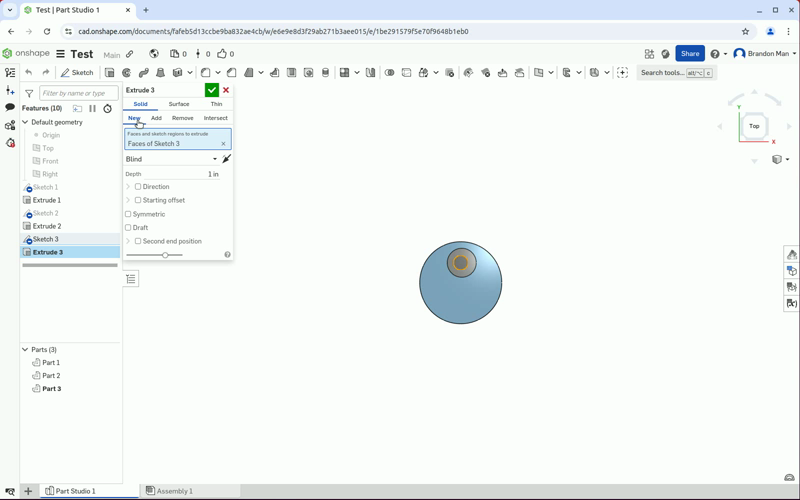
key(tab, 4)
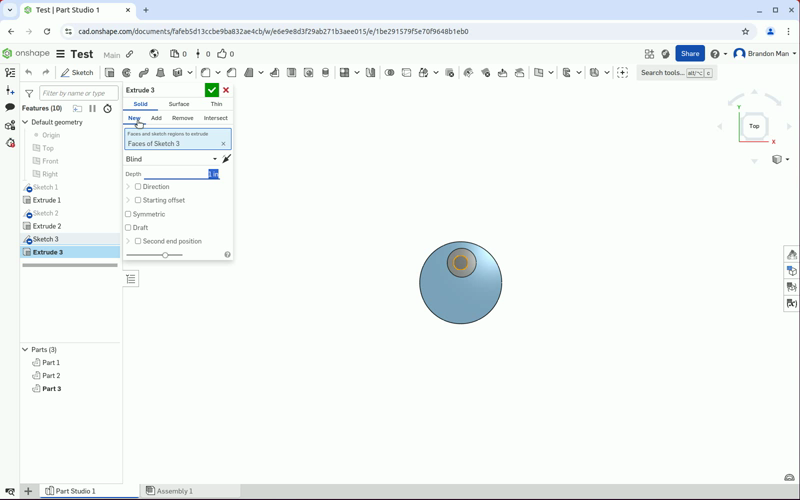
text(23.108)
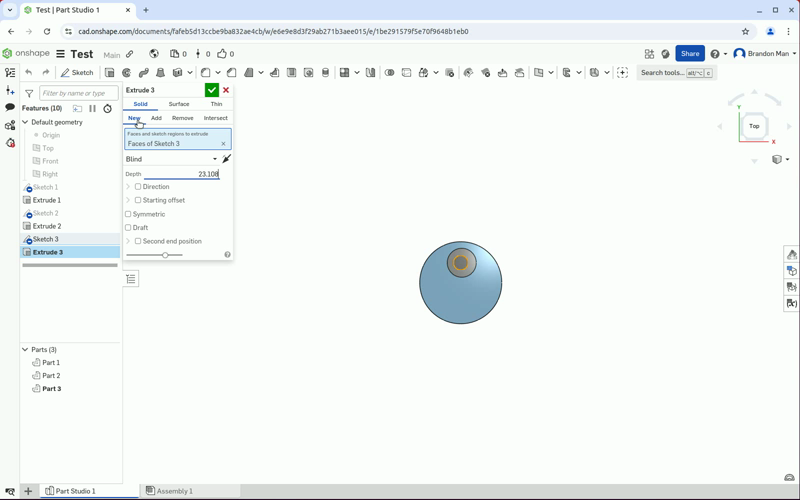
key(enter)
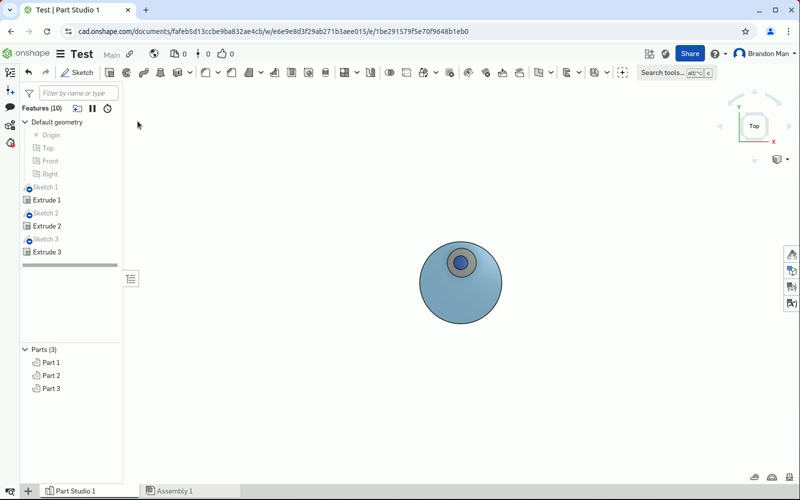
key(shift+h)
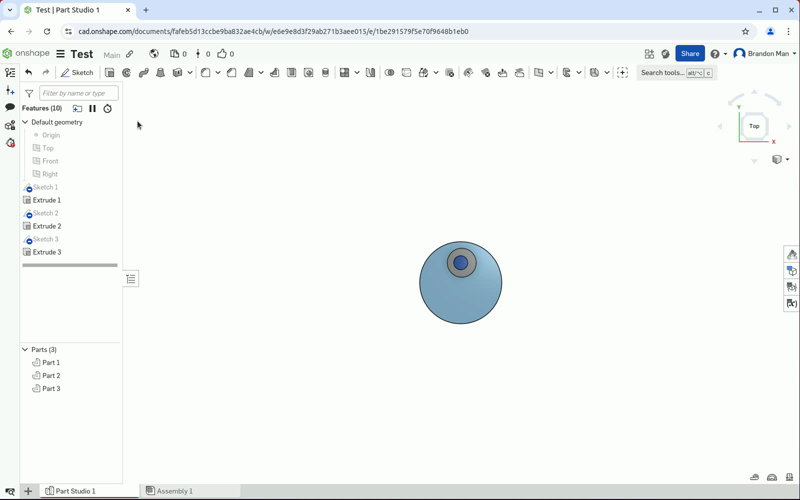
key(shift+h)
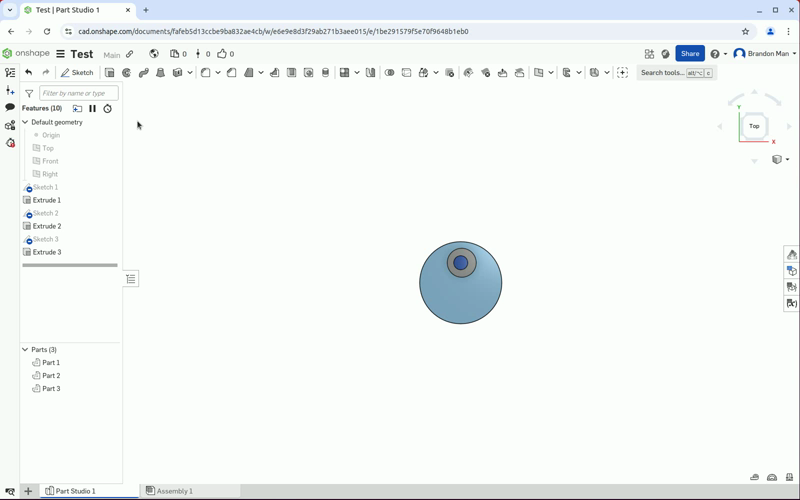
mouse_move(73, 189)
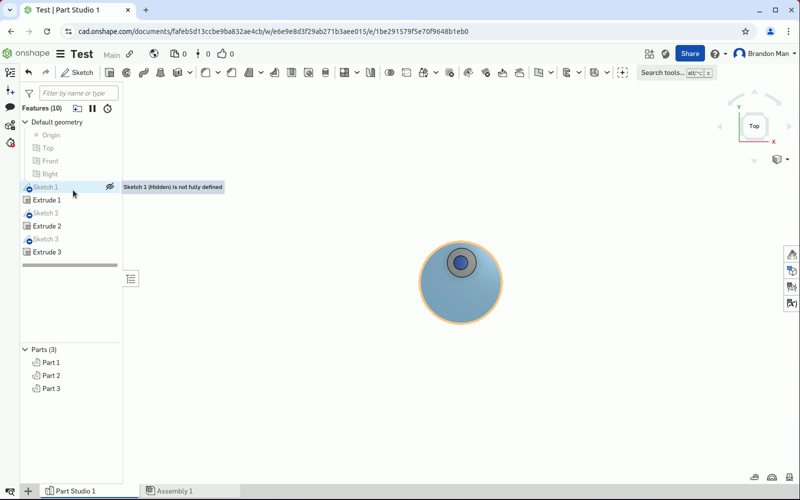
click(73, 189)
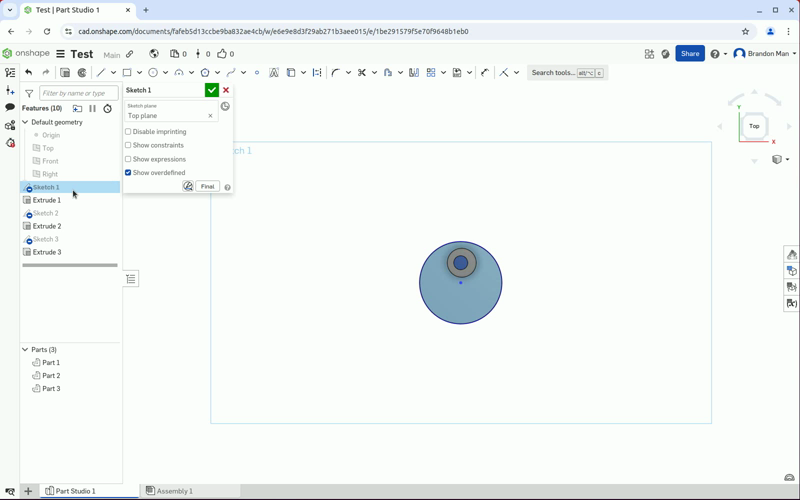
mouse_move(229, 92)
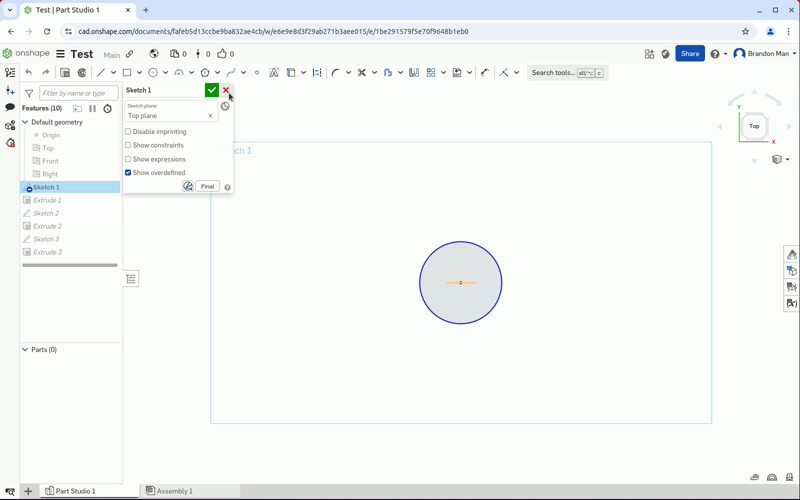
click(229, 92)
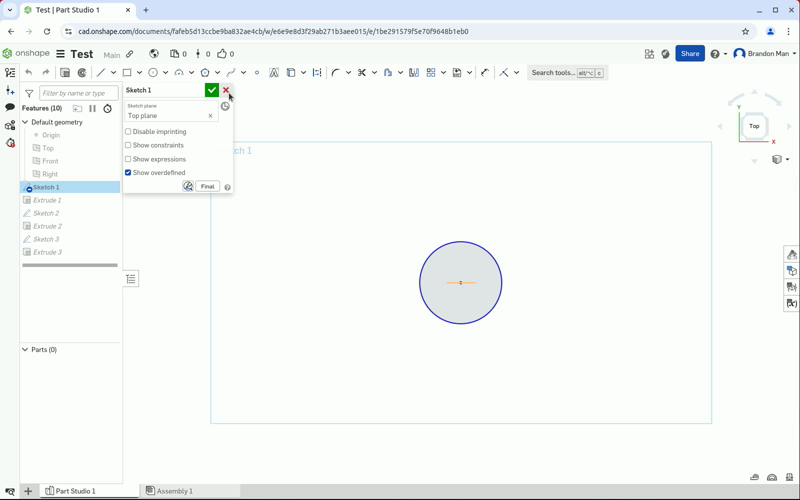
key(shift+s)
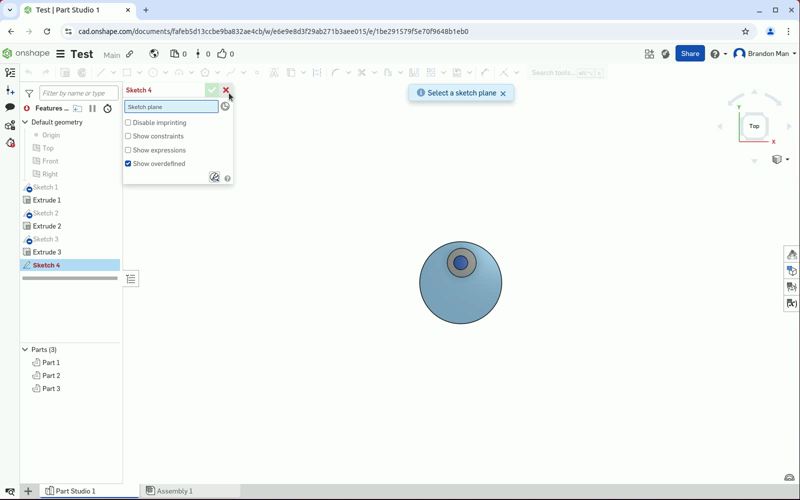
mouse_move(73, 150)
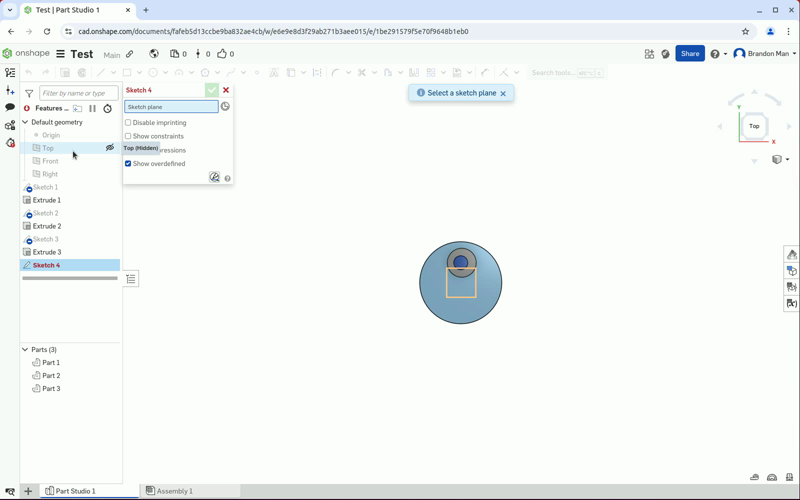
click(73, 150)
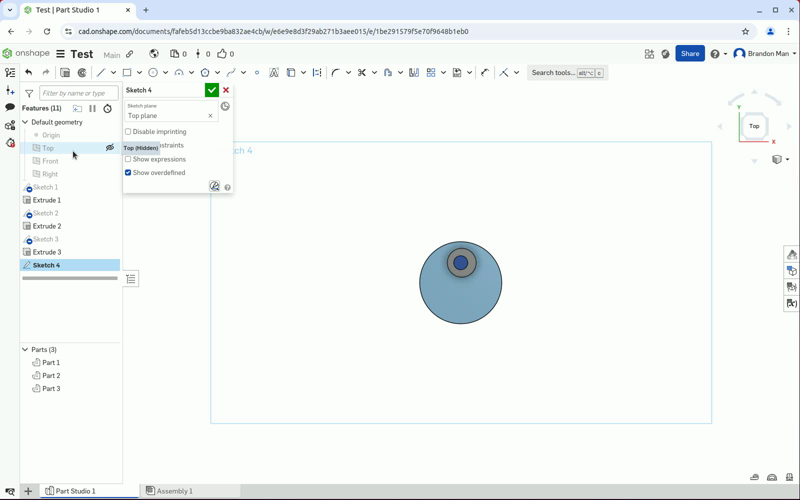
mouse_move(73, 352)
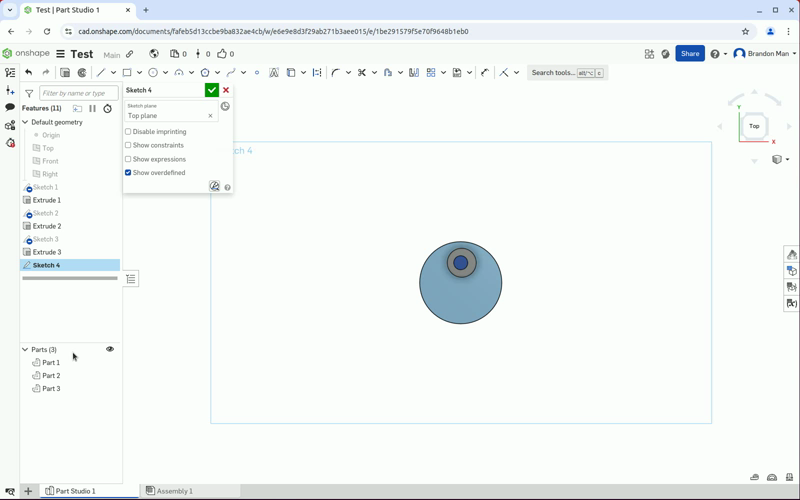
key(y)
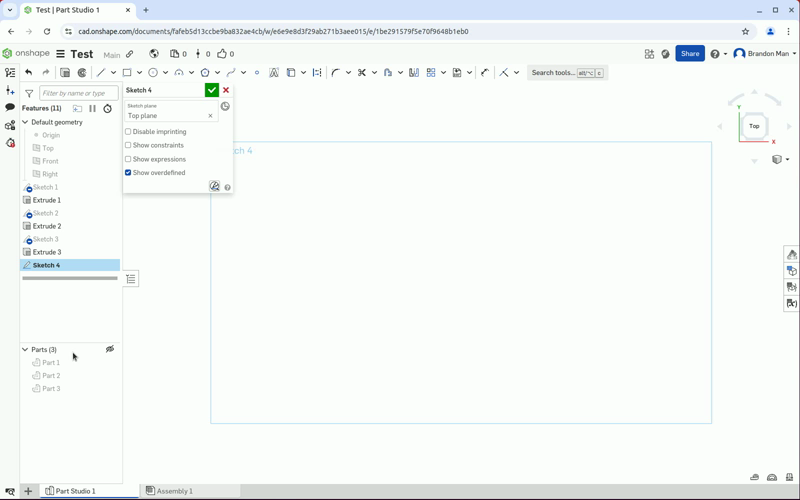
key(c)
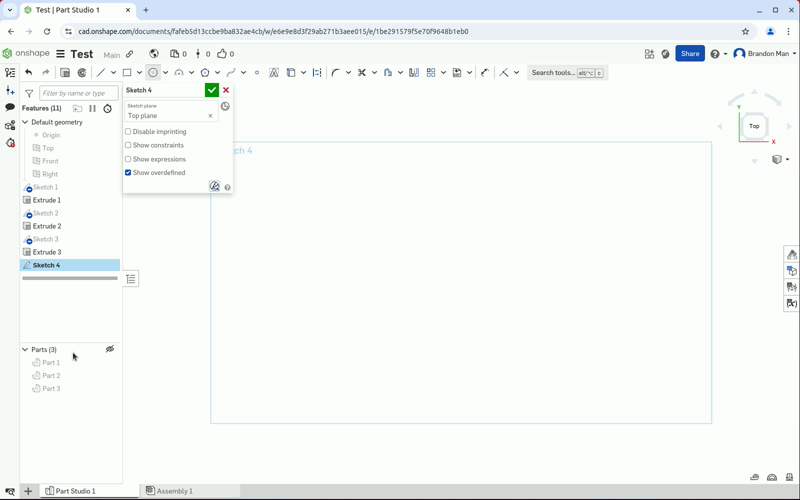
key_down(shift)
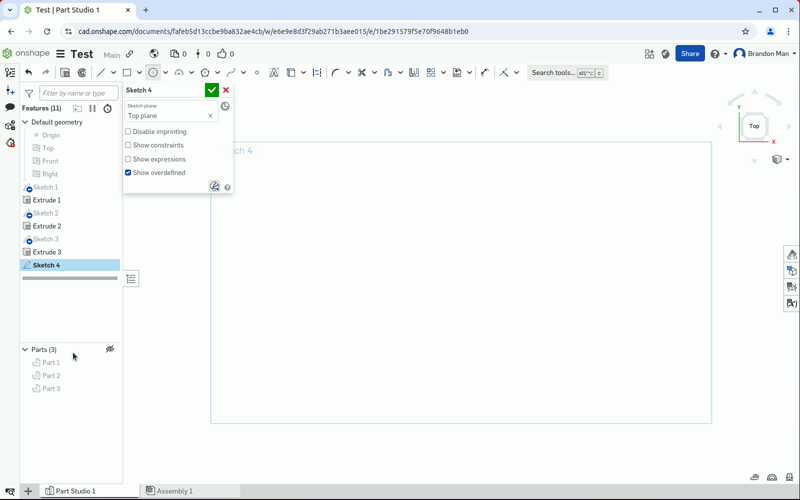
mouse_move(461, 282)
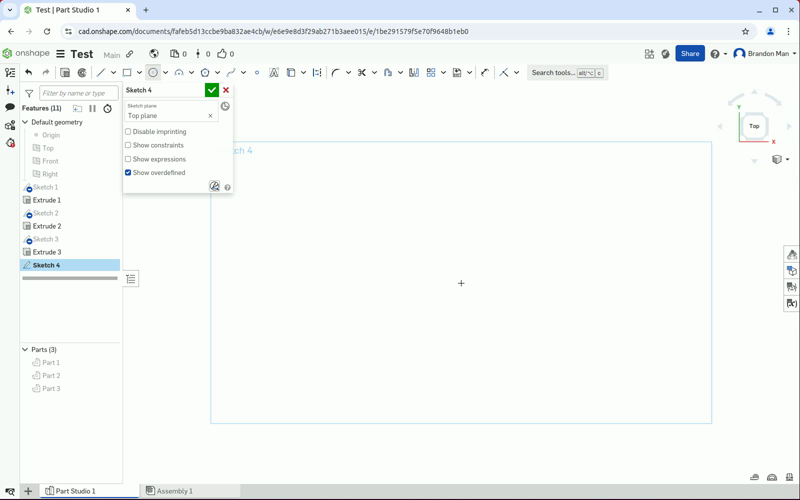
click(461, 282)
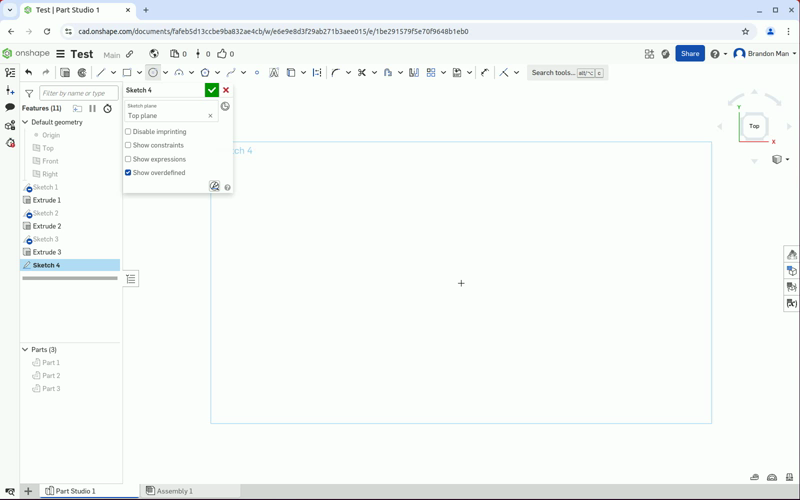
key_up(shift)
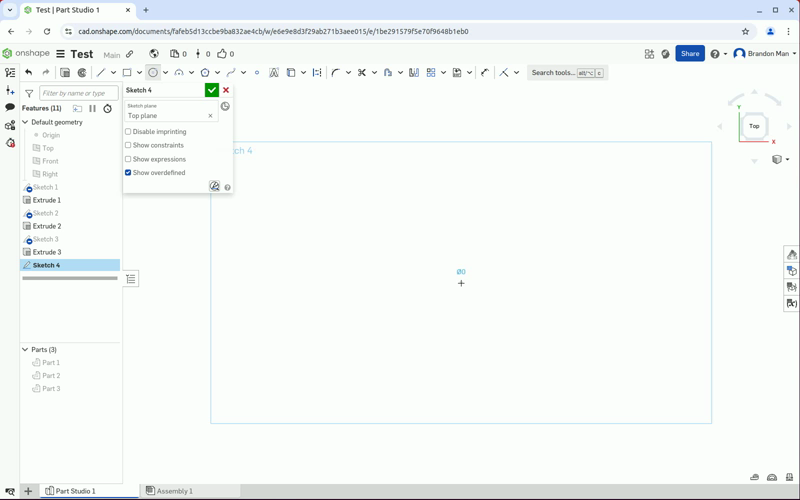
mouse_move(499, 282)
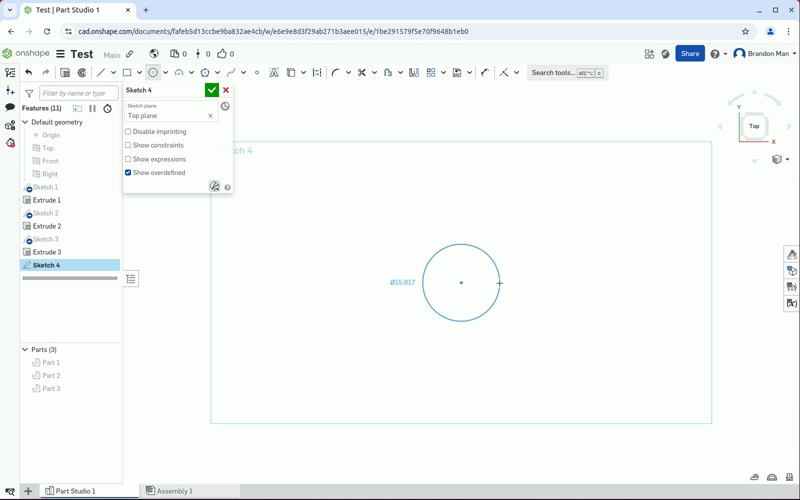
click(499, 282)
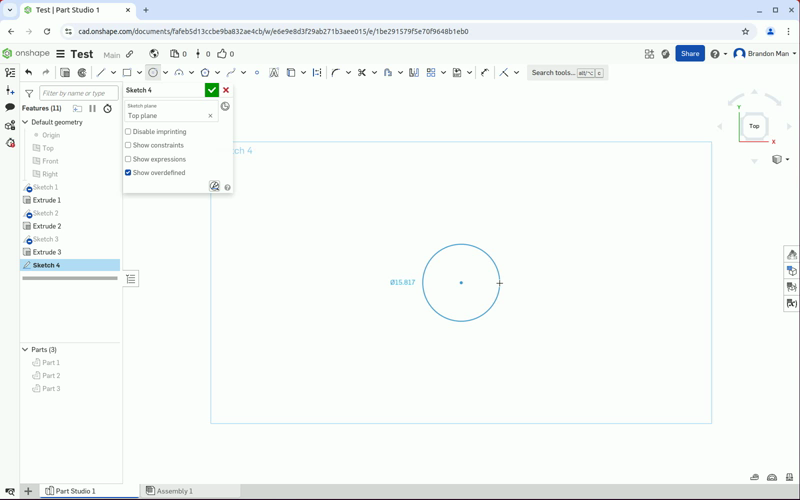
key(esc)
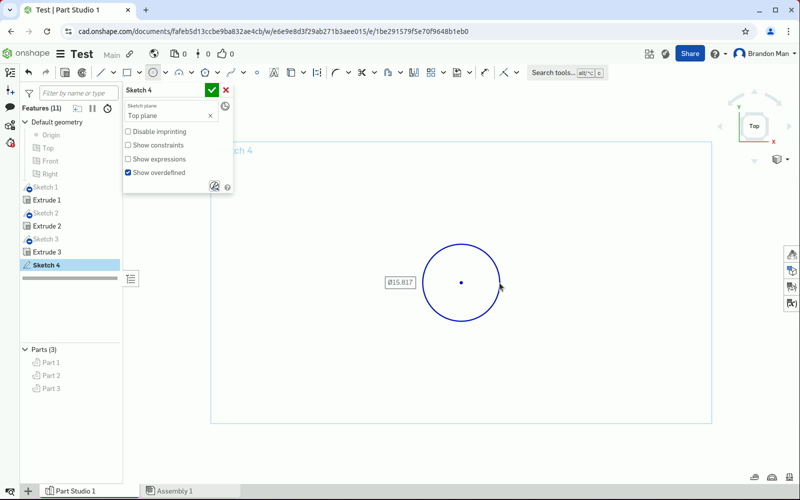
mouse_move(440, 310)
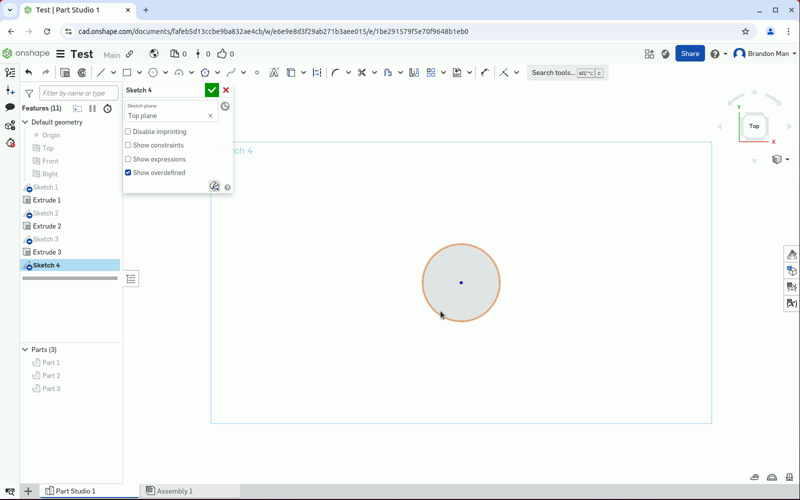
click(440, 310)
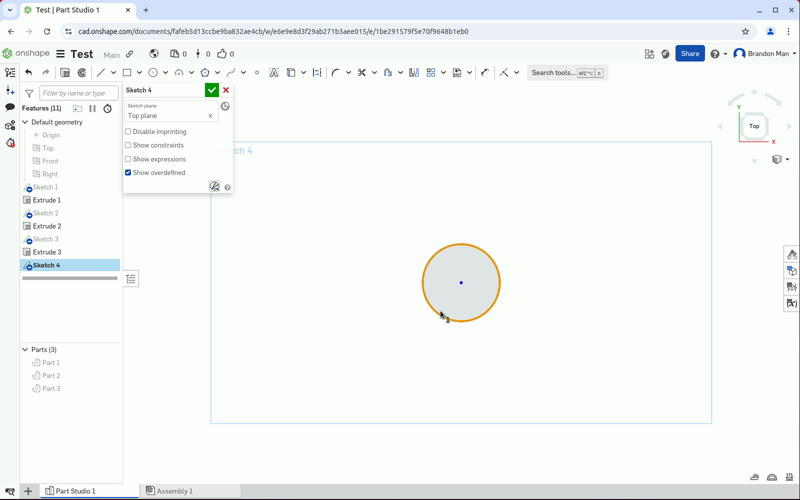
mouse_move(73, 352)
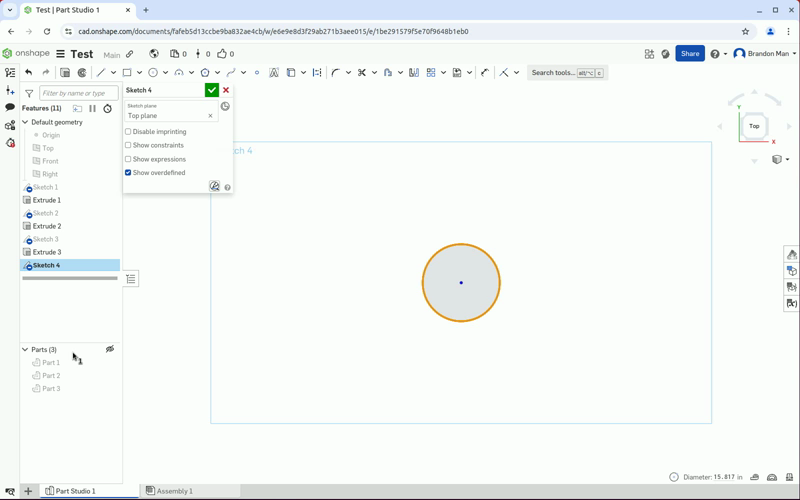
key(shift+y)
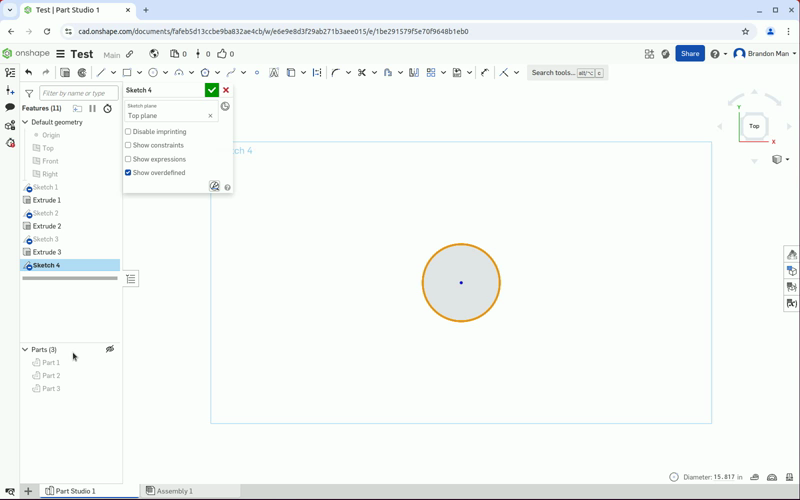
key(shift+e)
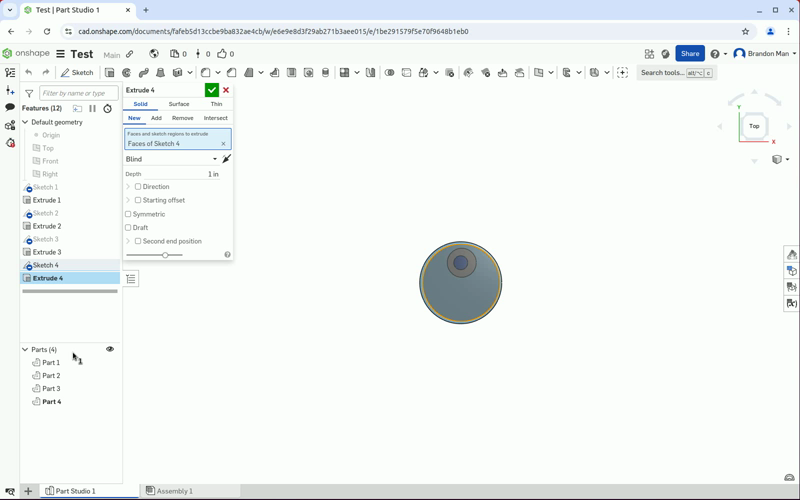
mouse_move(143, 106)
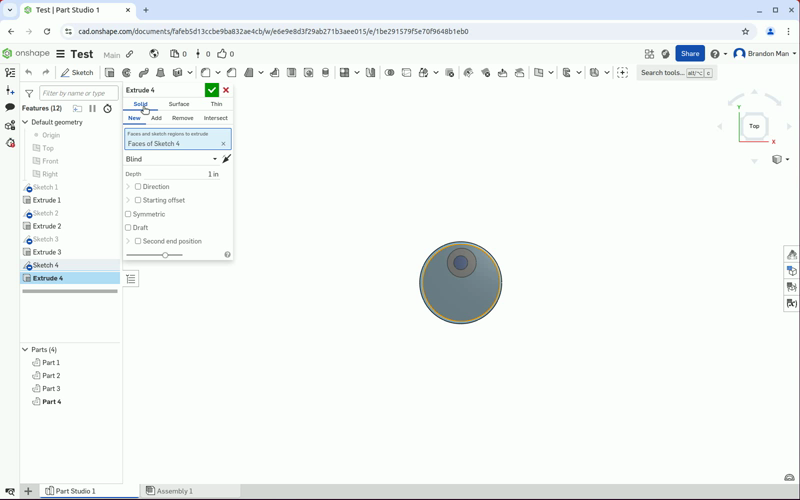
click(143, 106)
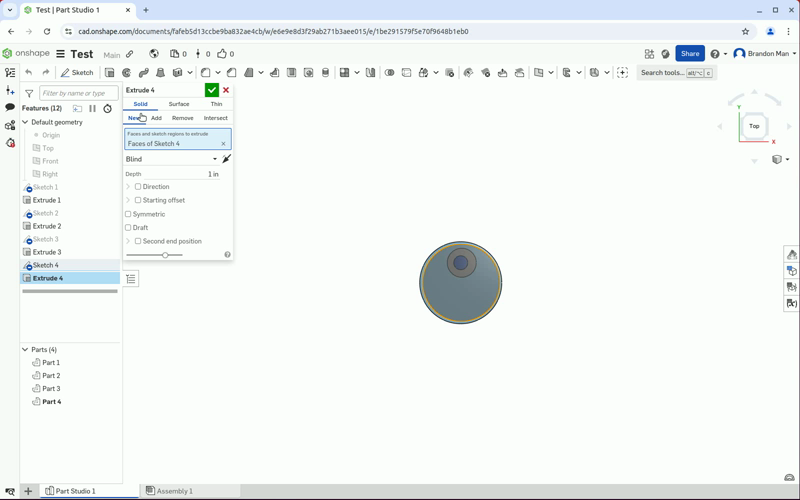
mouse_move(137, 120)
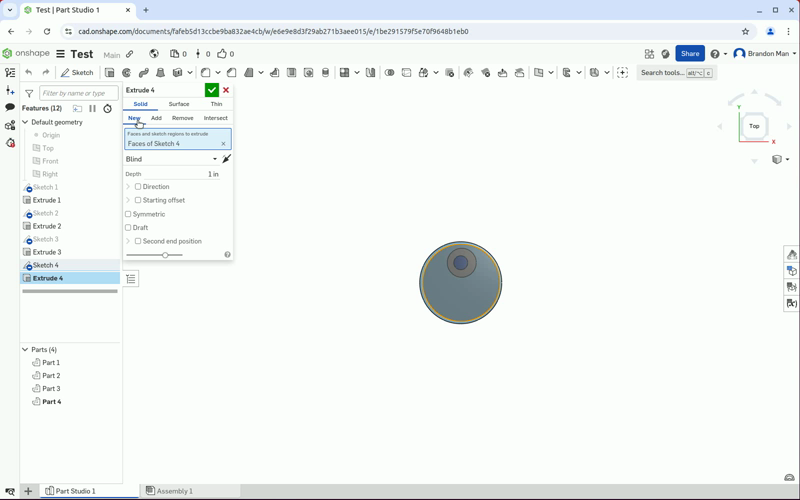
click(137, 120)
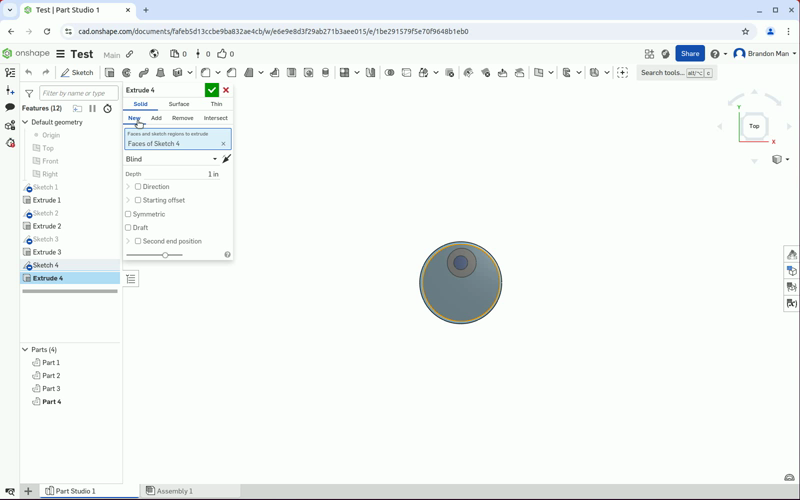
key(tab, 4)
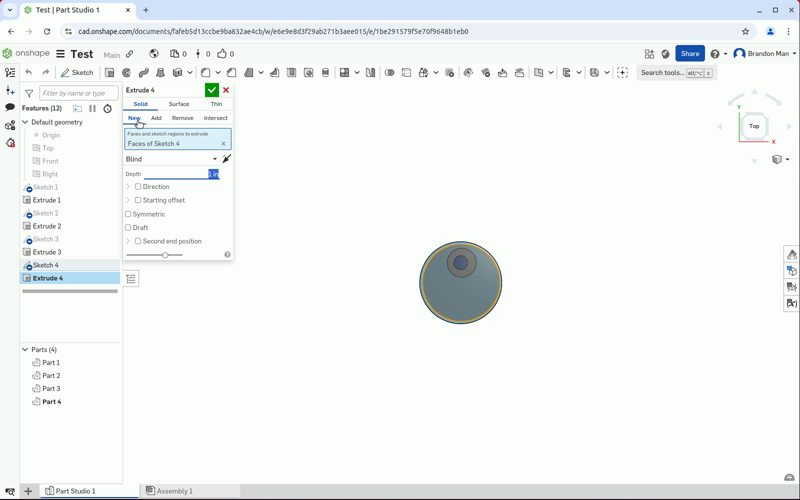
text(-17.813)
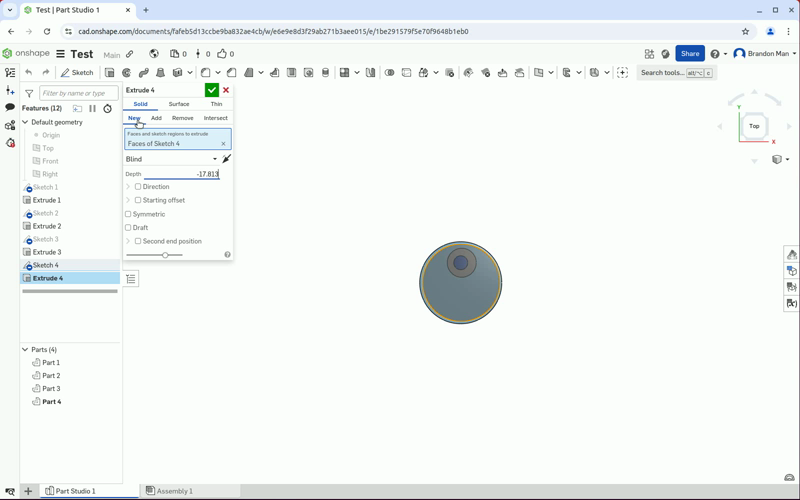
key(enter)
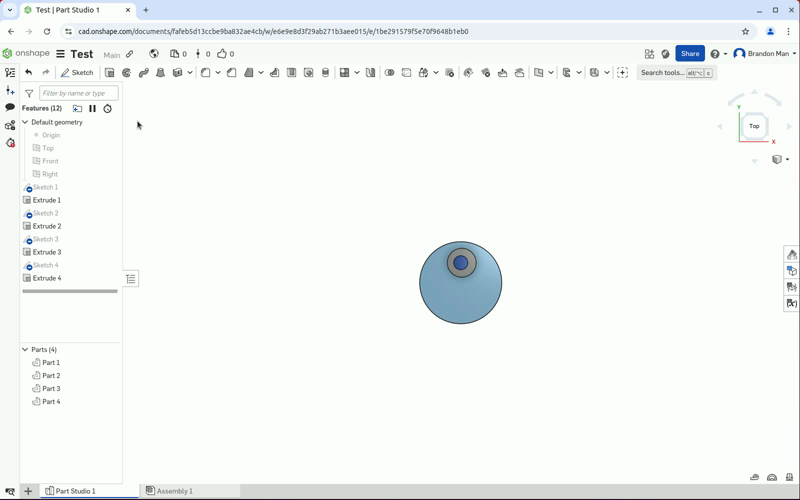
key(shift+h)
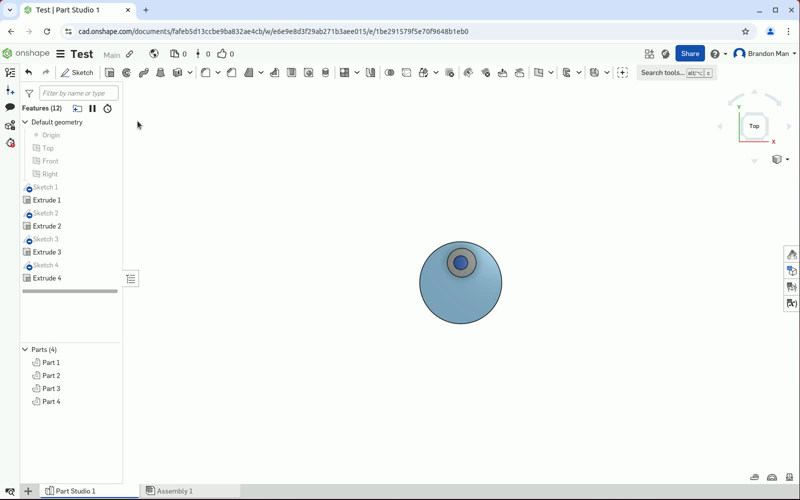
key(shift+h)
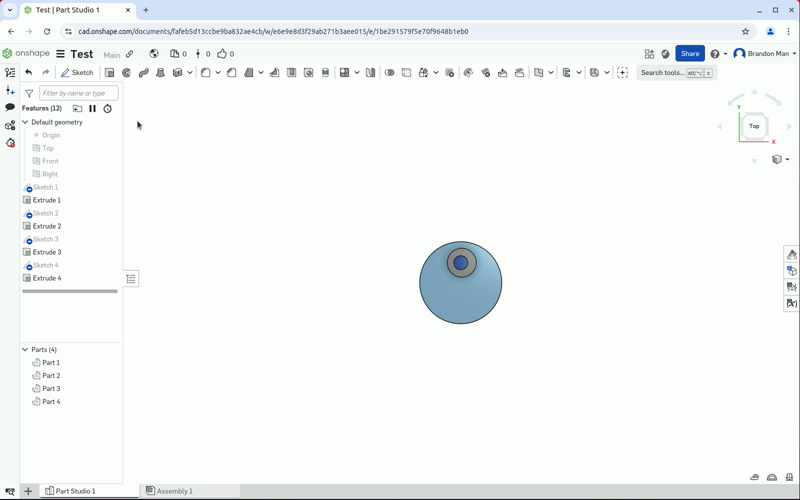
mouse_move(73, 189)
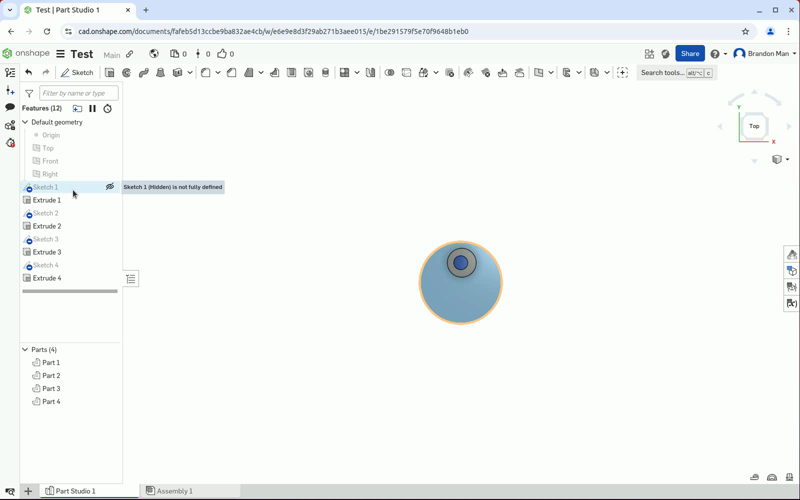
click(73, 189)
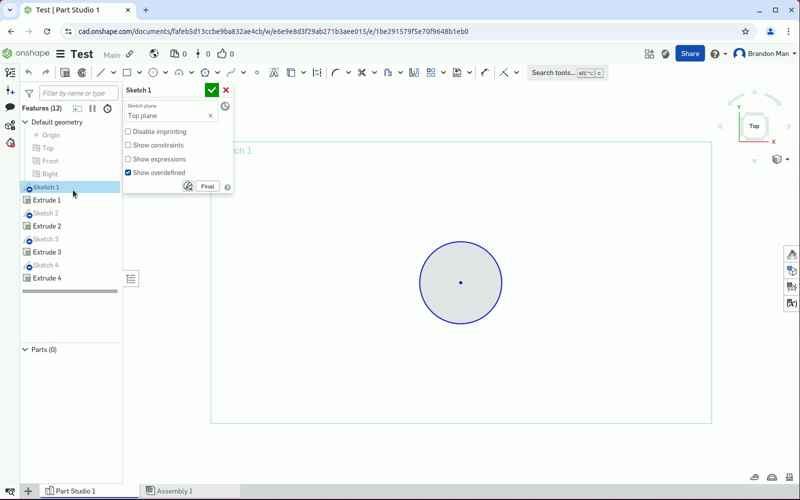
mouse_move(229, 92)
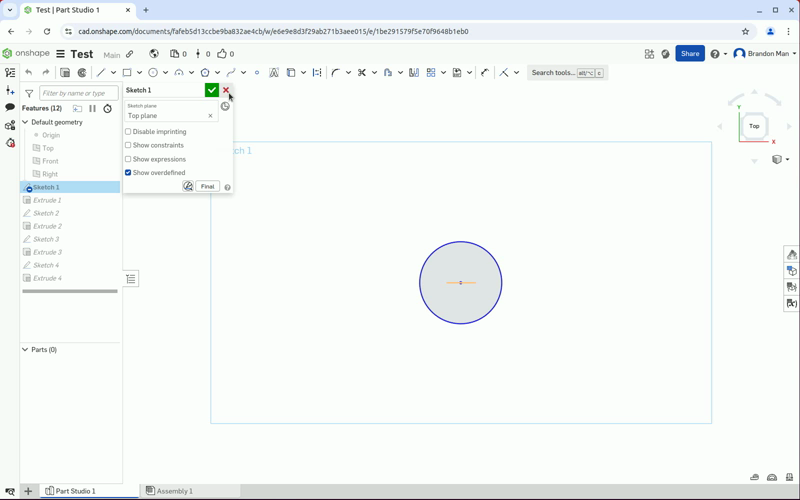
click(229, 92)
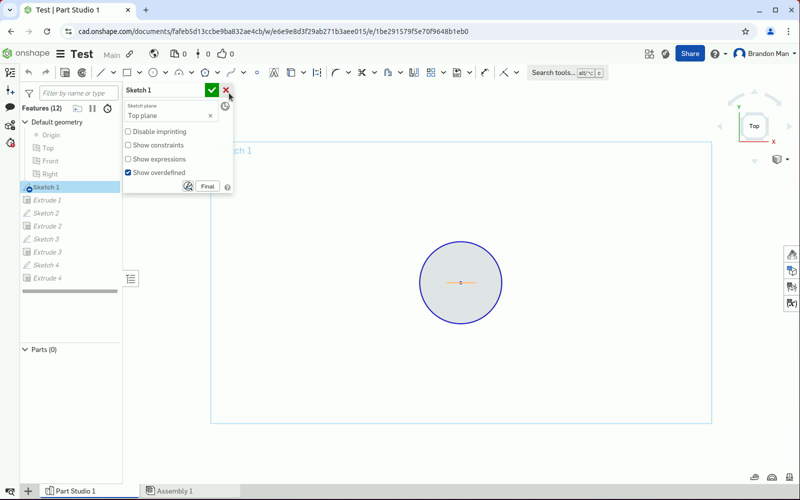
key(shift+s)
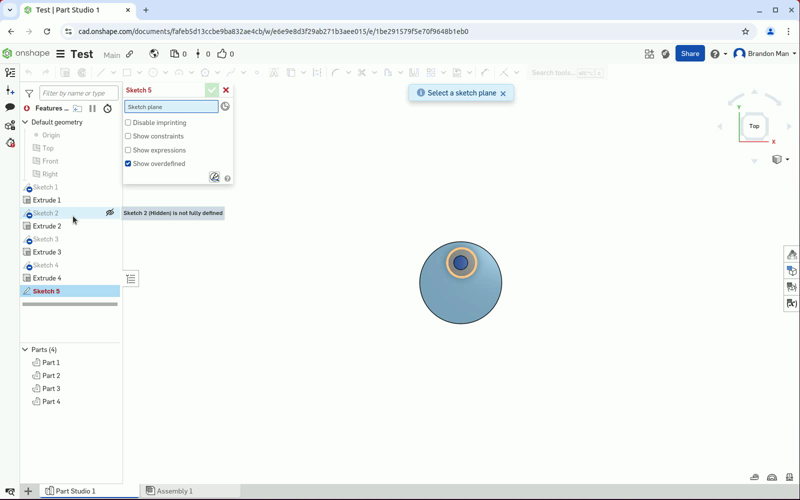
scroll(3)
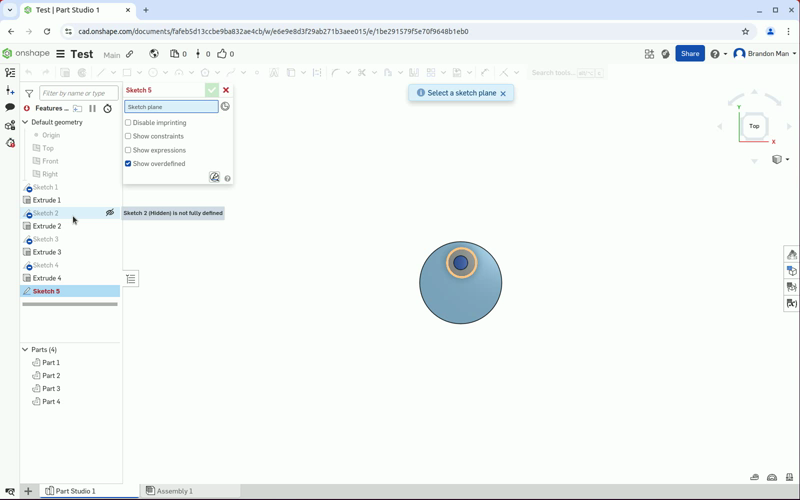
mouse_move(73, 150)
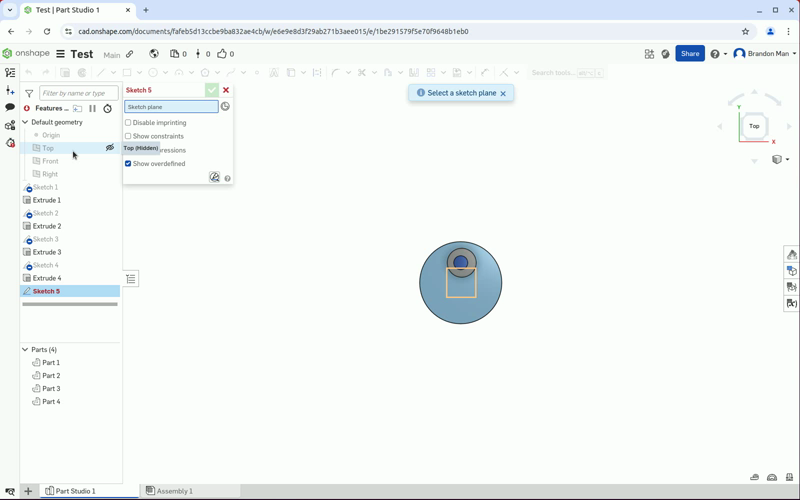
click(73, 150)
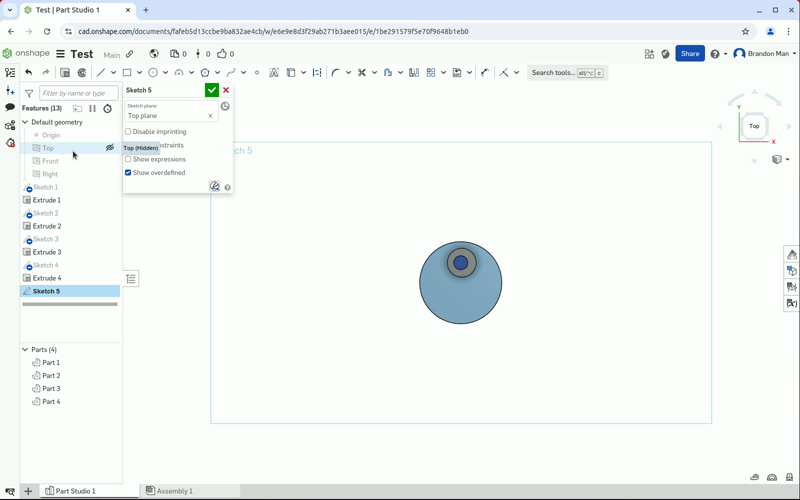
mouse_move(73, 352)
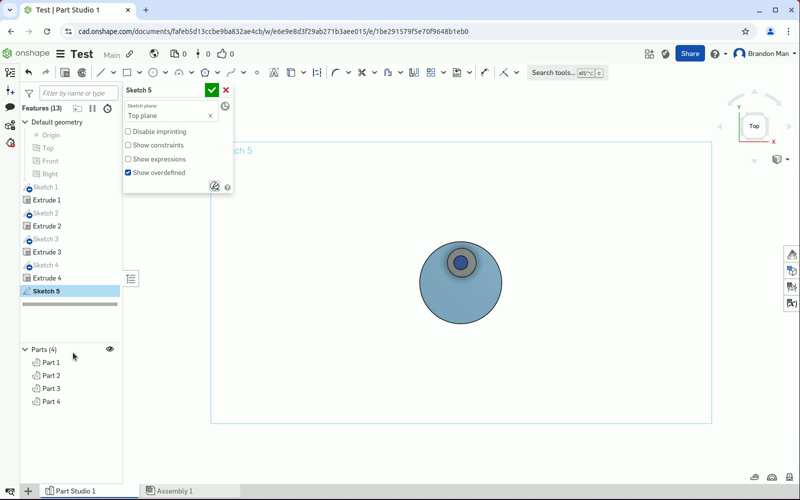
key(y)
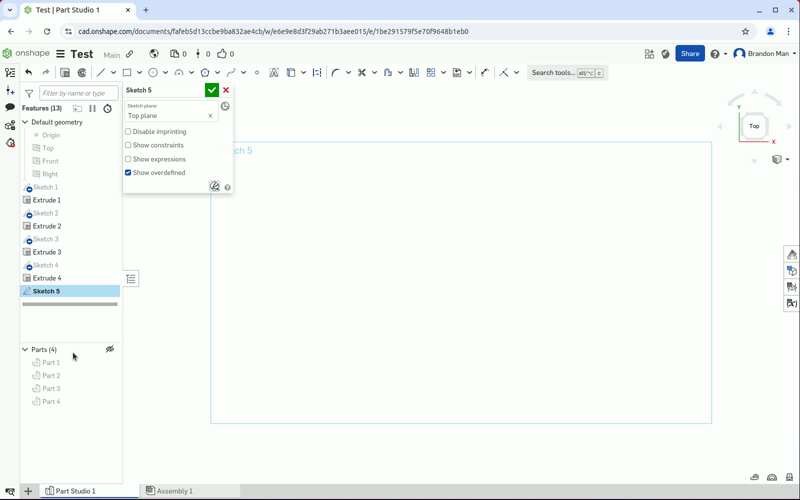
key(c)
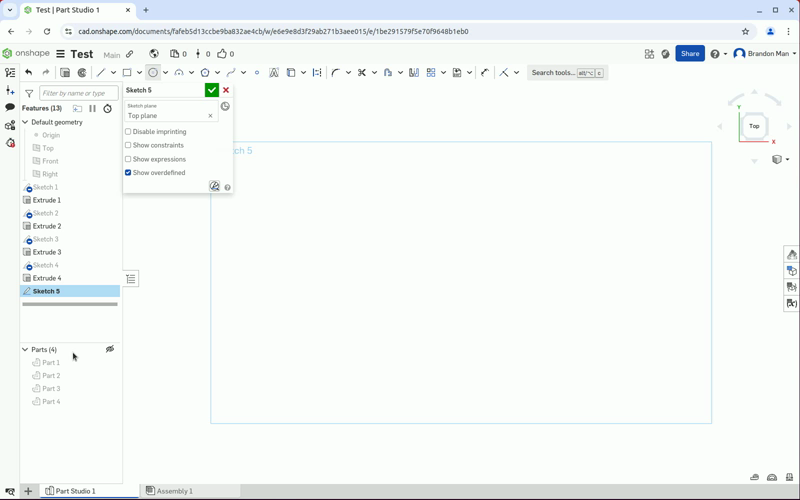
key_down(shift)
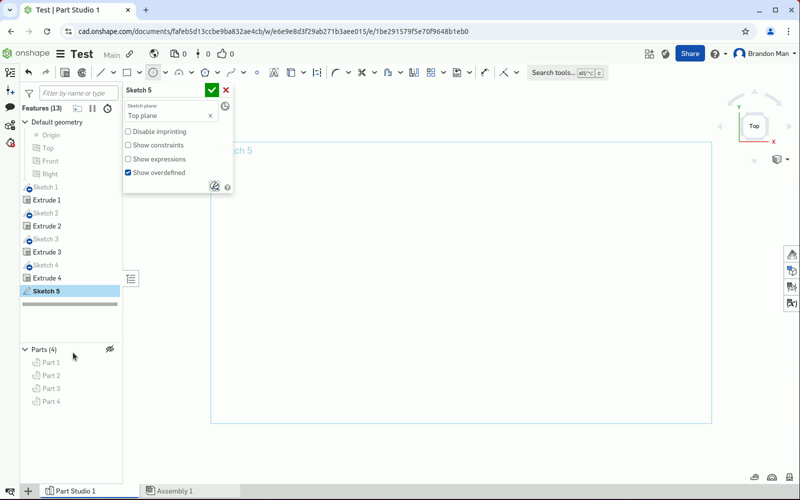
mouse_move(460, 282)
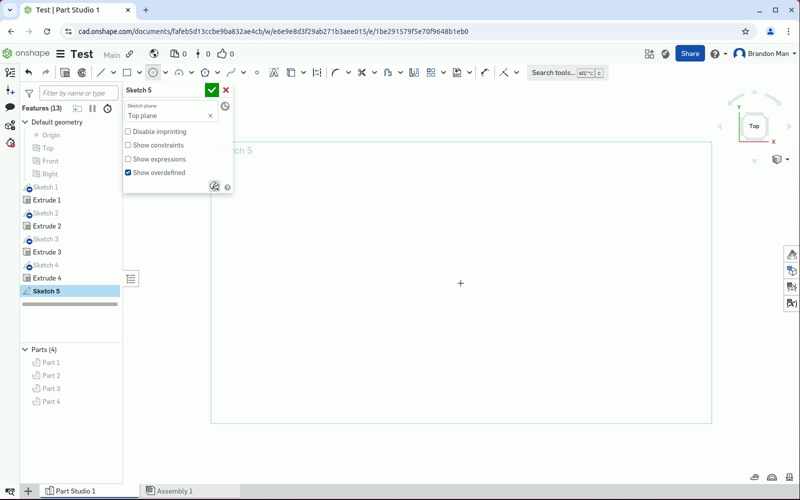
click(460, 282)
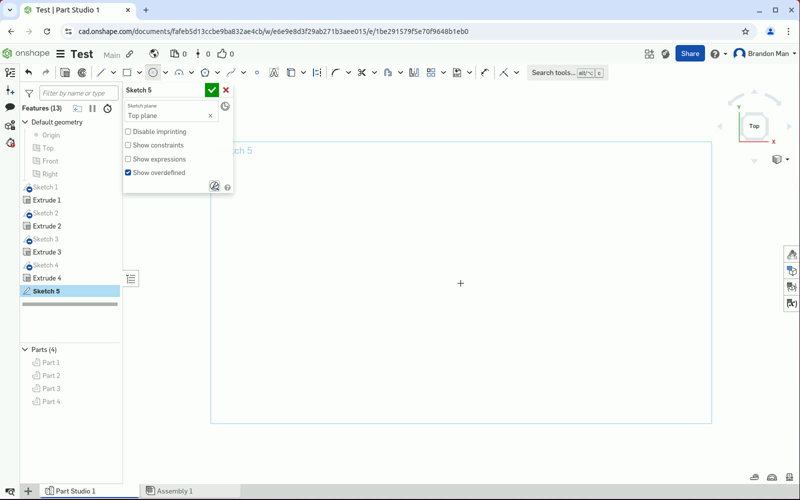
key_up(shift)
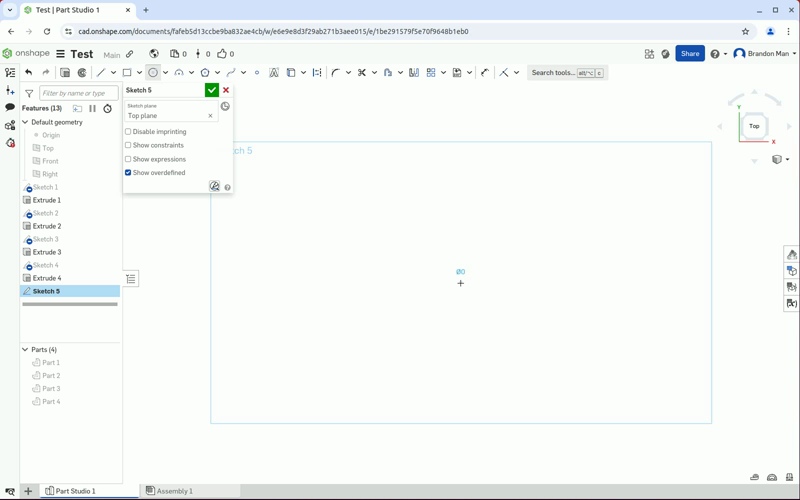
mouse_move(472, 282)
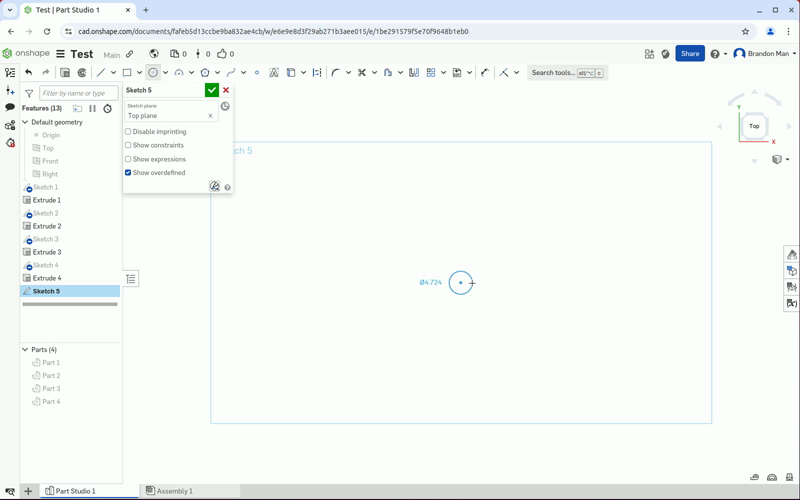
click(472, 282)
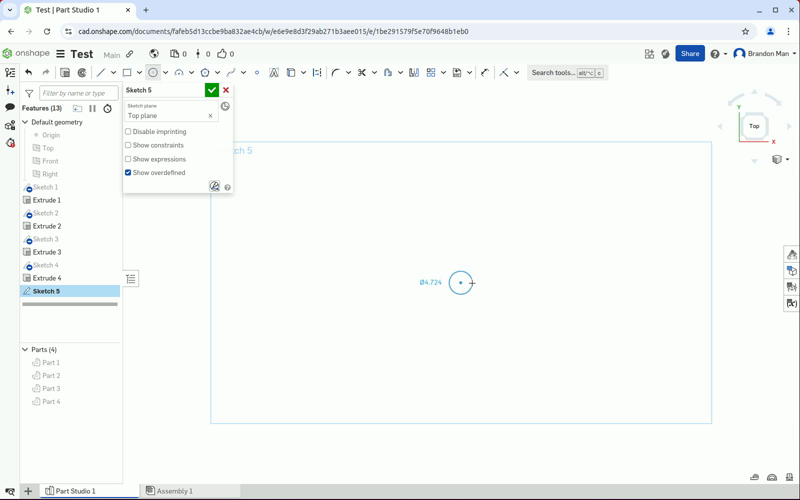
key(esc)
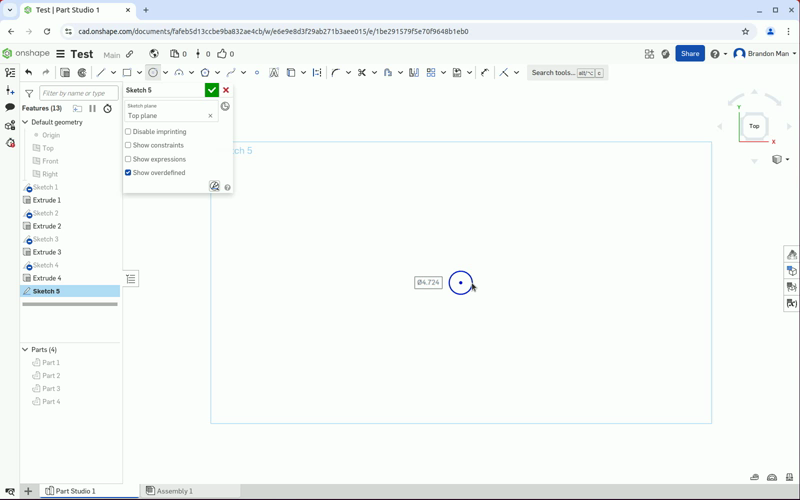
mouse_move(454, 281)
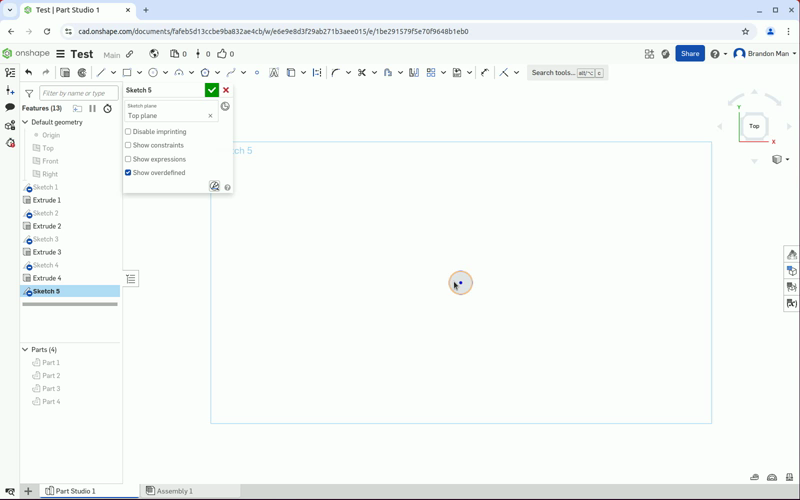
scroll(6)
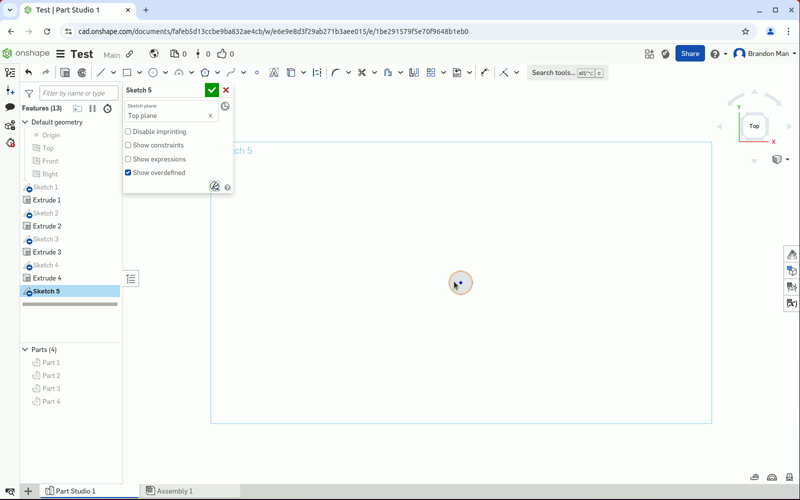
scroll(6)
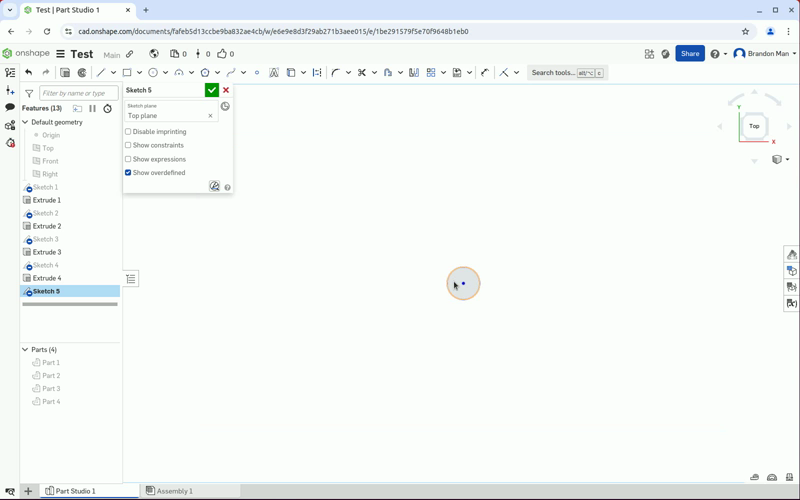
scroll(6)
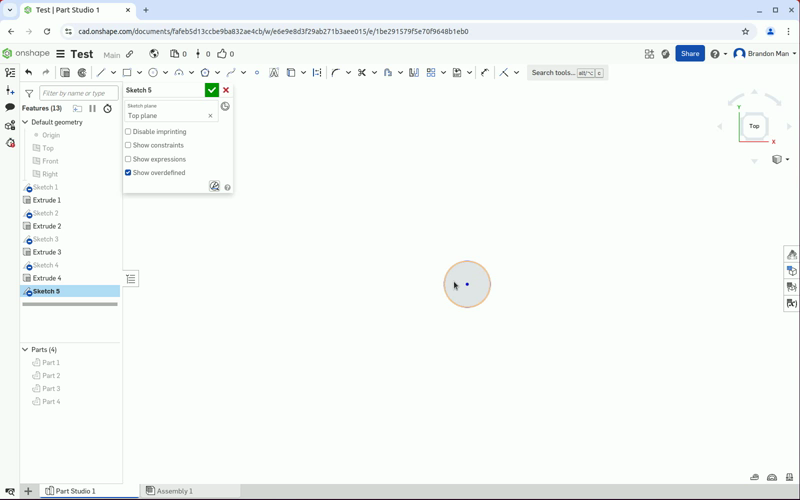
scroll(6)
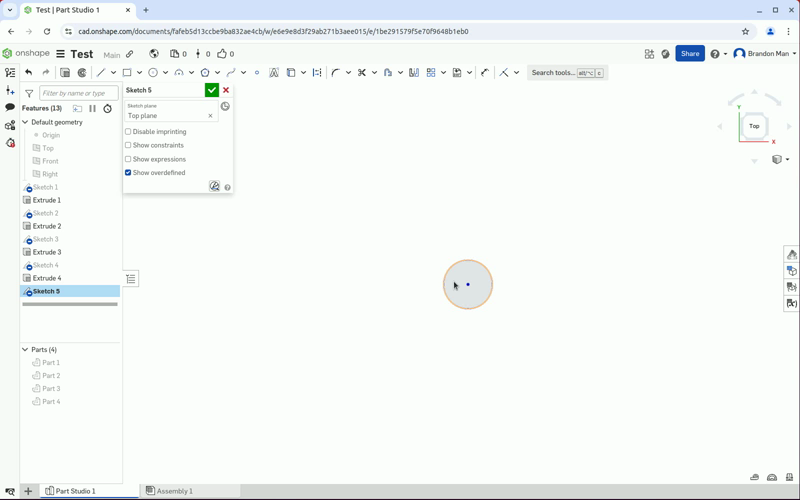
scroll(6)
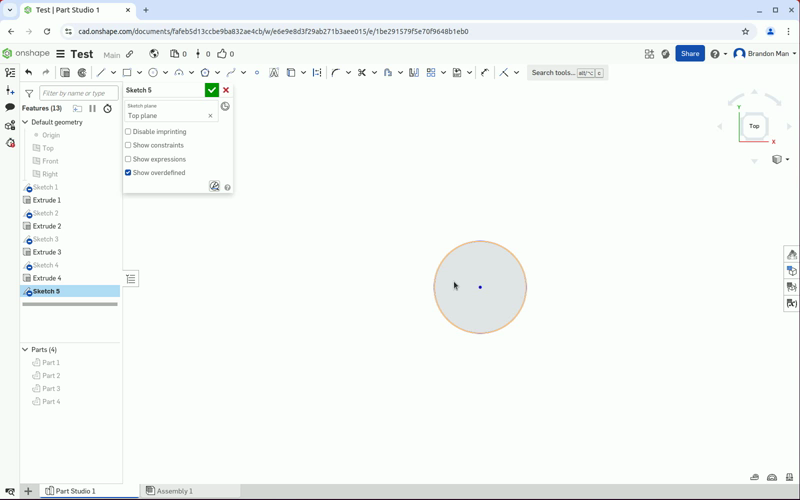
scroll(6)
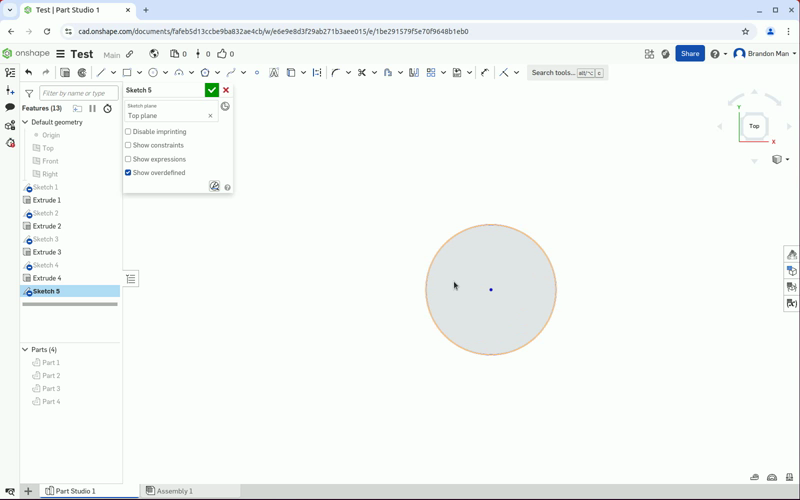
scroll(6)
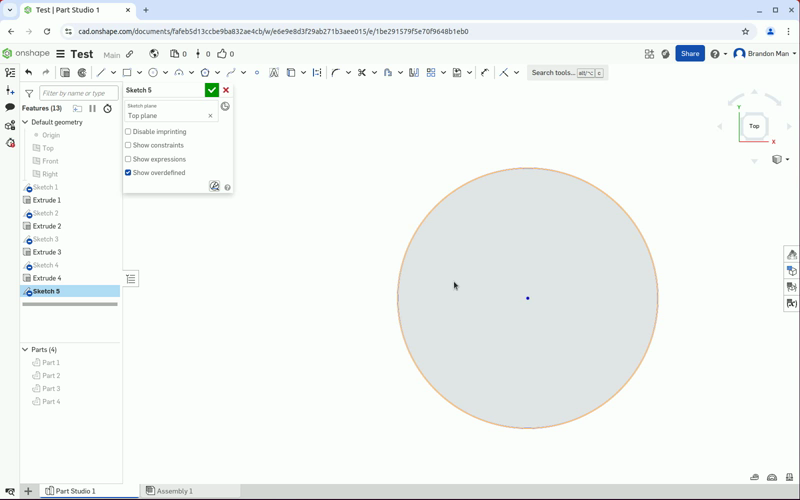
click(454, 281)
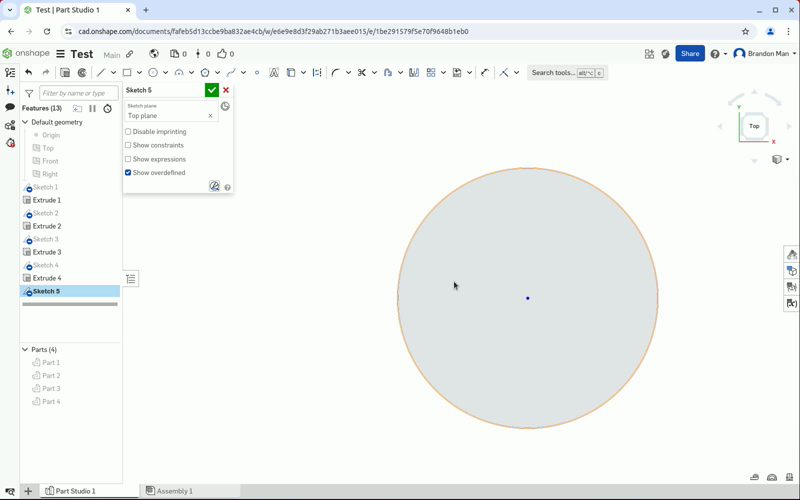
scroll(-6)
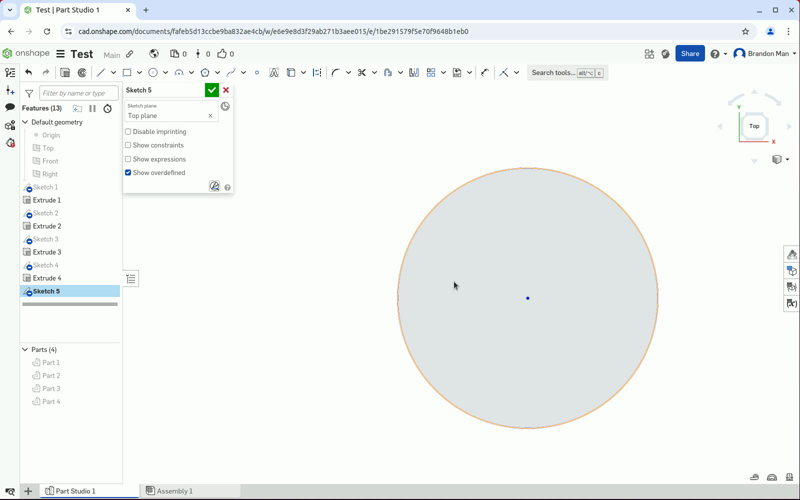
scroll(-6)
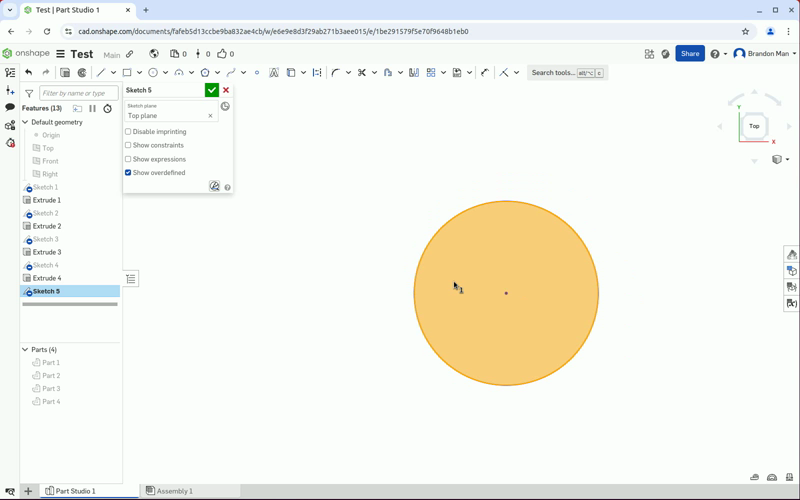
scroll(-6)
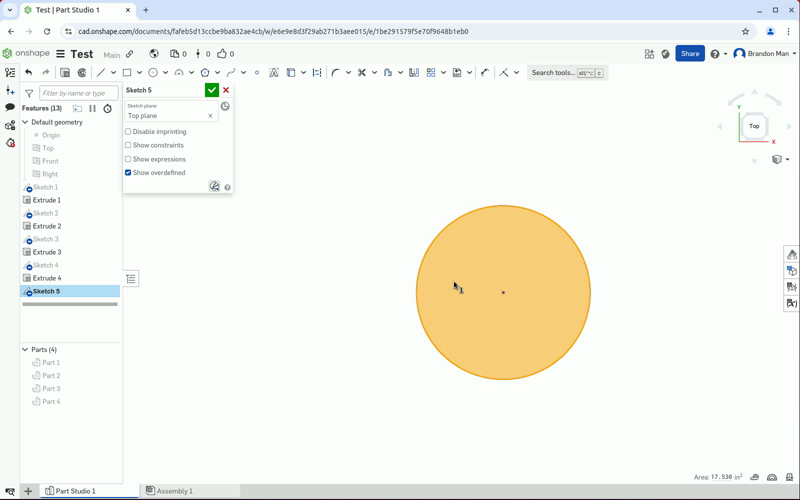
scroll(-6)
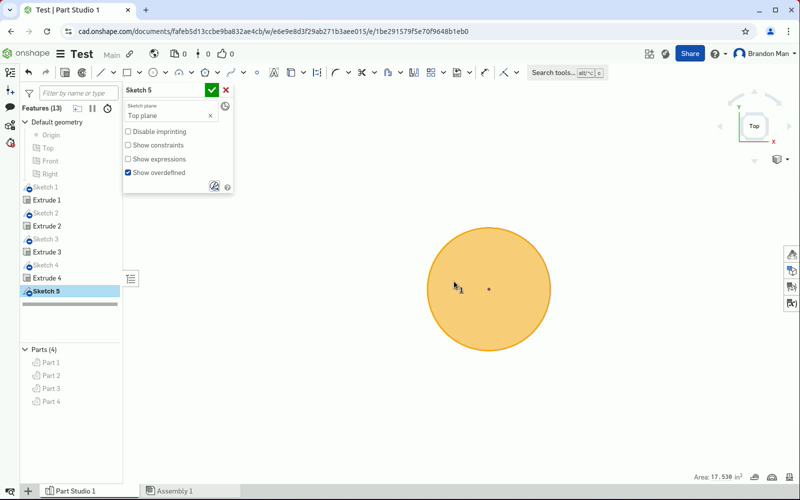
scroll(-6)
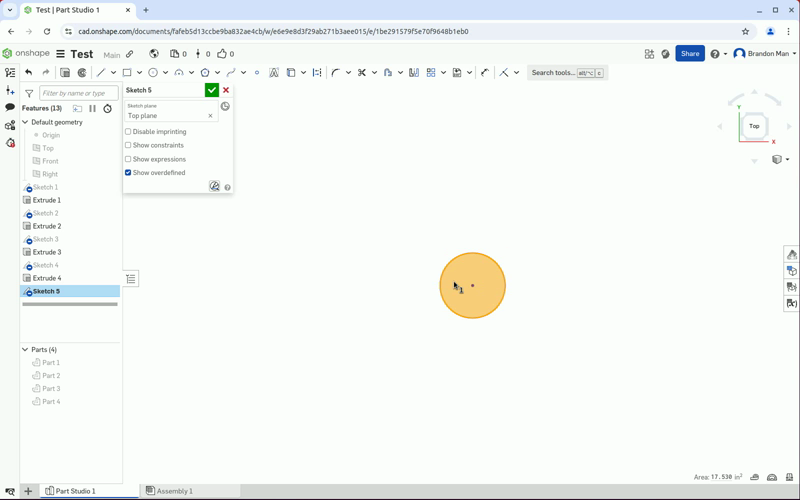
scroll(-6)
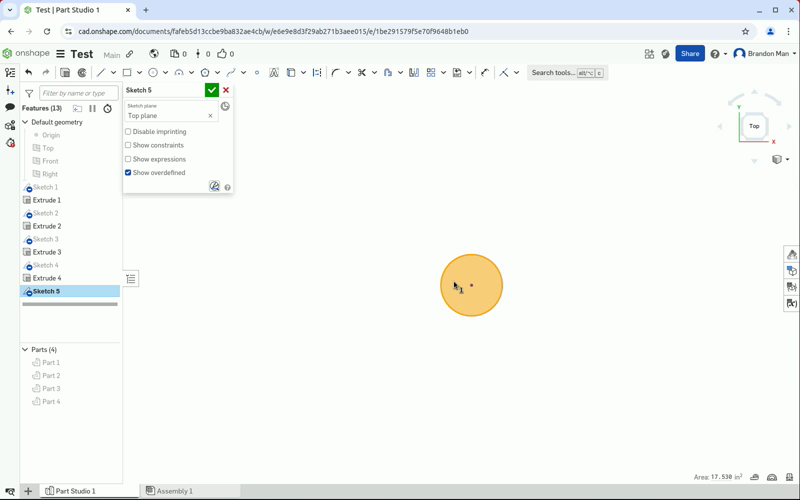
scroll(-6)
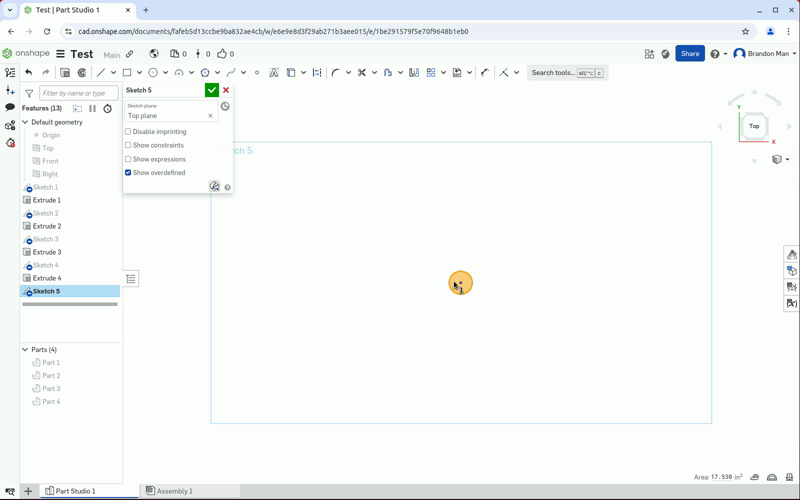
mouse_move(73, 352)
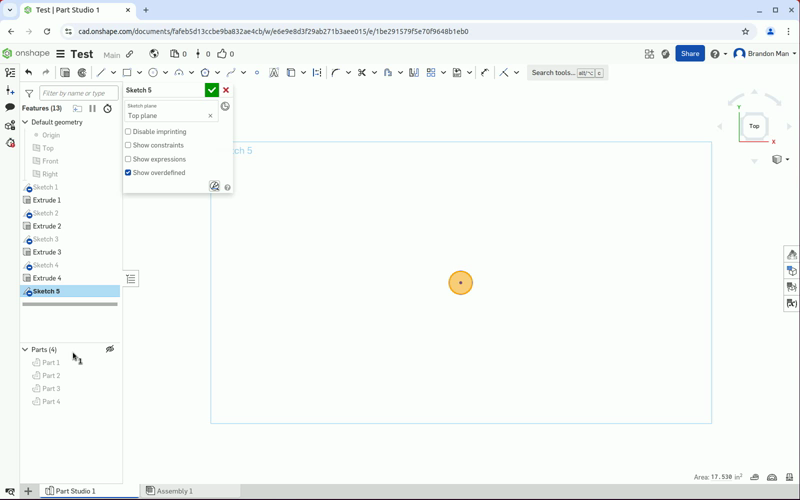
key(shift+y)
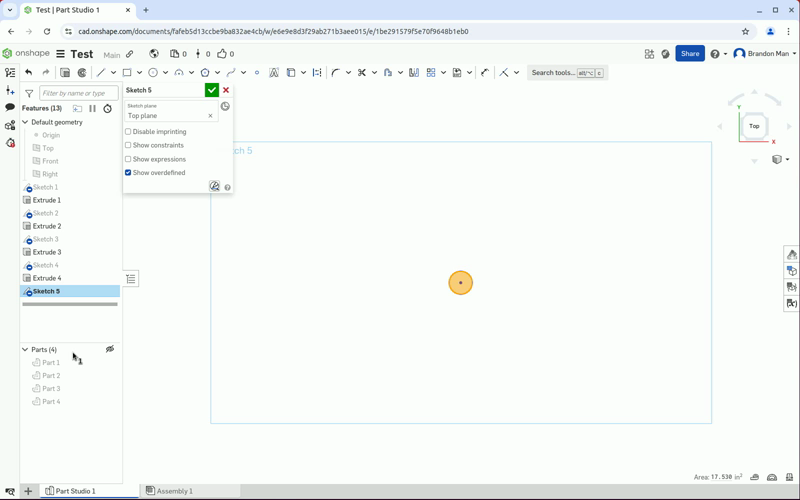
key(shift+e)
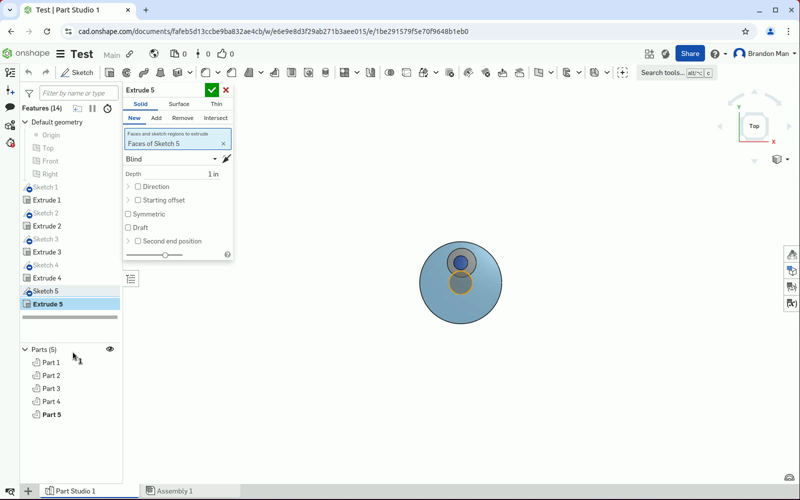
mouse_move(143, 106)
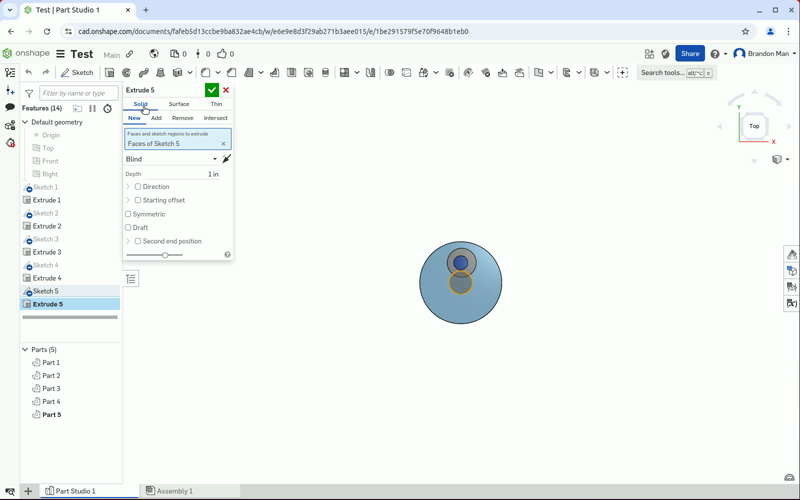
click(143, 106)
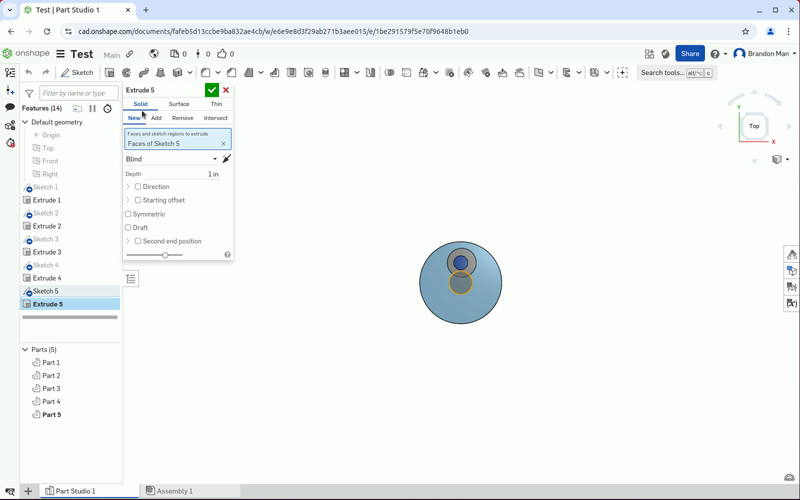
mouse_move(137, 120)
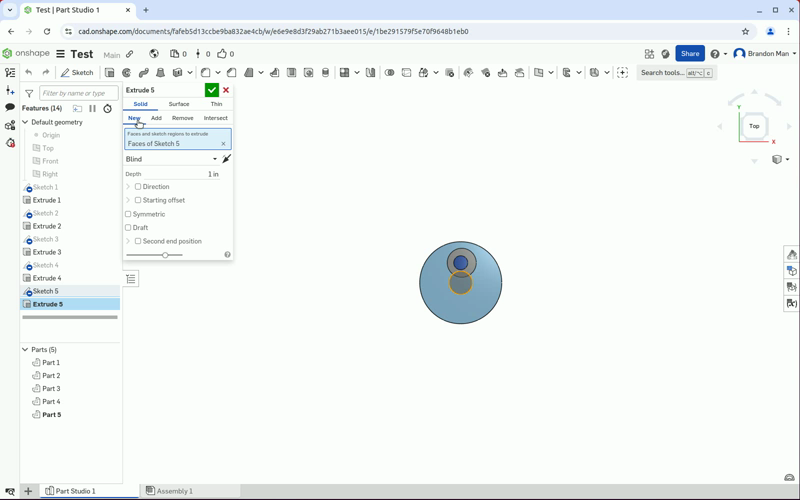
click(137, 120)
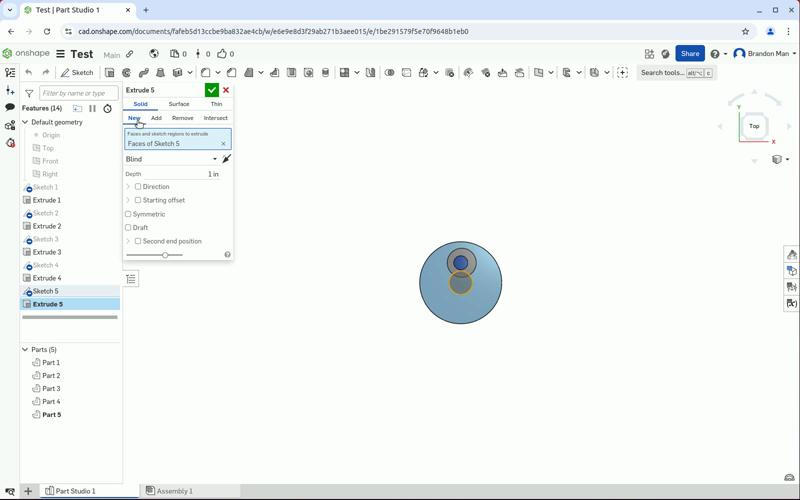
key(tab, 4)
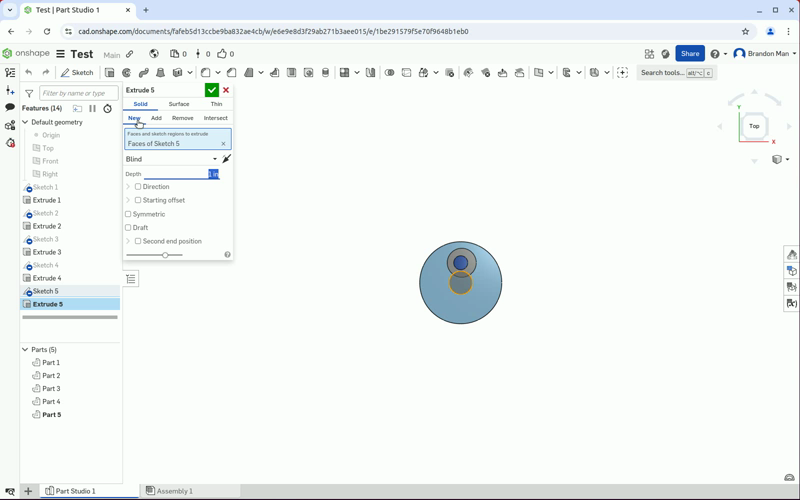
text(-18.294)
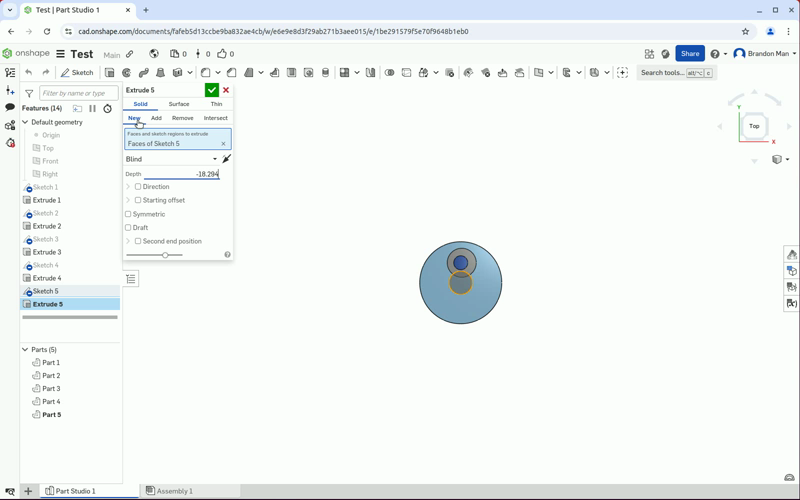
key(enter)
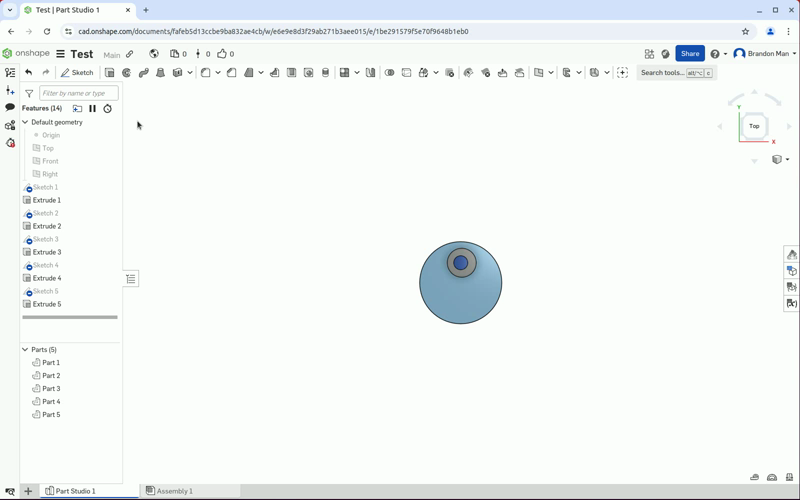
key(shift+h)
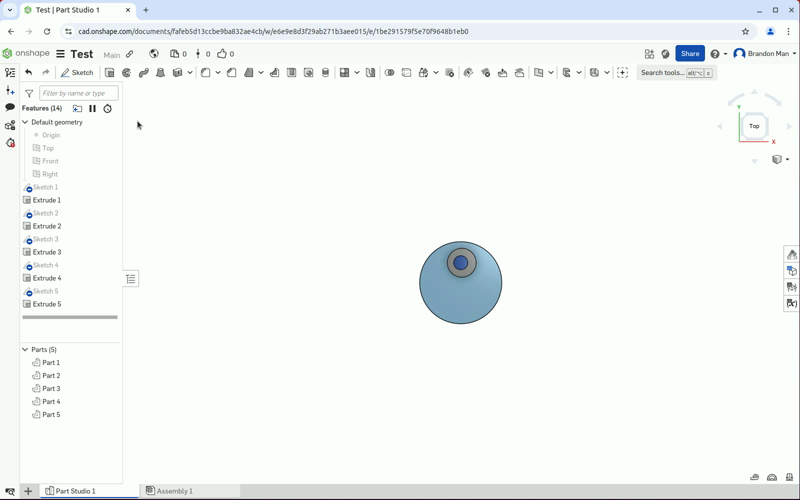
key(shift+h)
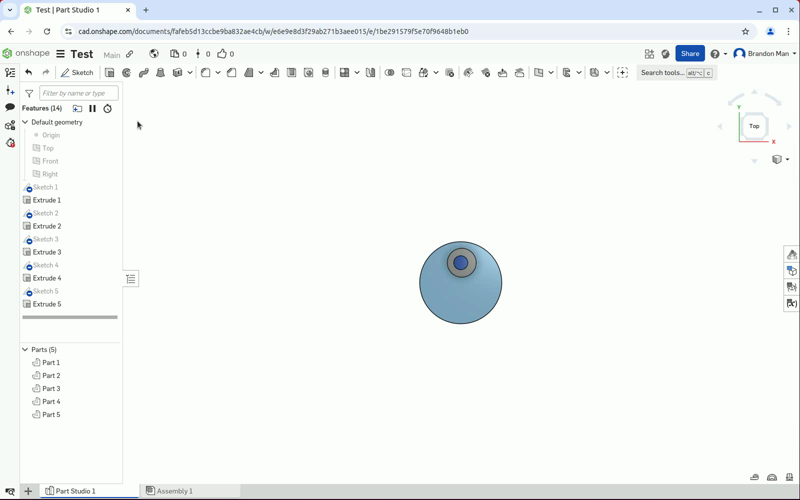
mouse_move(73, 189)
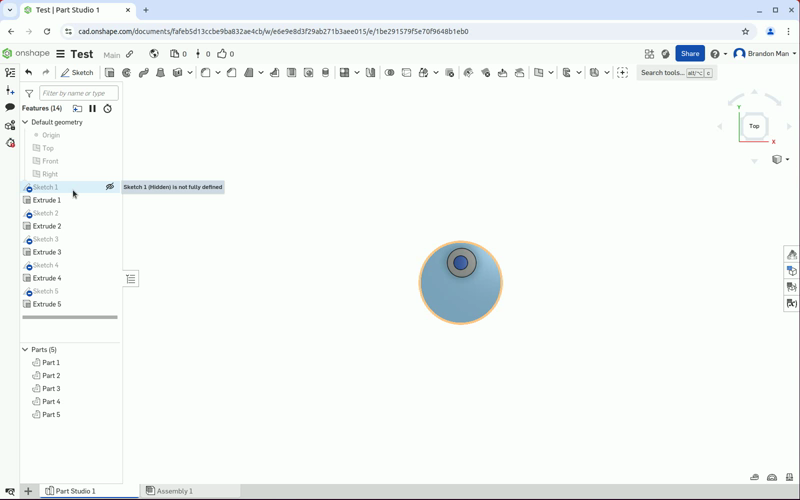
click(73, 189)
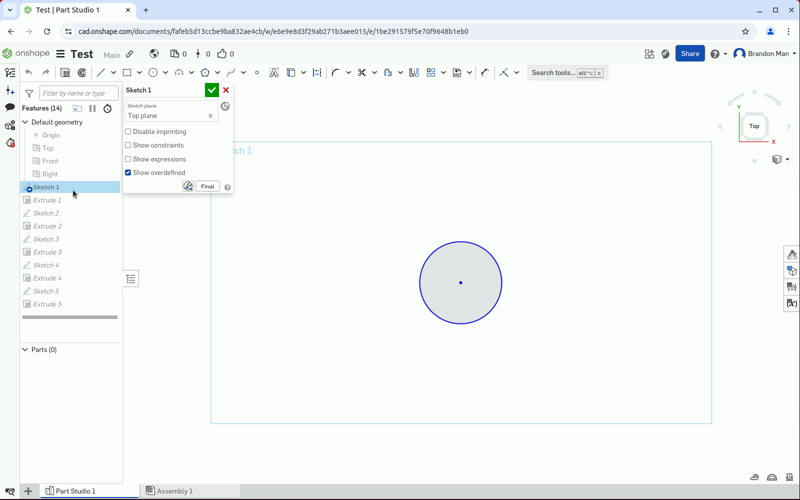
mouse_move(229, 92)
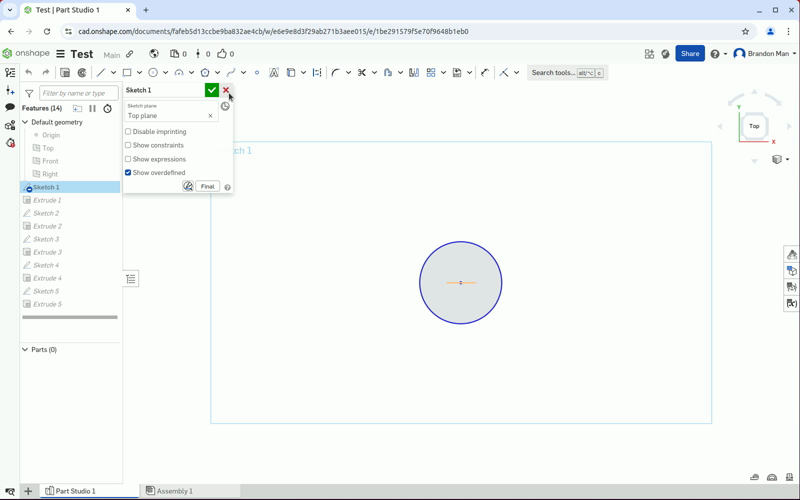
click(229, 92)
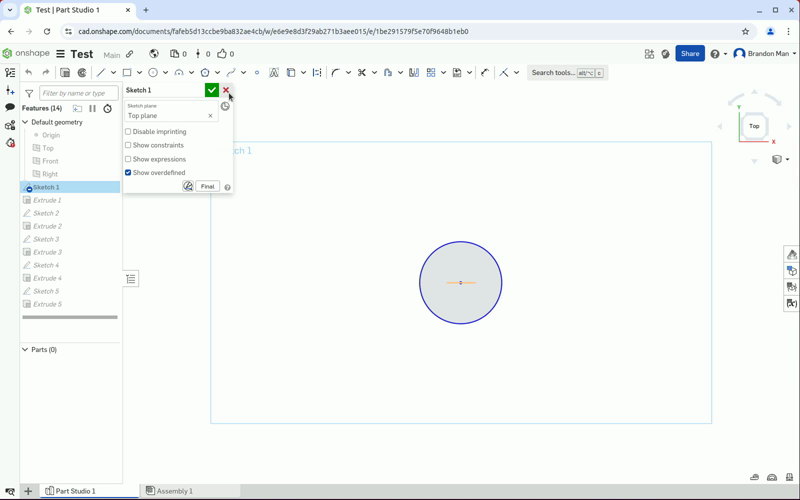
key(shift+s)
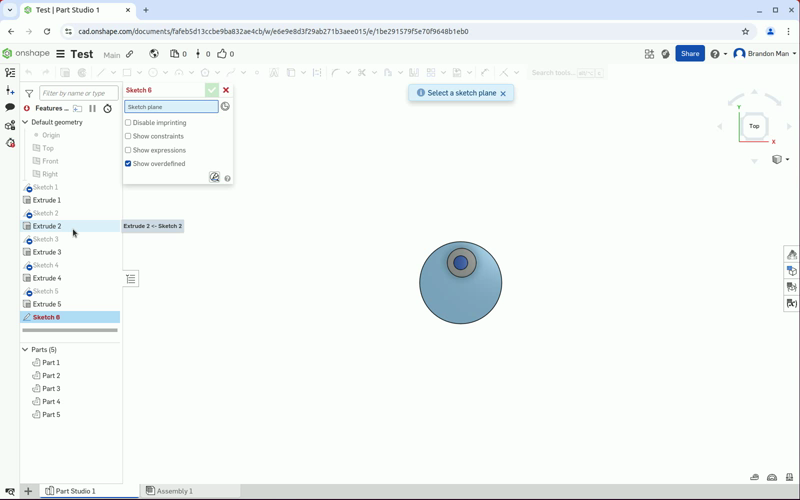
scroll(3)
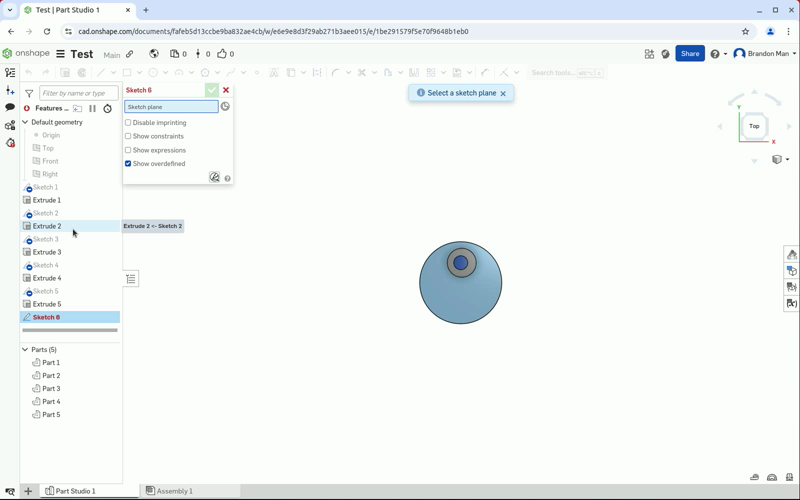
mouse_move(73, 150)
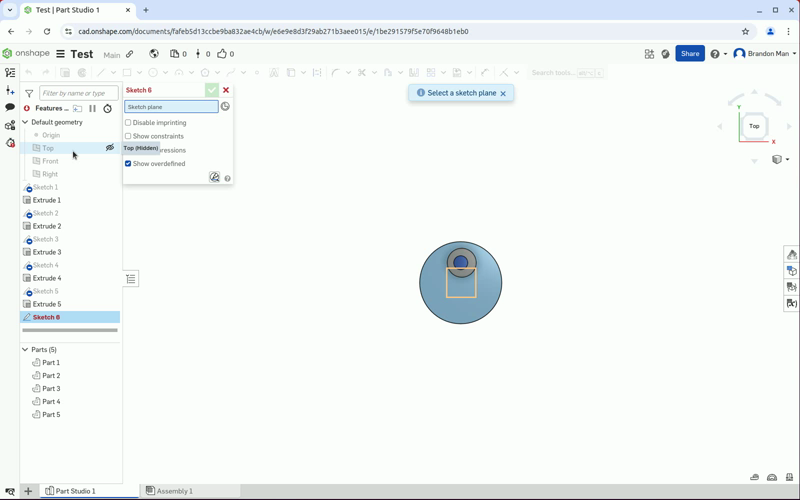
click(73, 150)
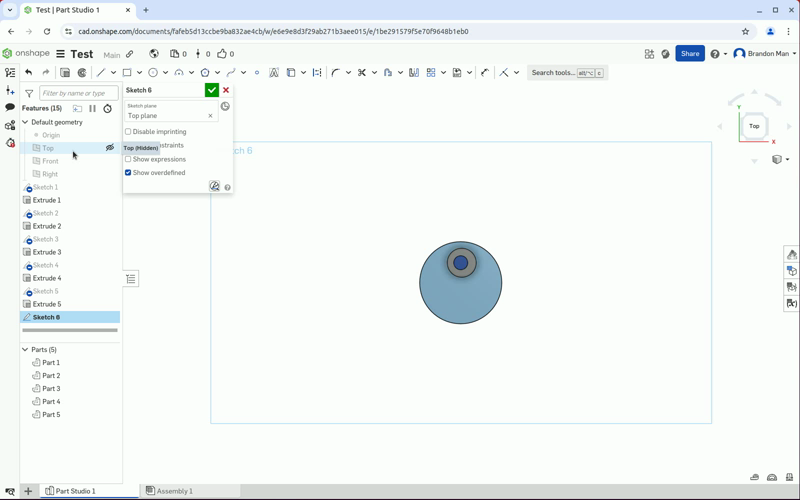
mouse_move(73, 352)
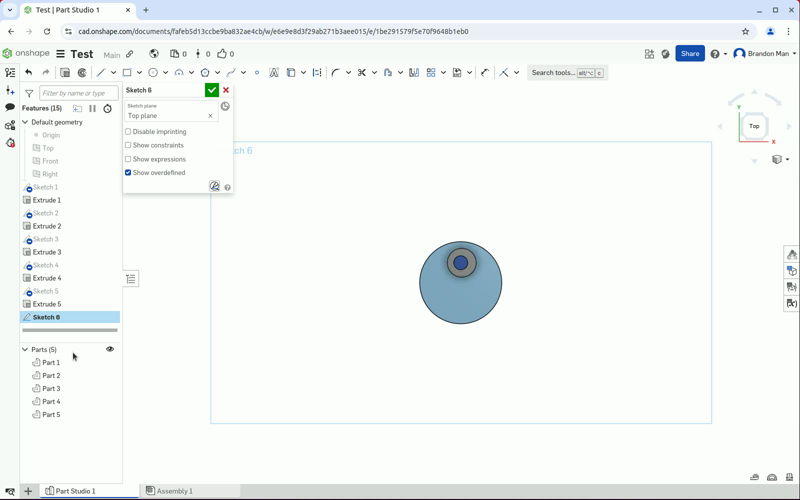
key(y)
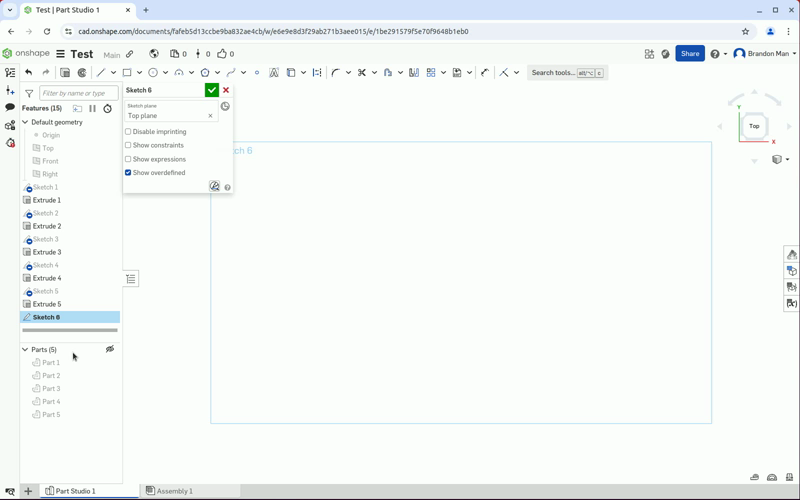
key(c)
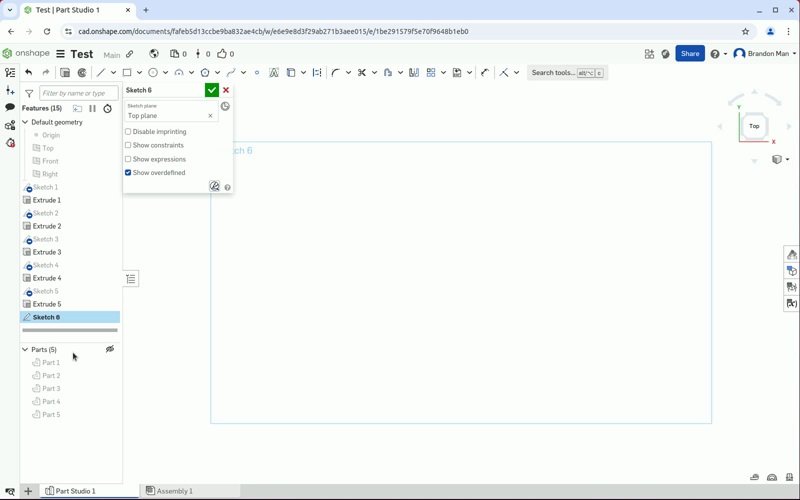
key_down(shift)
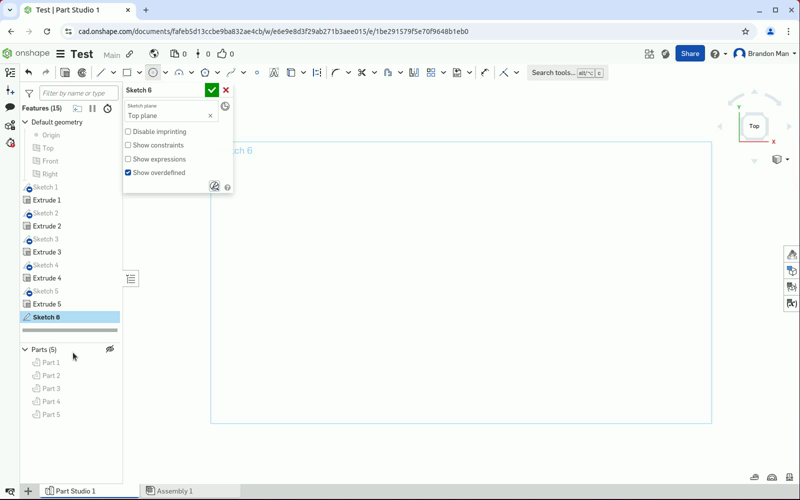
mouse_move(461, 282)
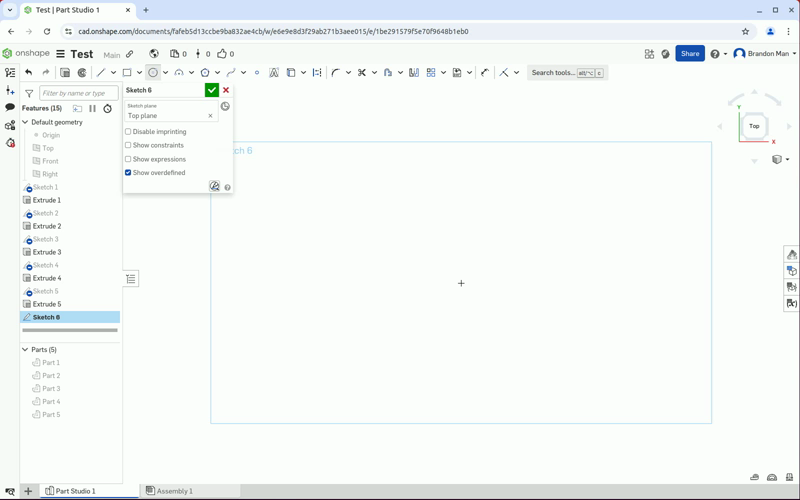
click(461, 282)
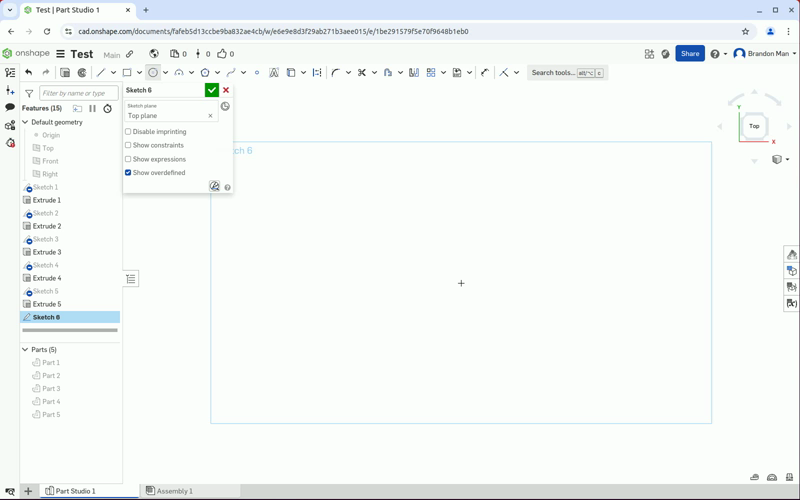
key_up(shift)
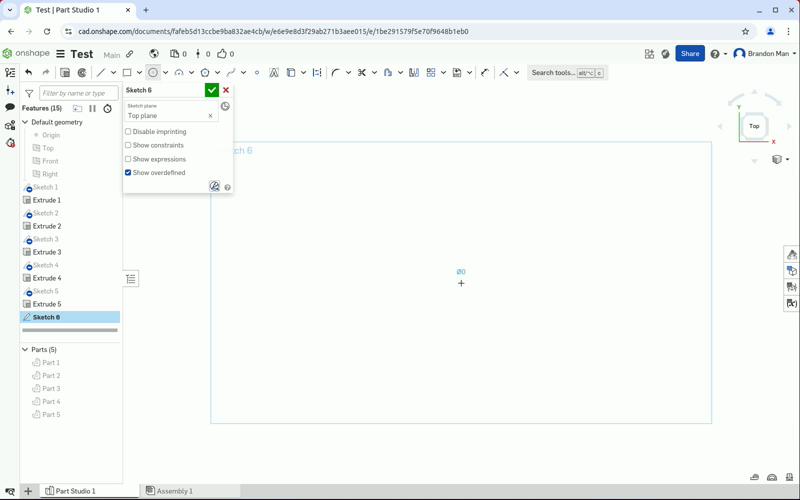
mouse_move(468, 282)
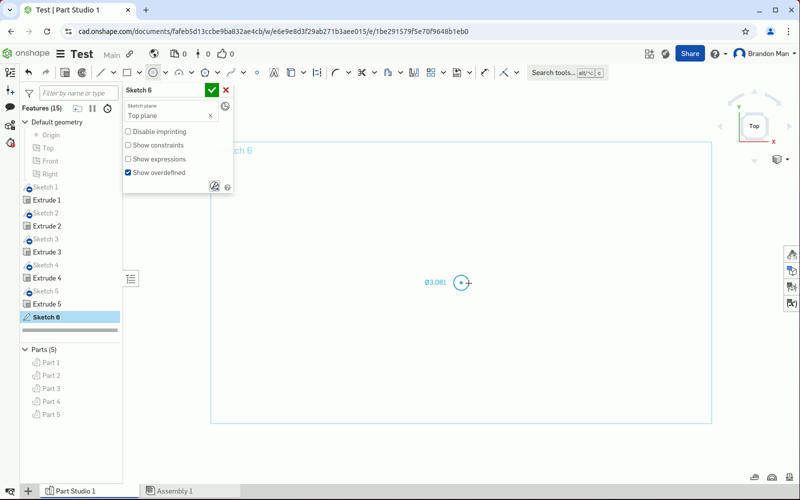
click(468, 282)
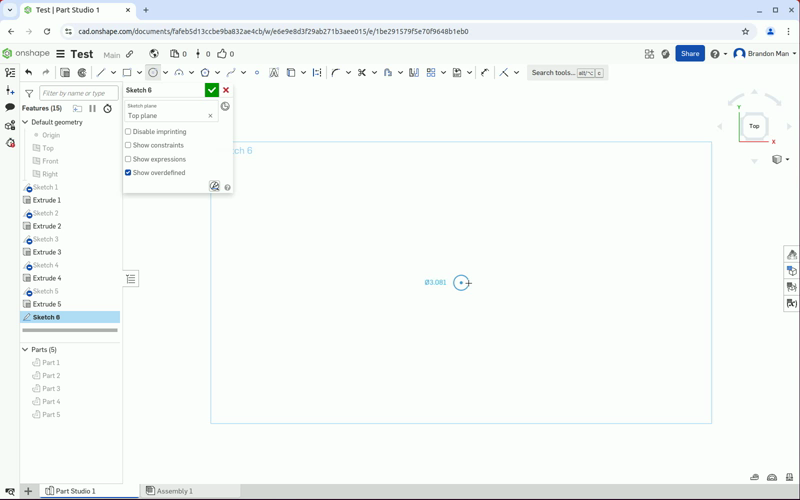
key(esc)
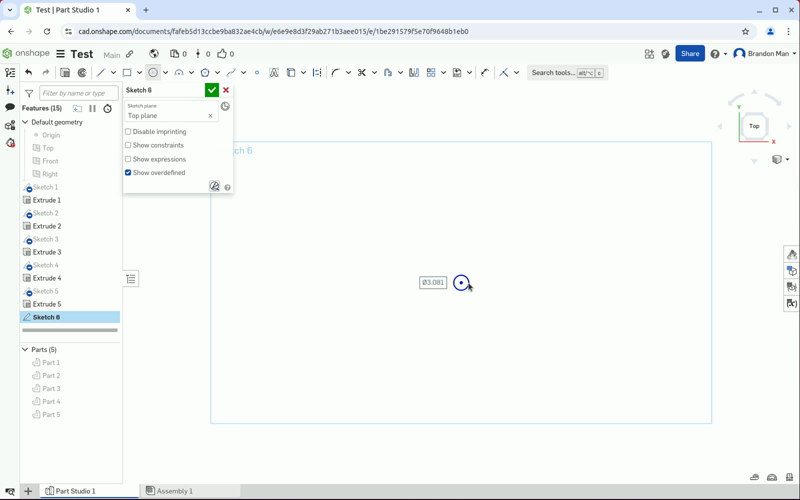
mouse_move(462, 279)
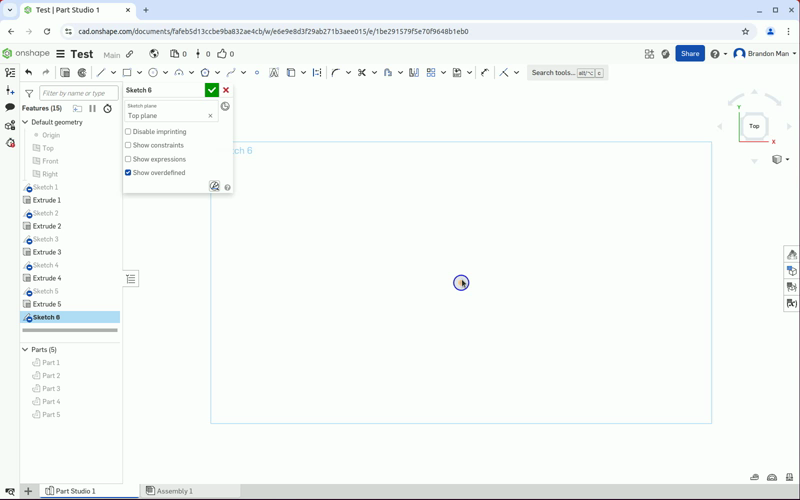
scroll(6)
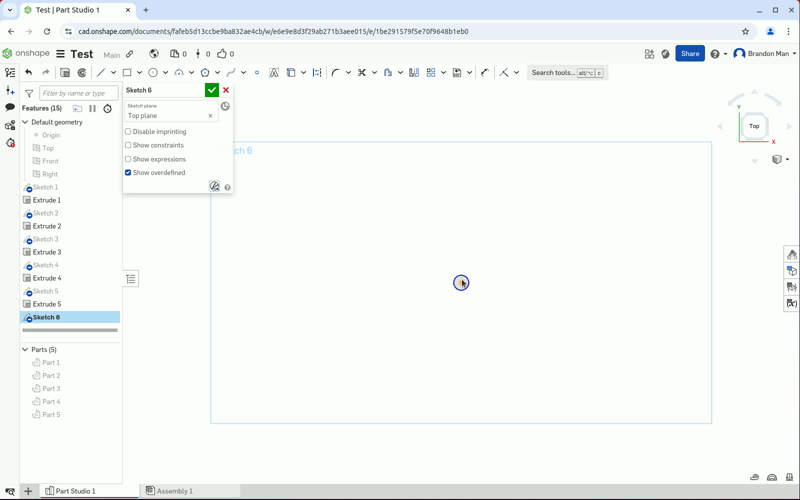
scroll(6)
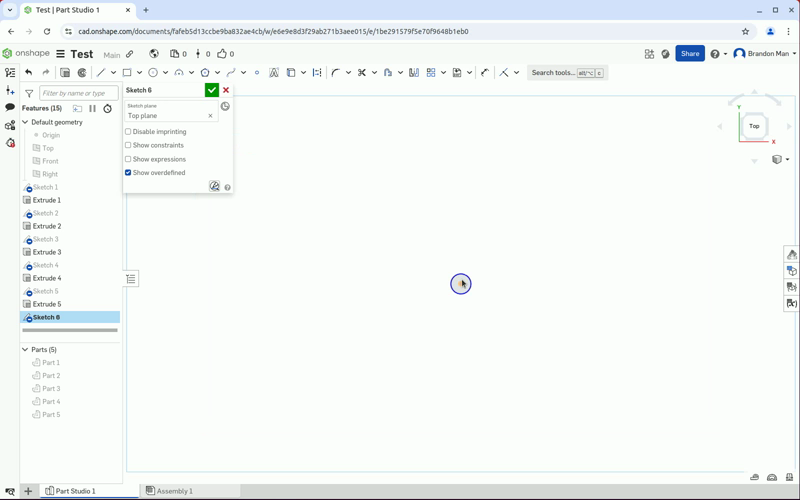
scroll(6)
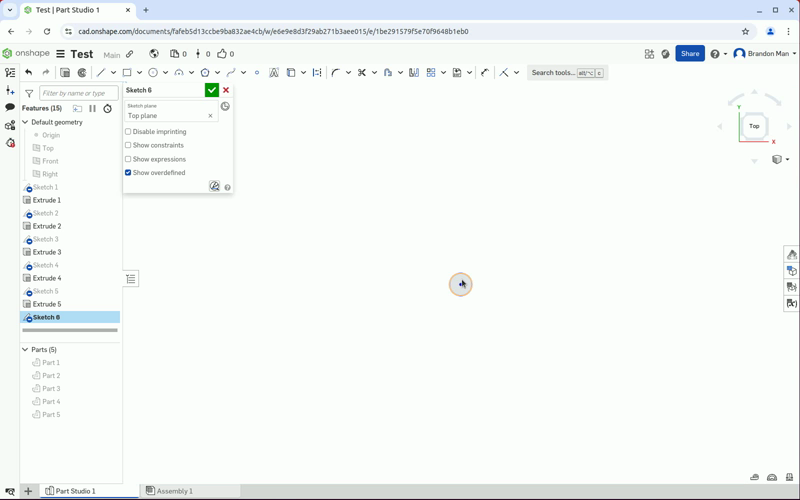
scroll(6)
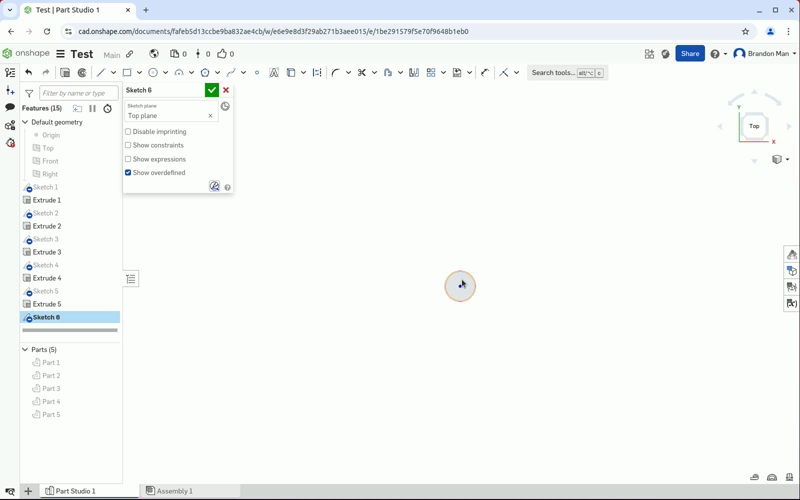
scroll(6)
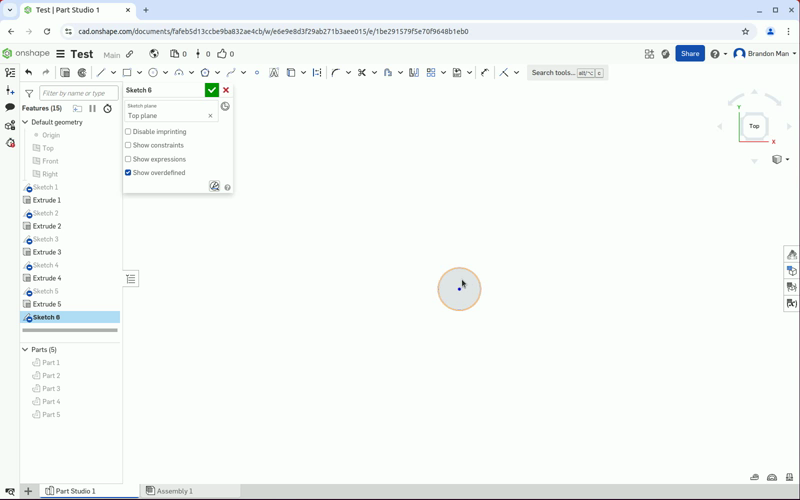
scroll(6)
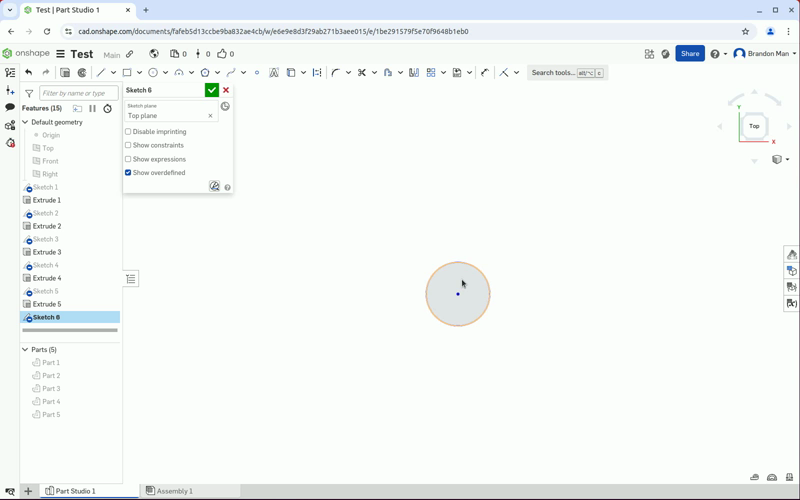
scroll(6)
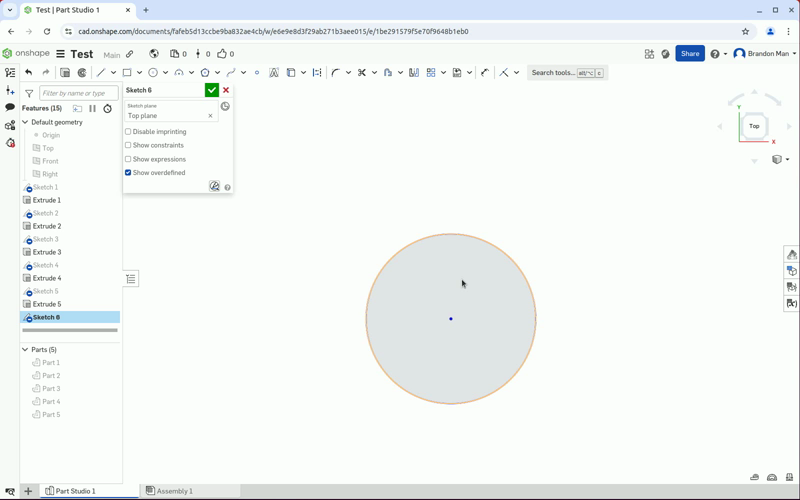
click(462, 279)
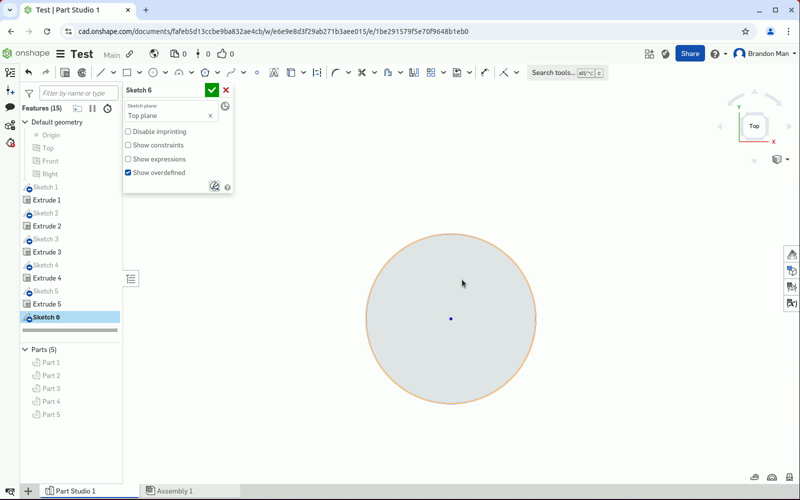
scroll(-6)
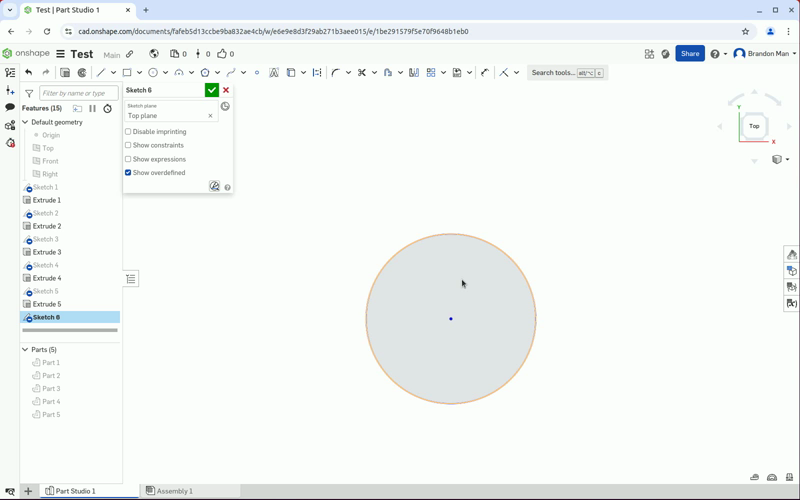
scroll(-6)
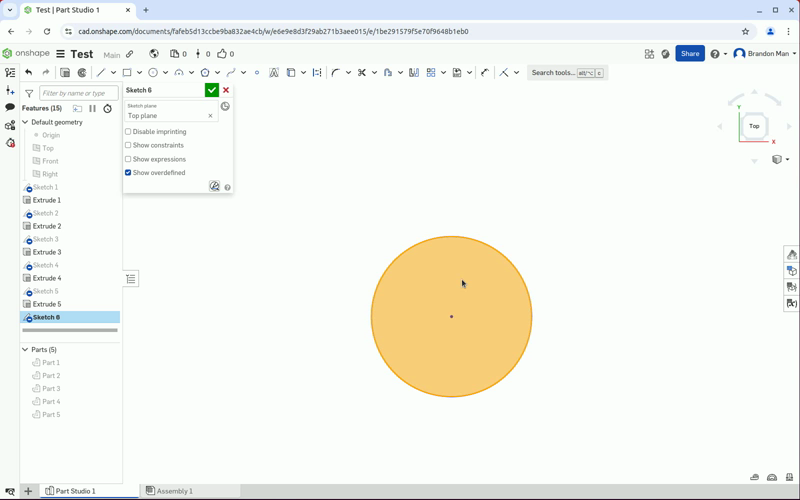
scroll(-6)
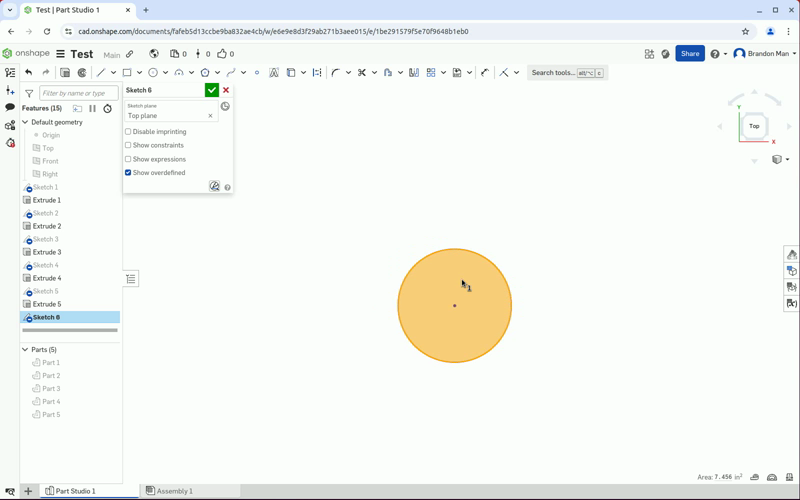
scroll(-6)
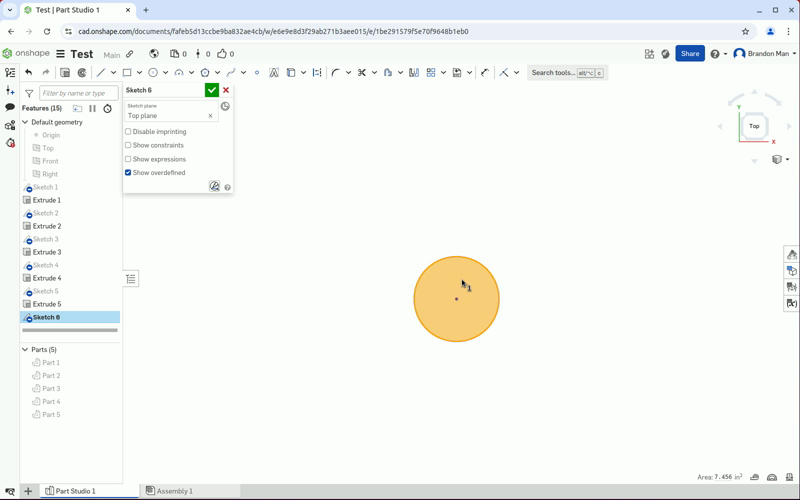
scroll(-6)
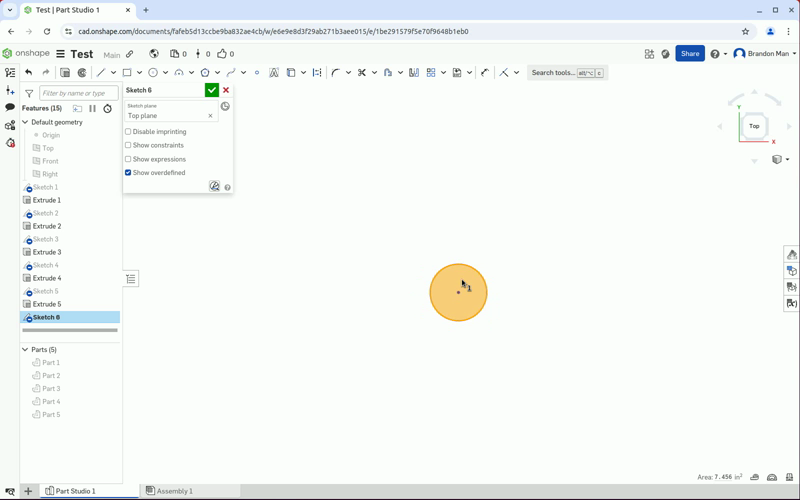
scroll(-6)
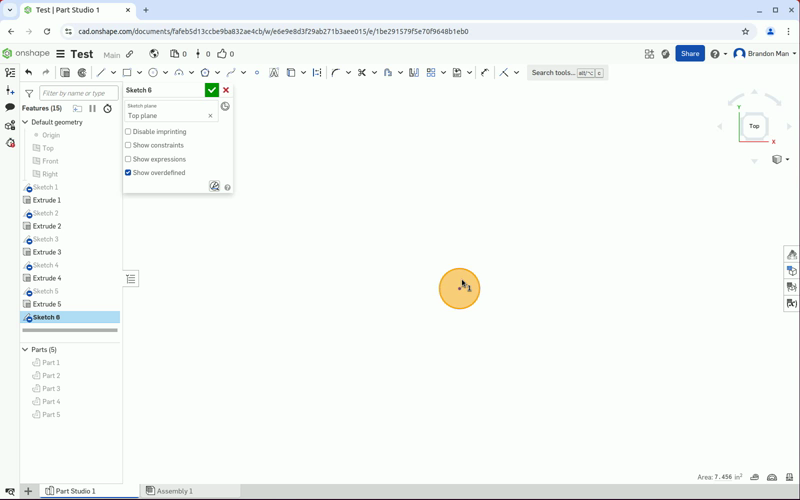
scroll(-6)
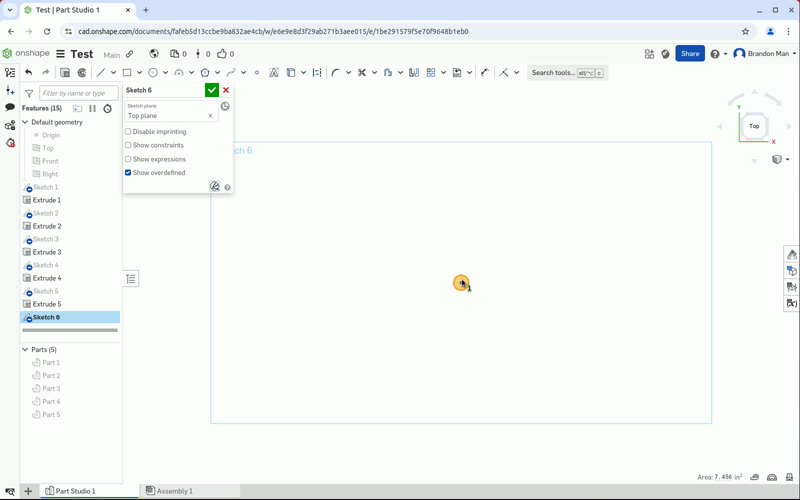
mouse_move(73, 352)
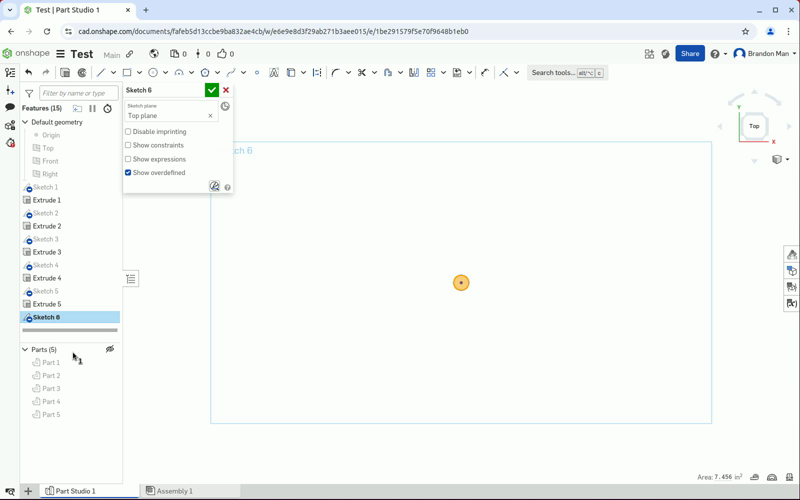
key(shift+y)
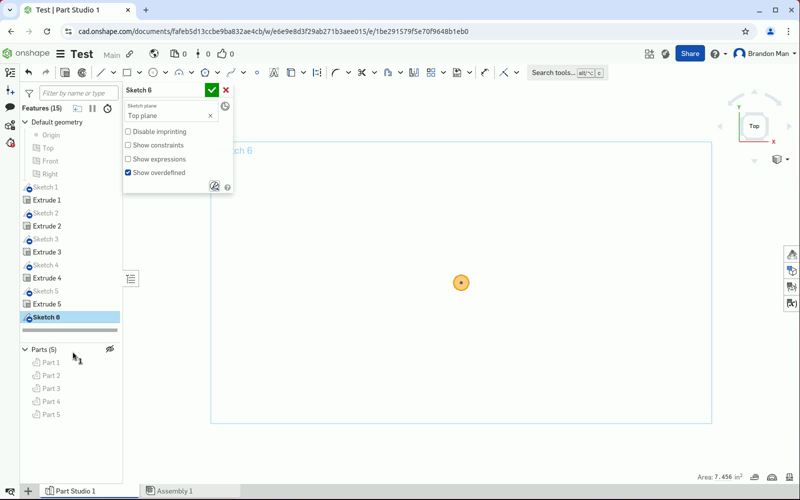
key(shift+e)
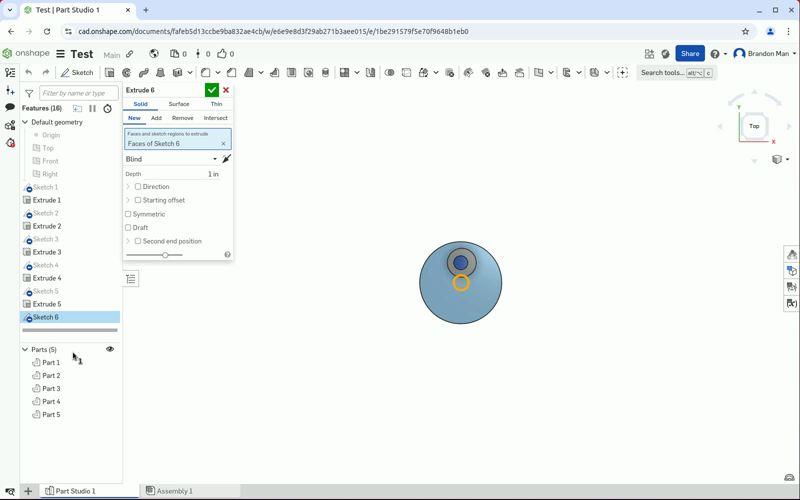
mouse_move(143, 106)
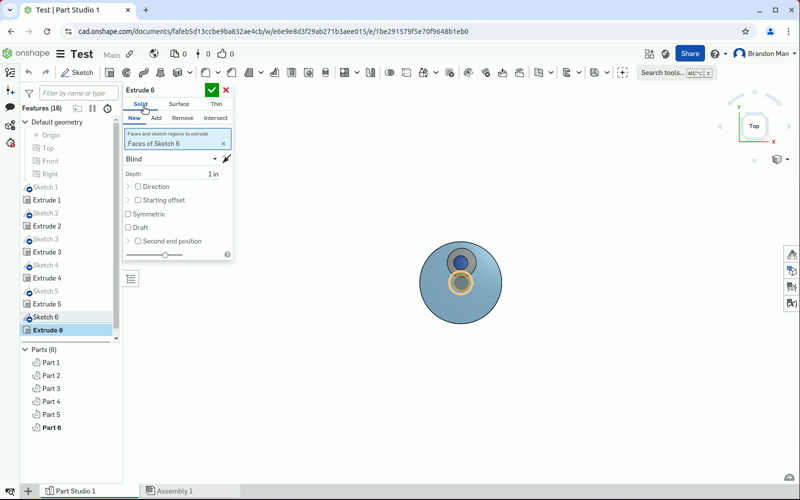
click(143, 106)
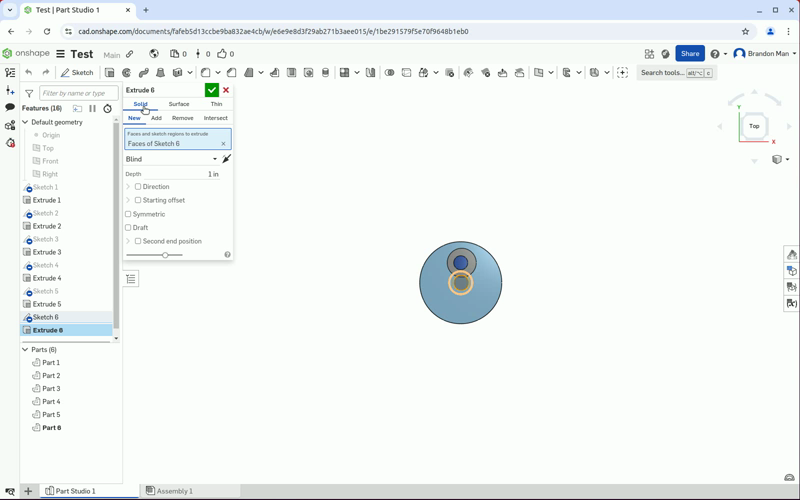
mouse_move(137, 120)
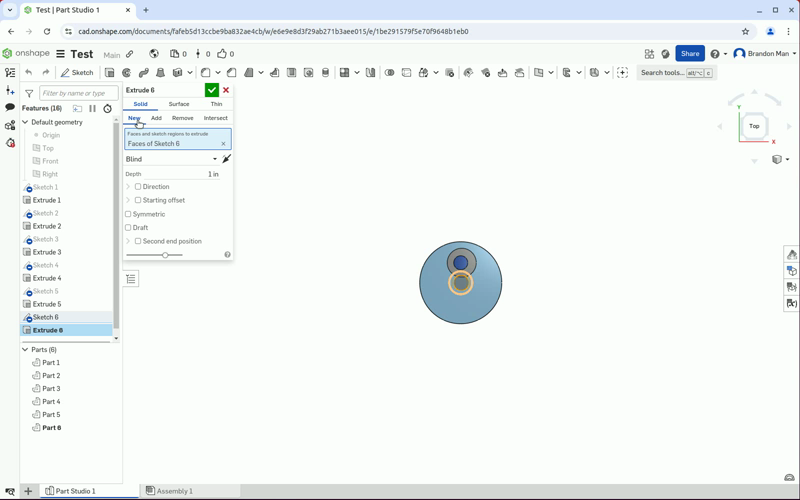
click(137, 120)
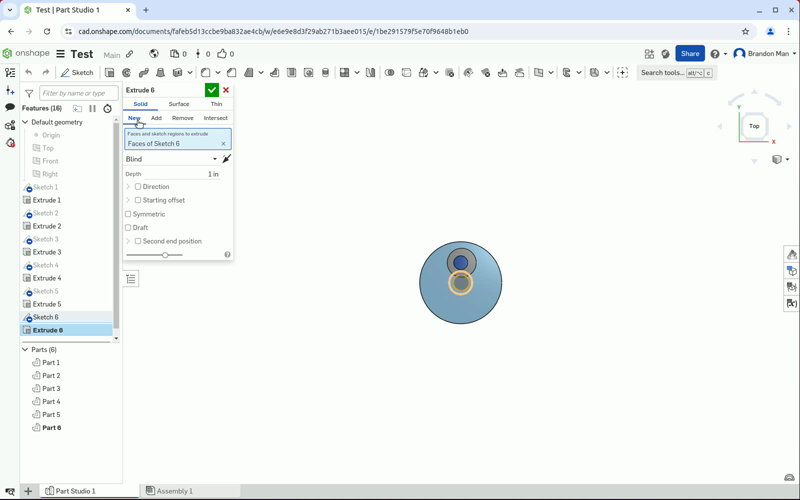
key(tab, 4)
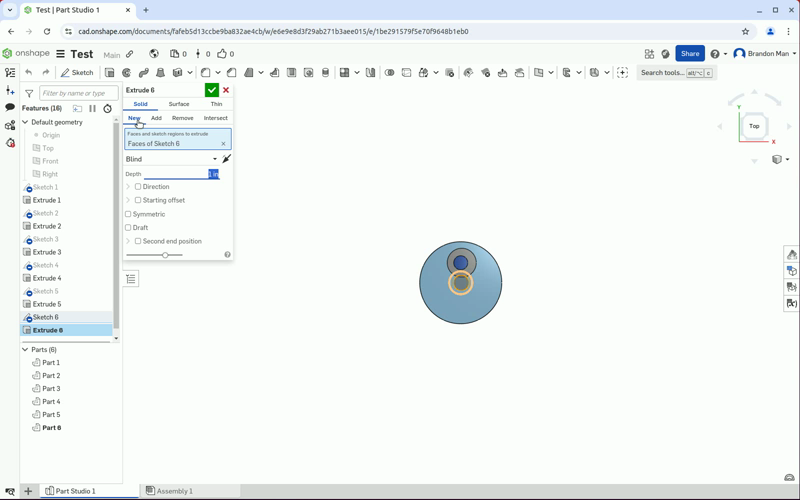
text(-19.498)
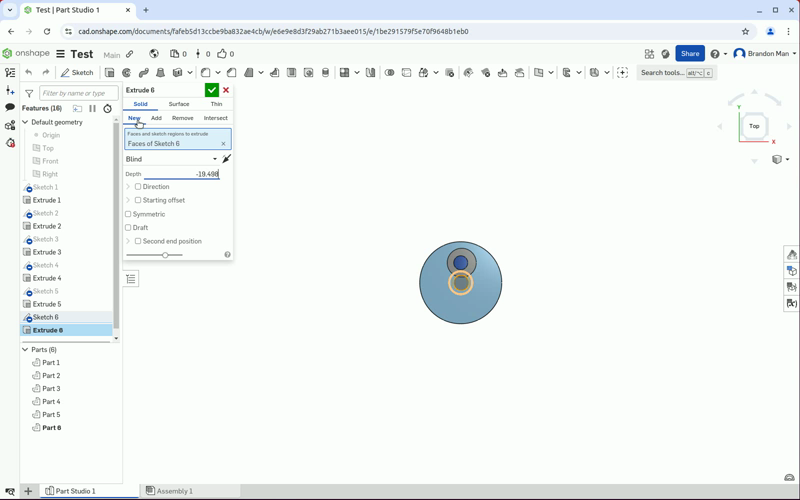
key(enter)
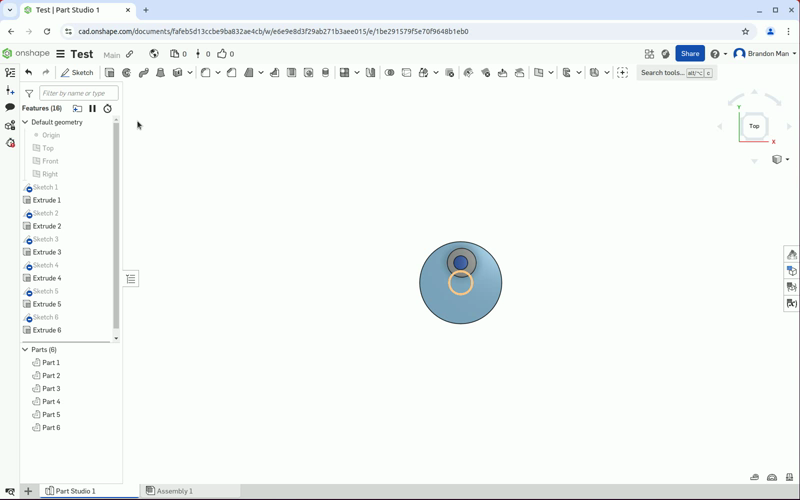
key(shift+h)
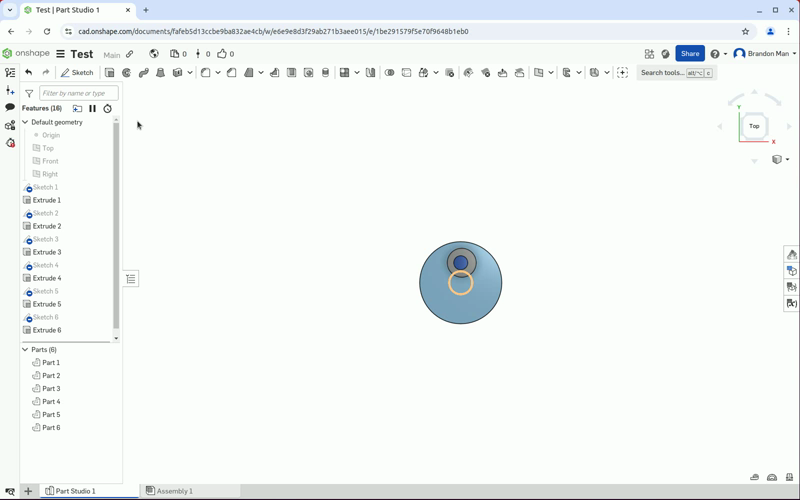
key(shift+h)
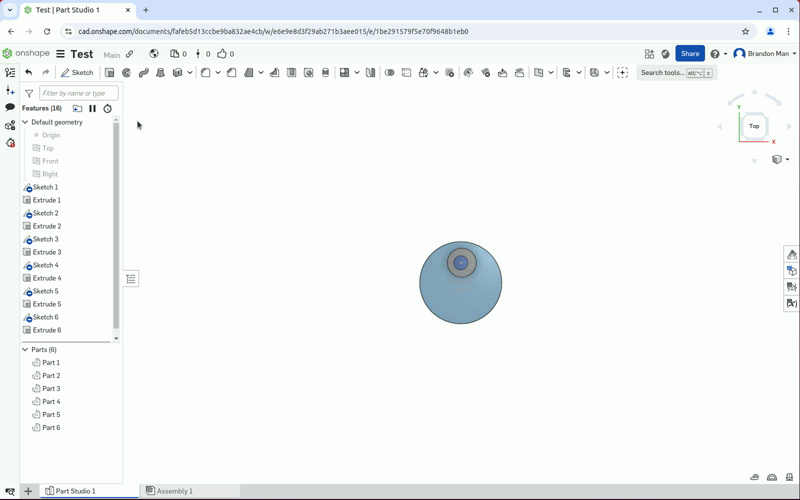
key(shift+7)
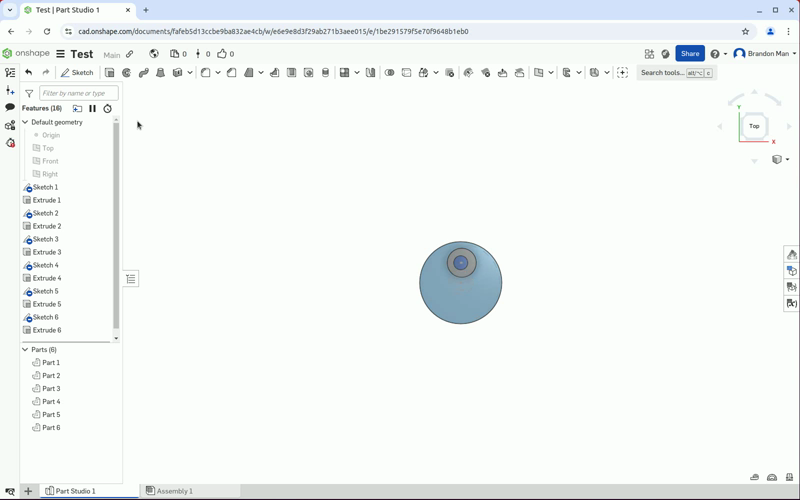
key(up, 3)
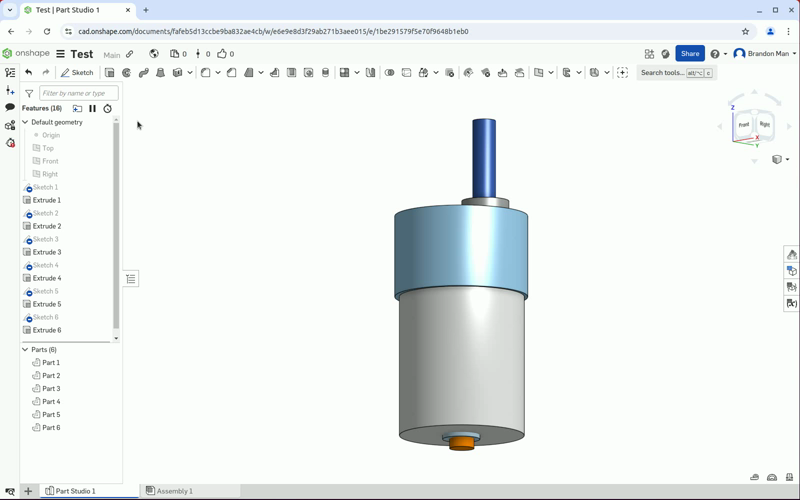
key(left, 3)
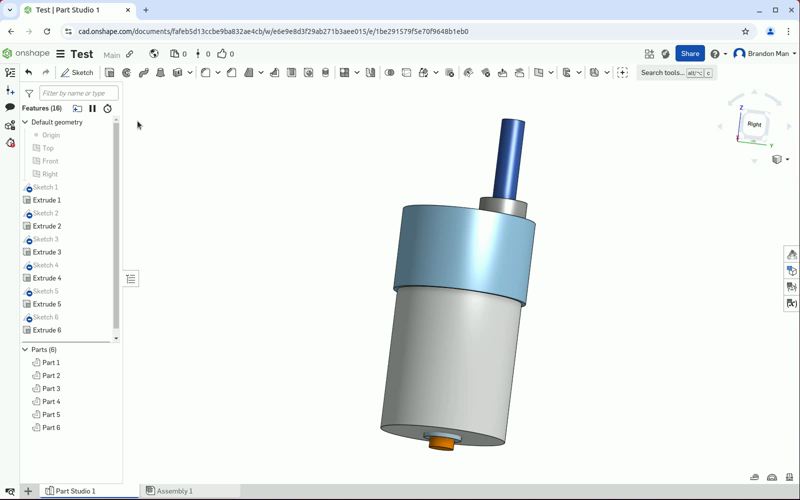
key(right, 3)
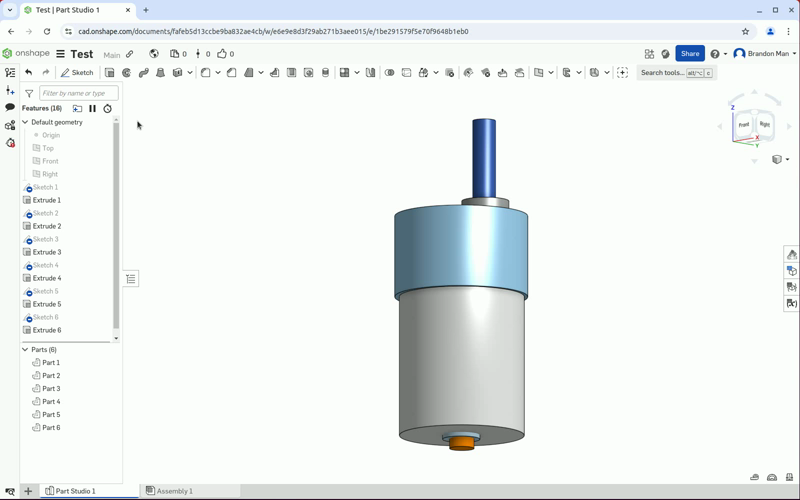
key(down, 3)
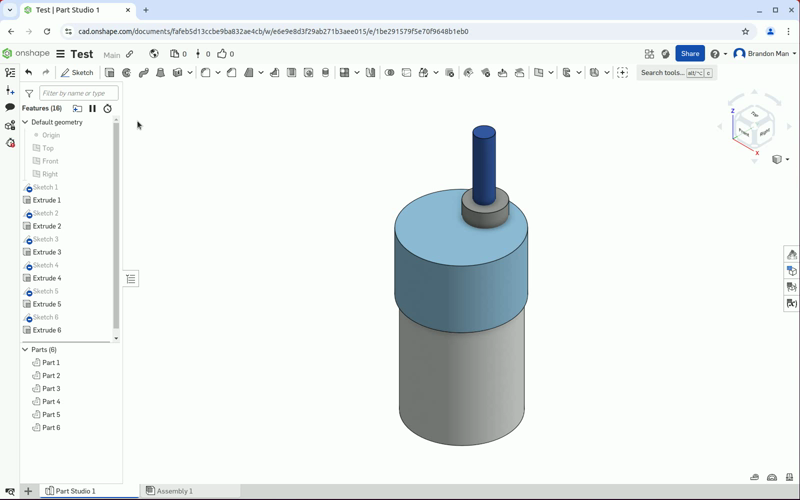
mouse_move(69, 189)
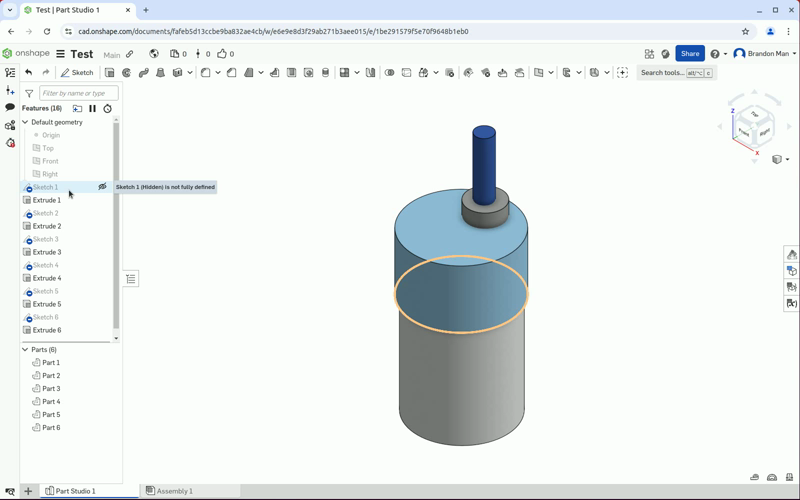
click(69, 189)